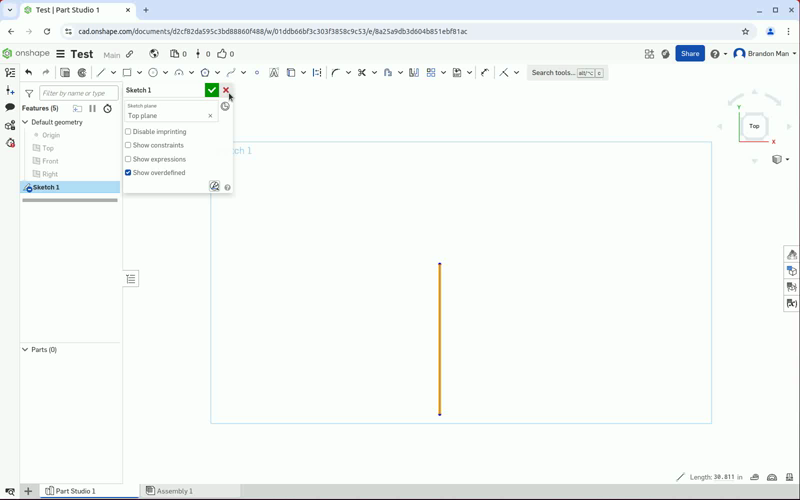
key(shift+h)
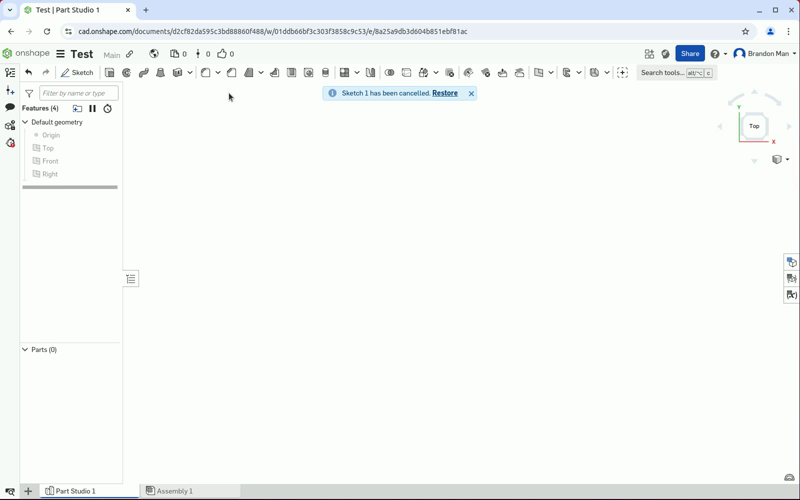
mouse_move(73, 352)
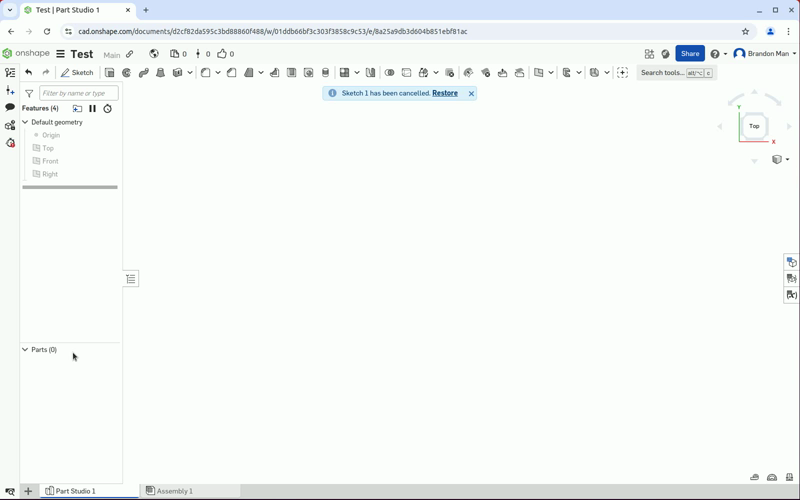
key(y)
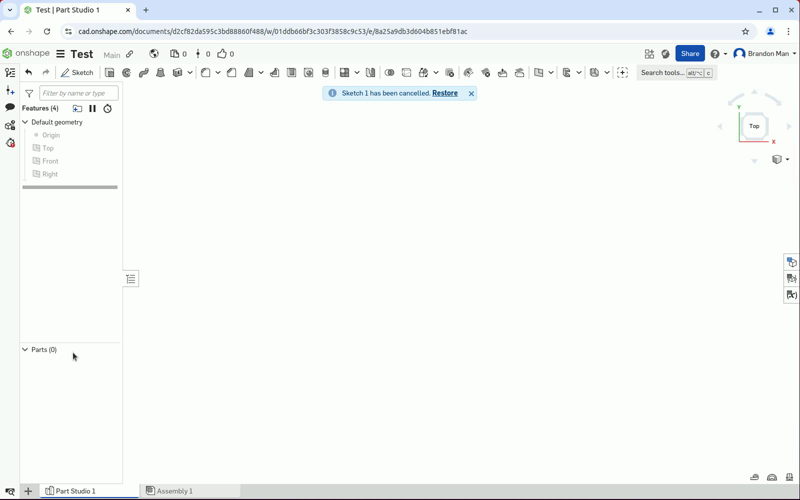
key(shift+p)
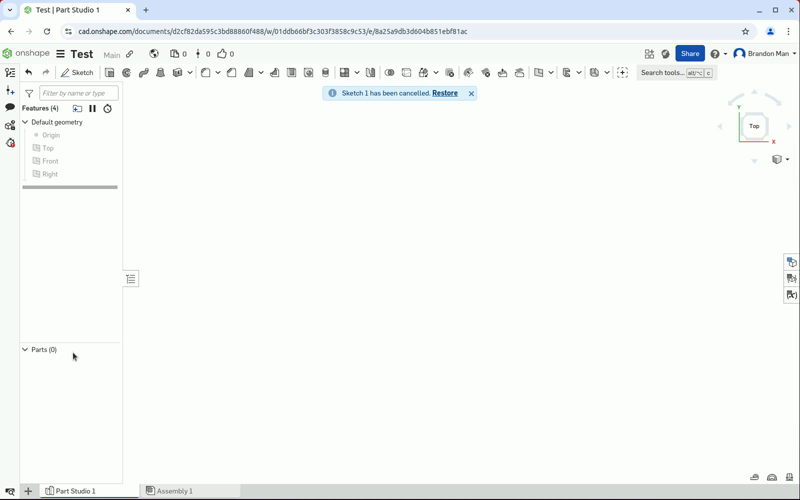
key(space)
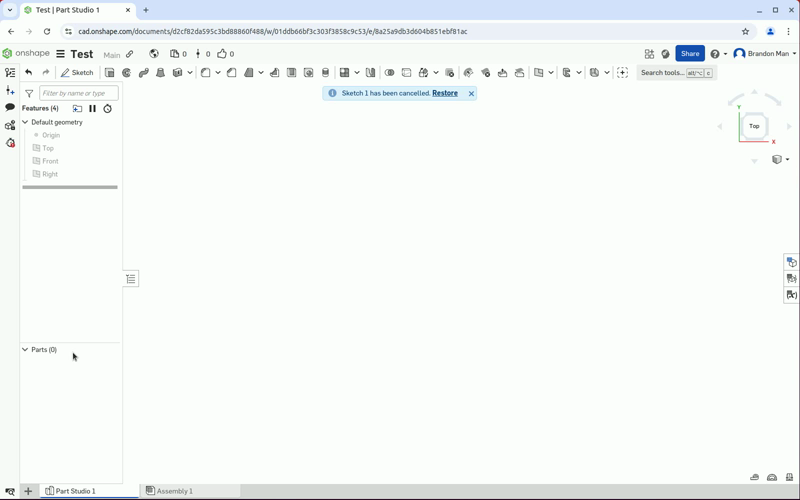
key_down(shift)
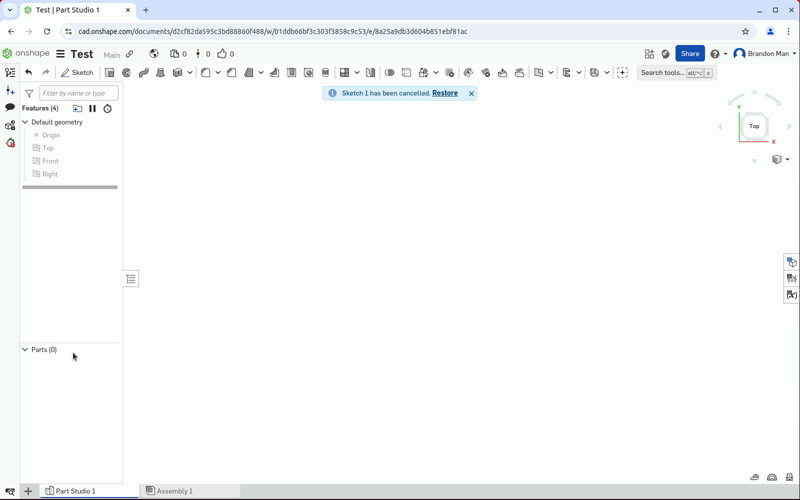
key(up)
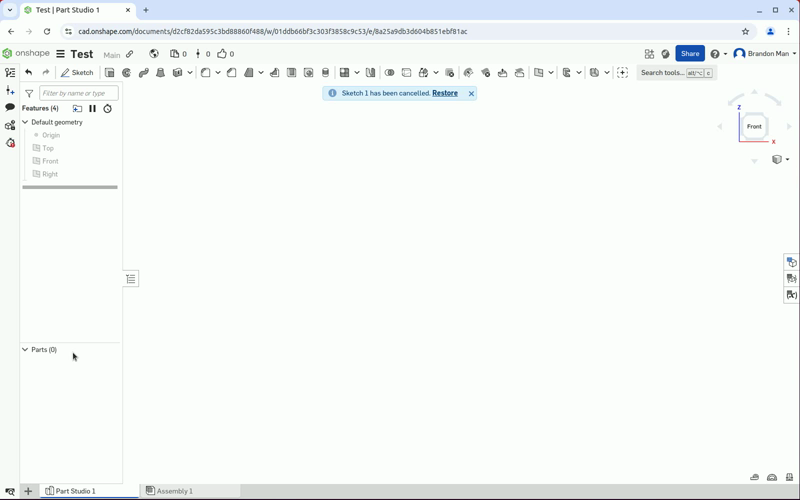
key_up(shift)
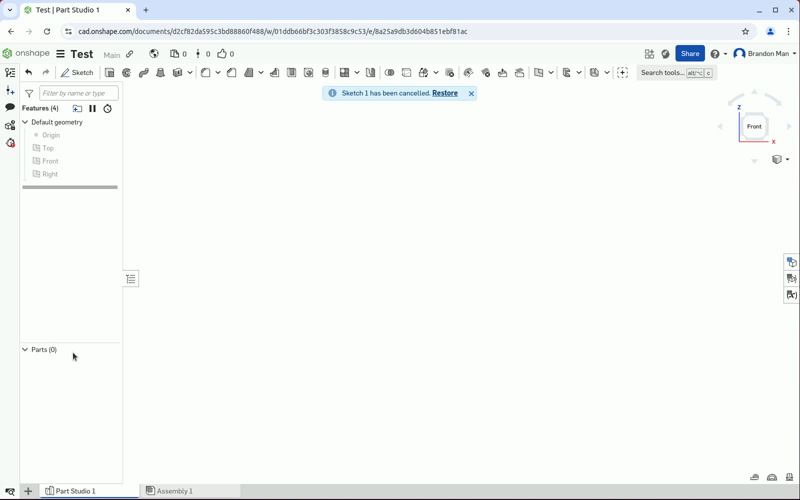
mouse_move(73, 352)
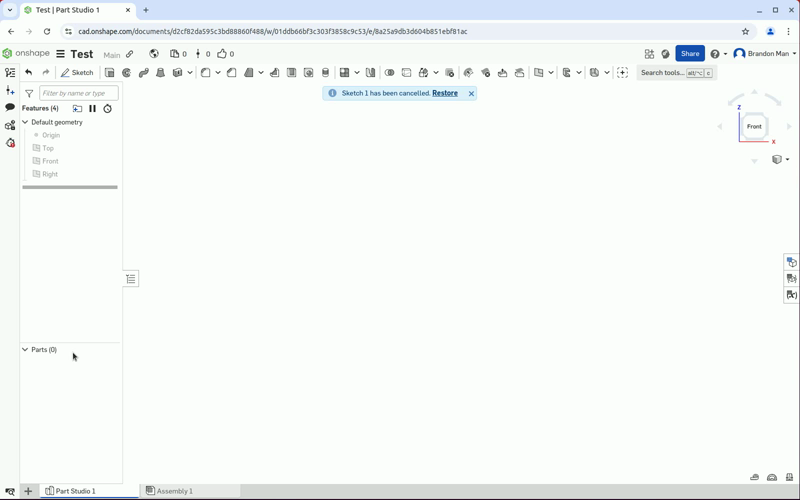
key(shift+y)
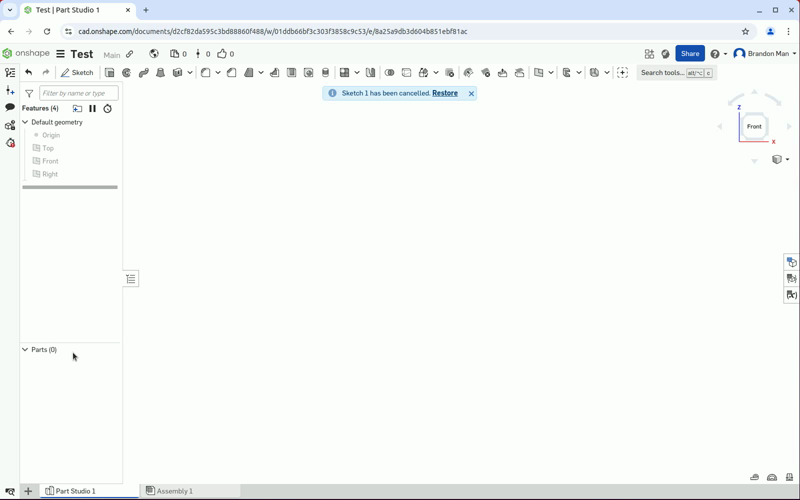
key(shift+s)
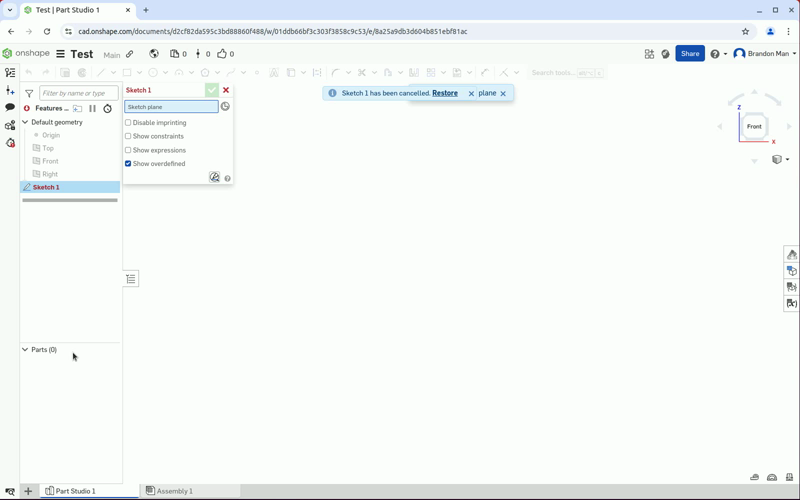
mouse_move(73, 163)
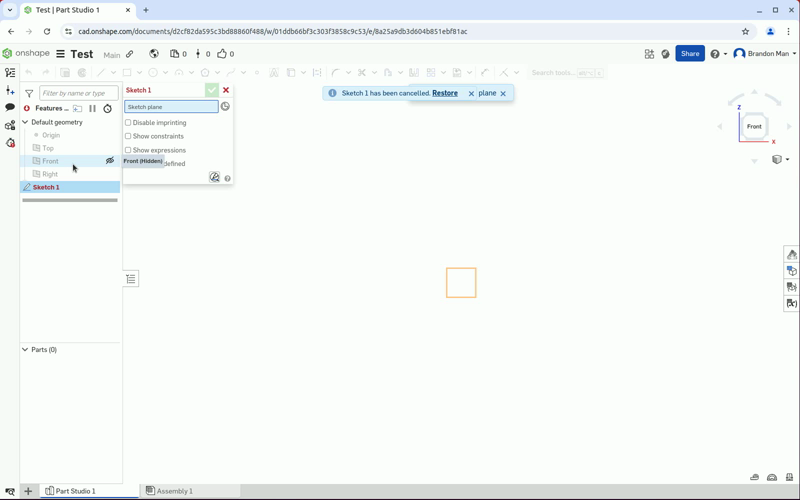
click(73, 163)
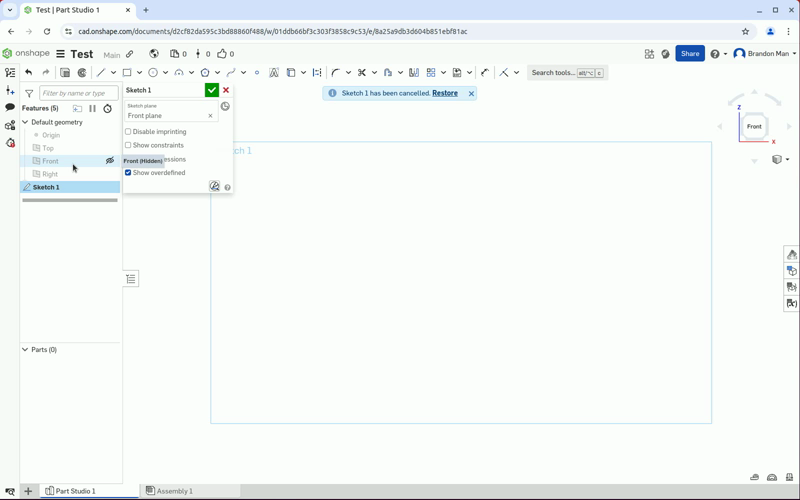
mouse_move(73, 352)
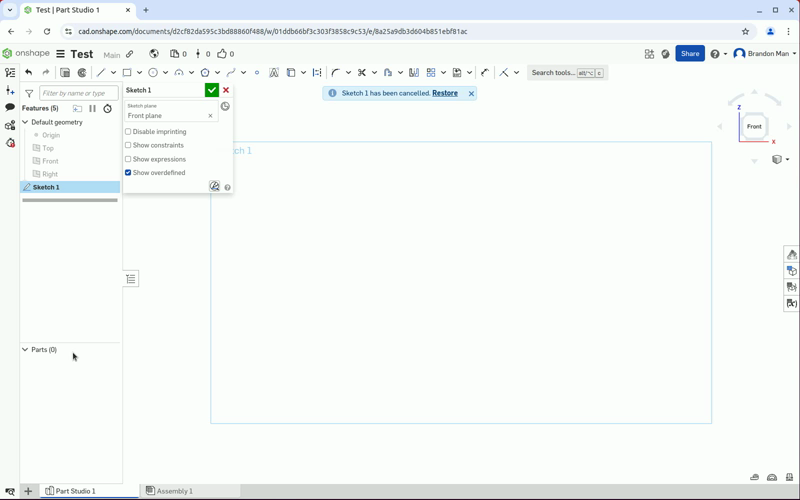
key(y)
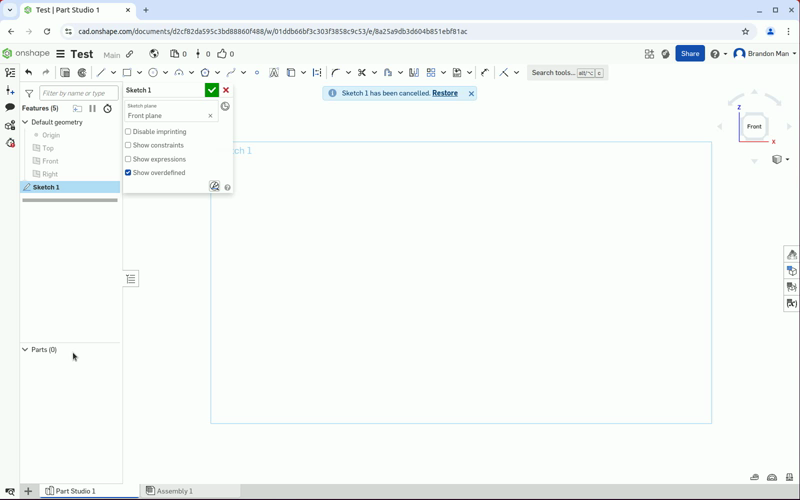
key(l)
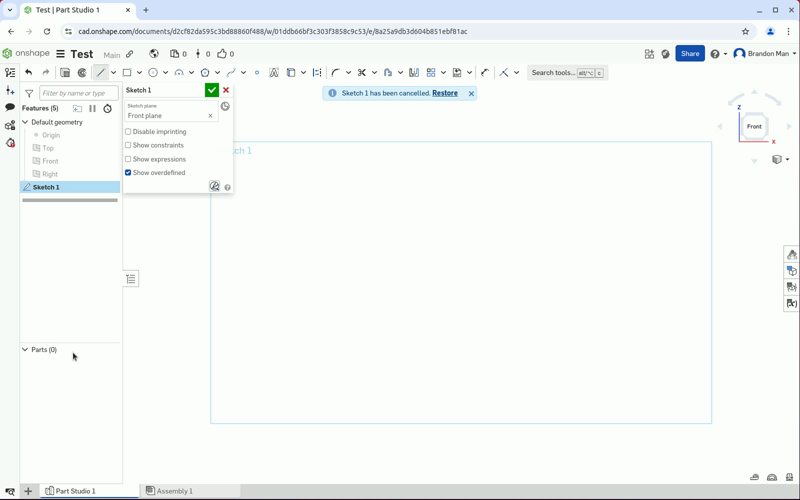
key_down(shift)
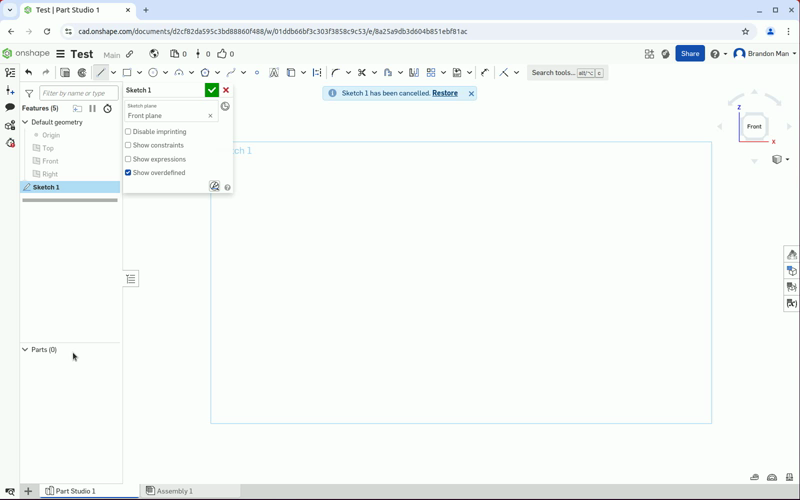
mouse_move(460, 282)
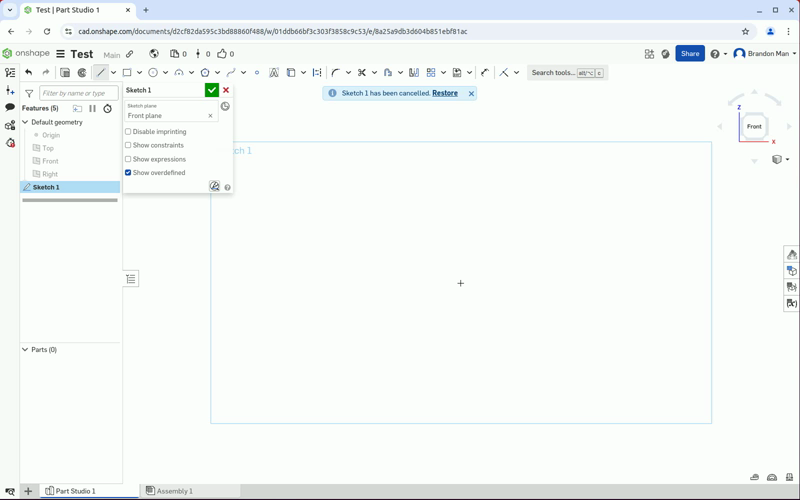
click(460, 282)
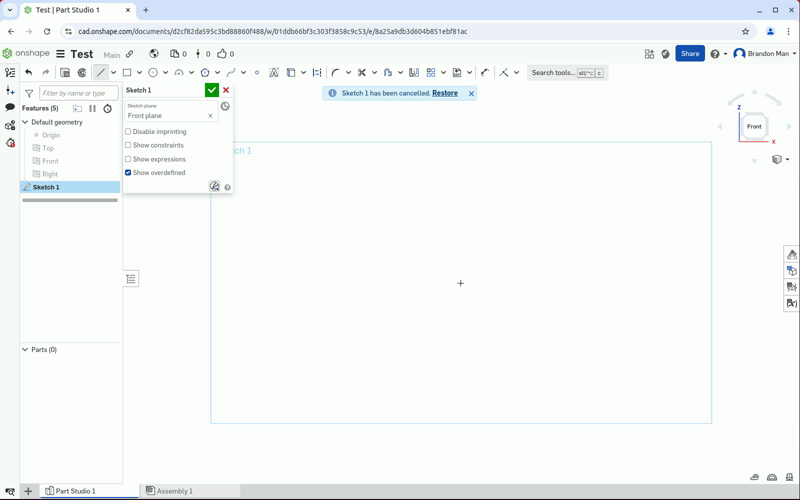
key_up(shift)
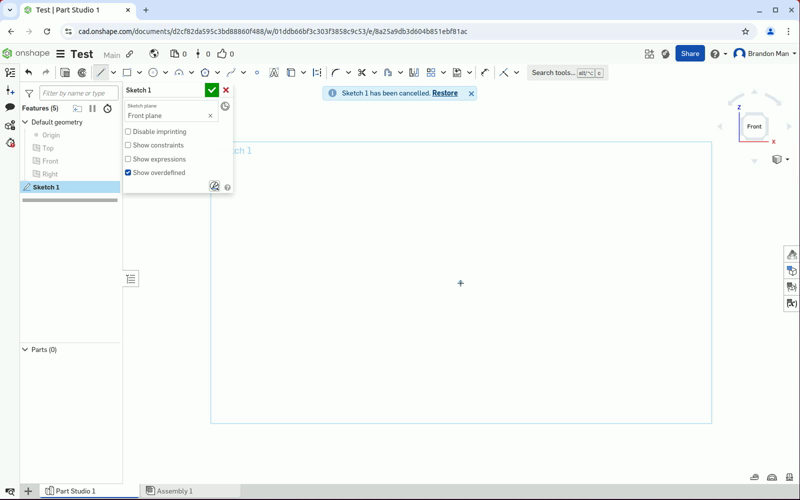
key_down(shift)
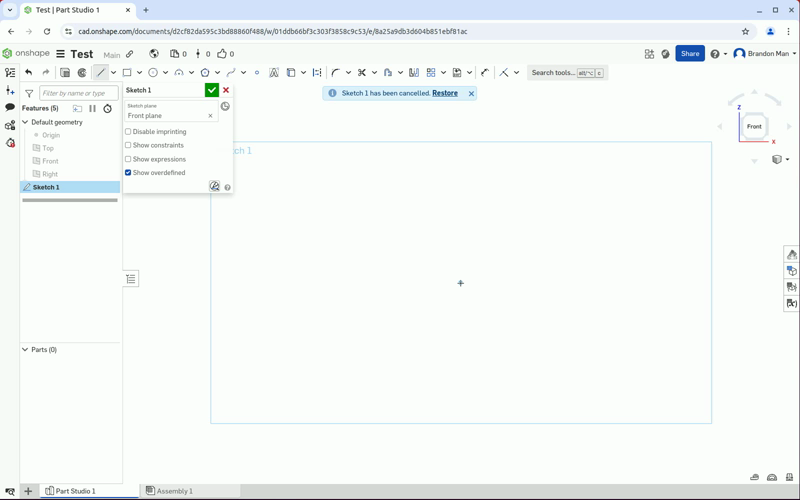
mouse_move(490, 282)
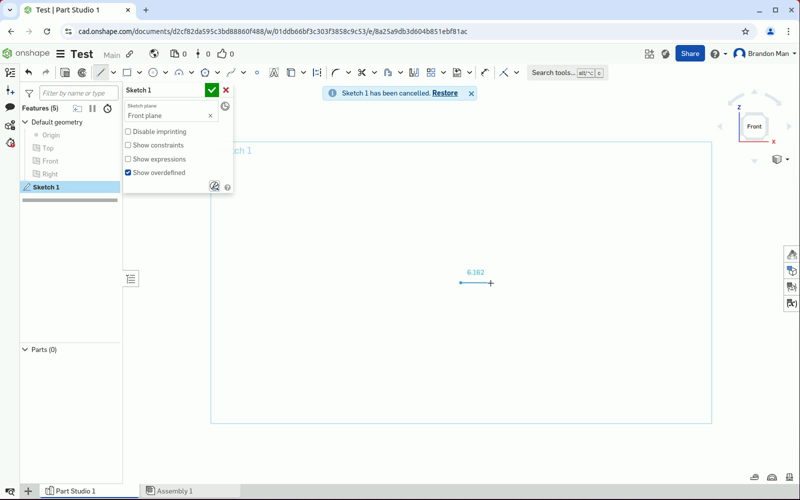
mouse_move(461, 283)
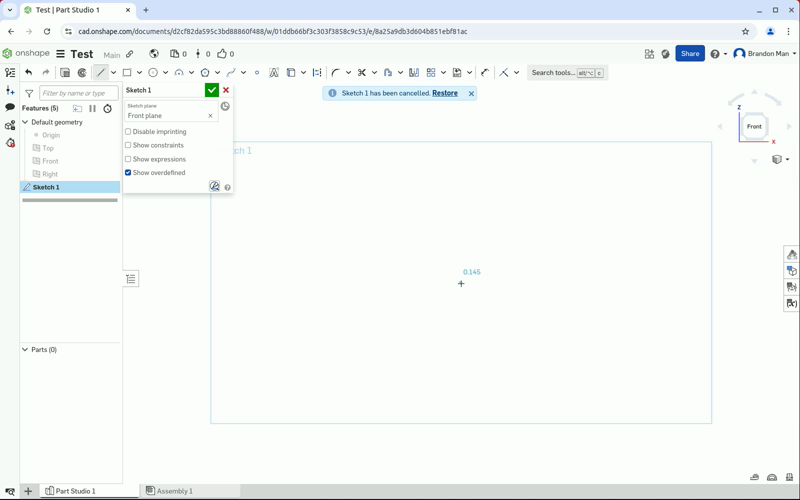
scroll(6)
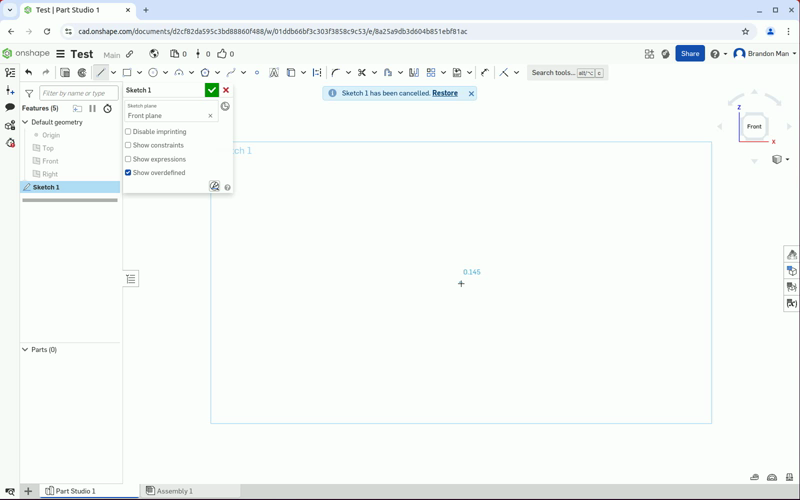
scroll(6)
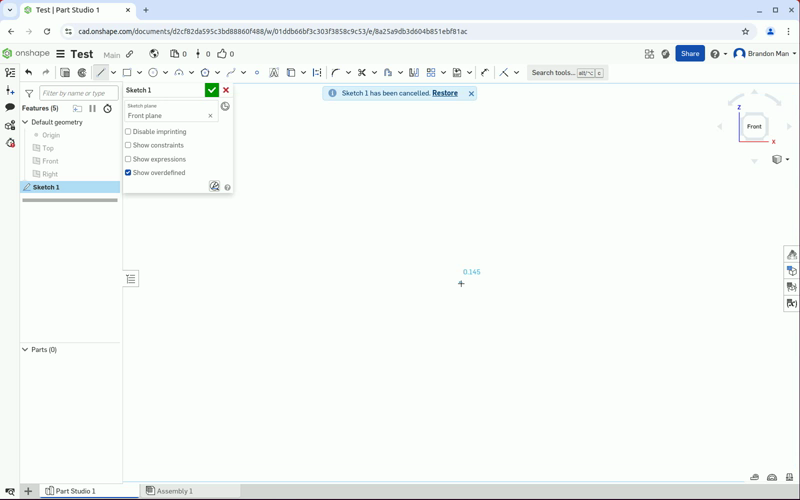
scroll(6)
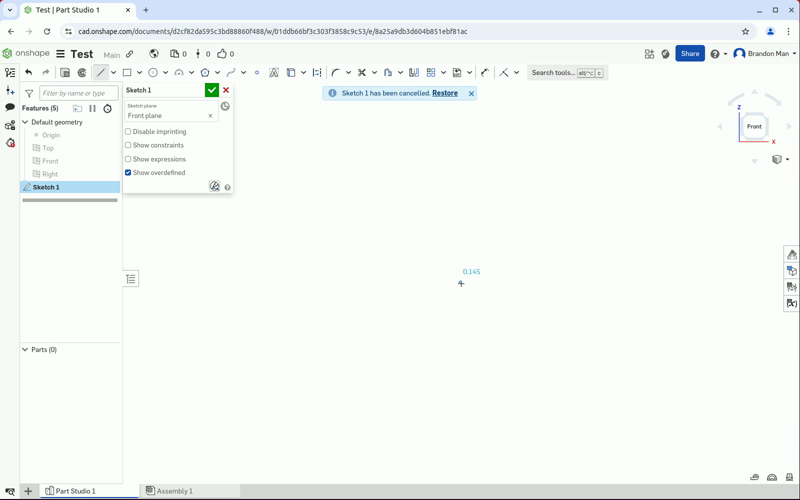
scroll(6)
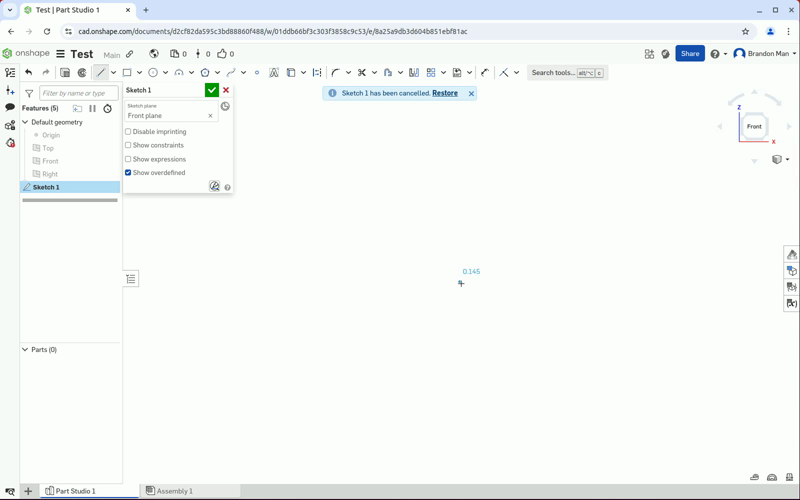
scroll(6)
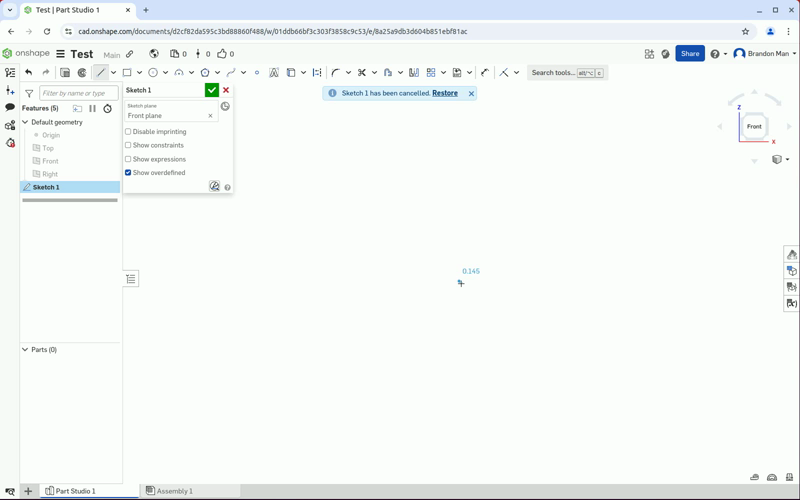
scroll(6)
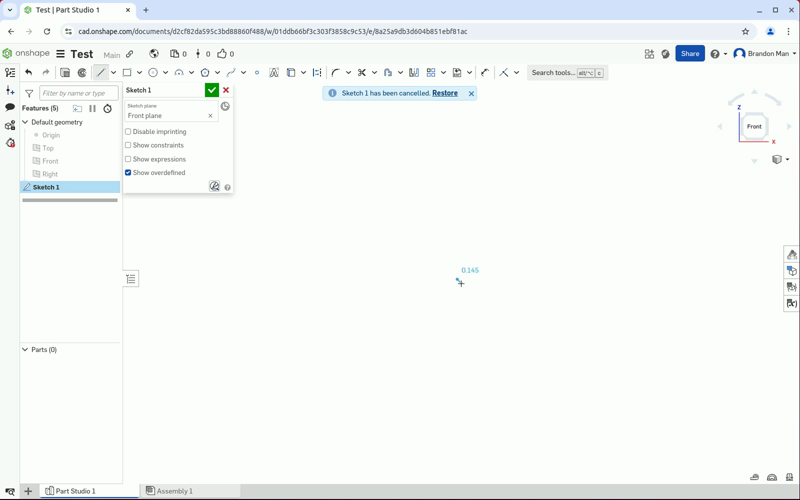
scroll(6)
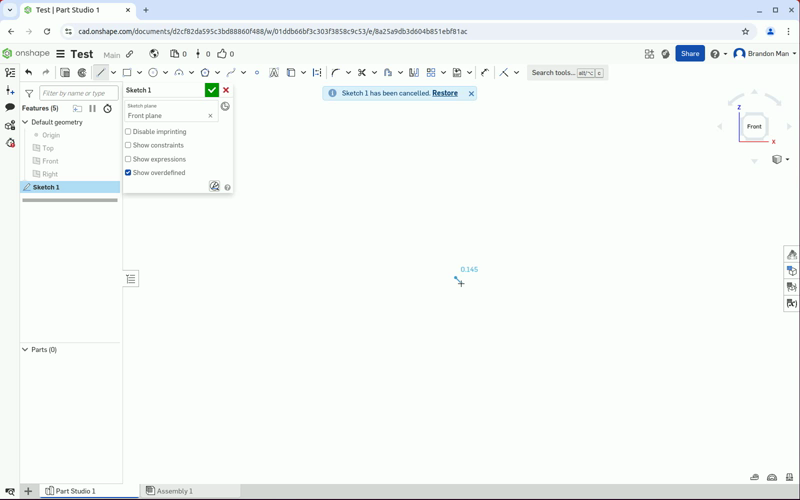
click(461, 283)
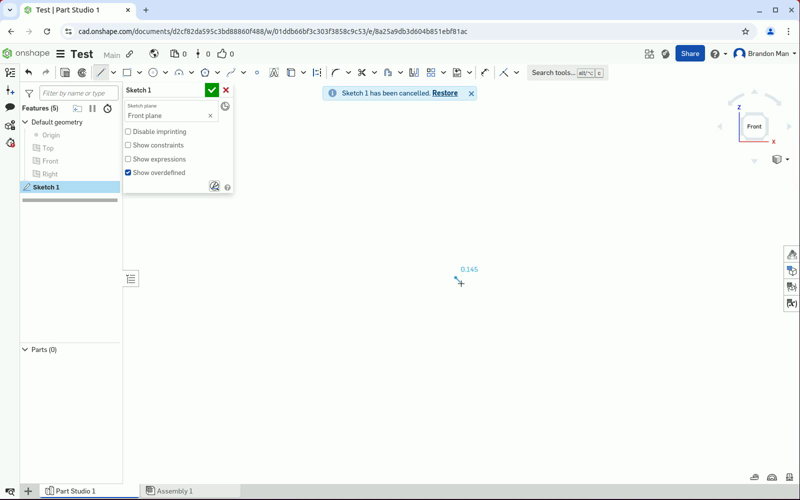
scroll(-6)
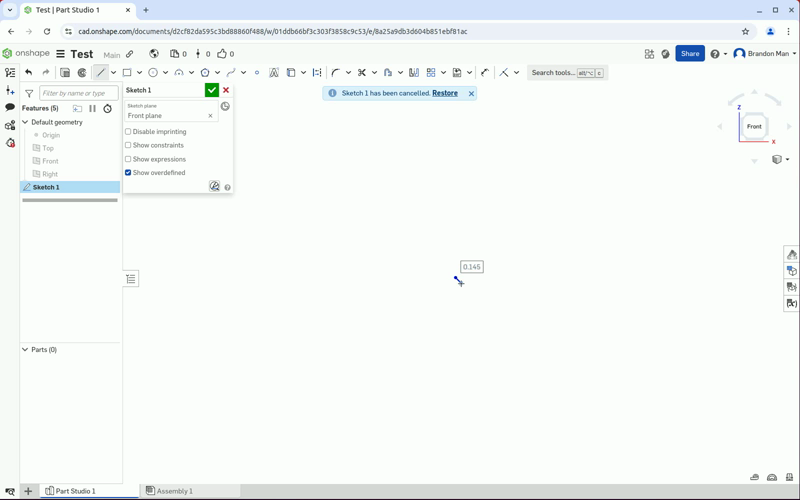
scroll(-6)
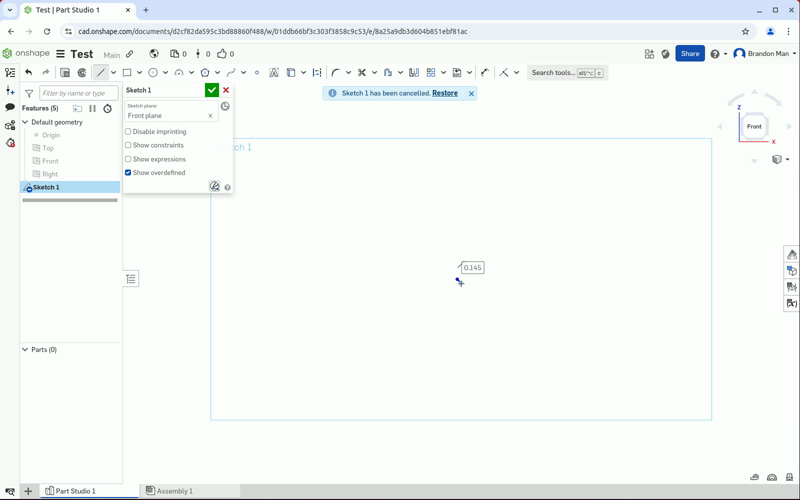
scroll(-6)
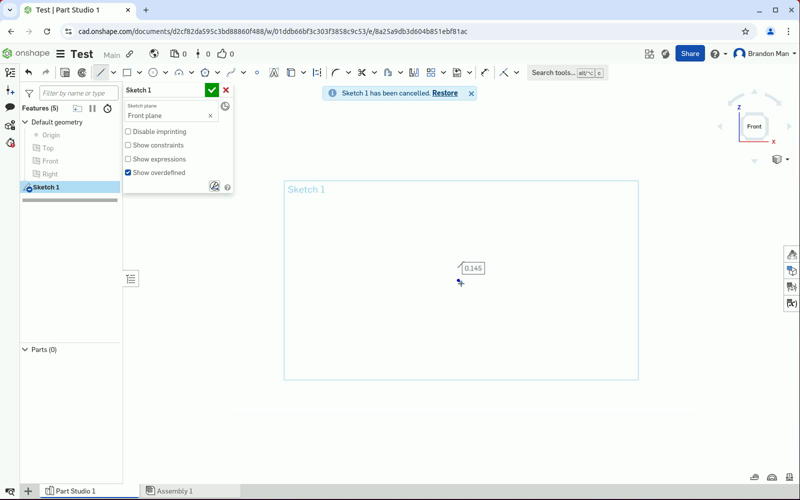
scroll(-6)
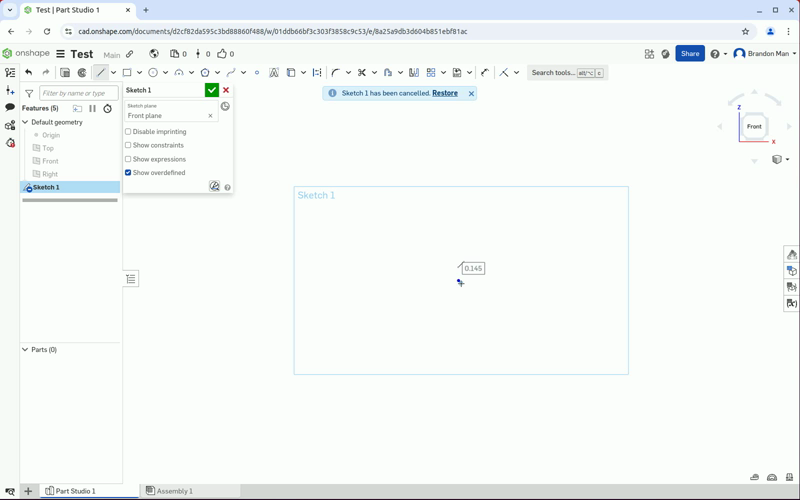
scroll(-6)
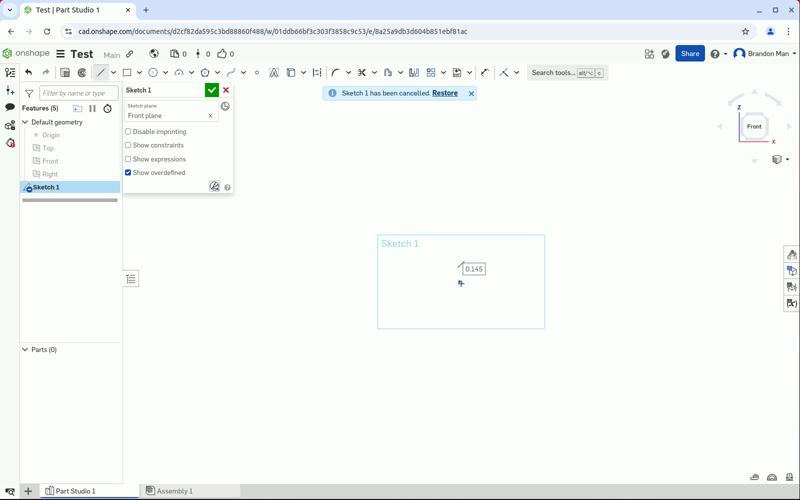
scroll(-6)
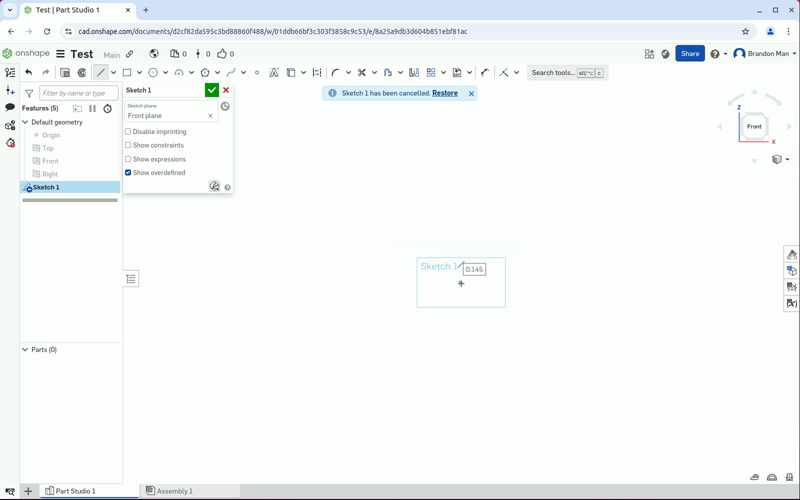
scroll(-6)
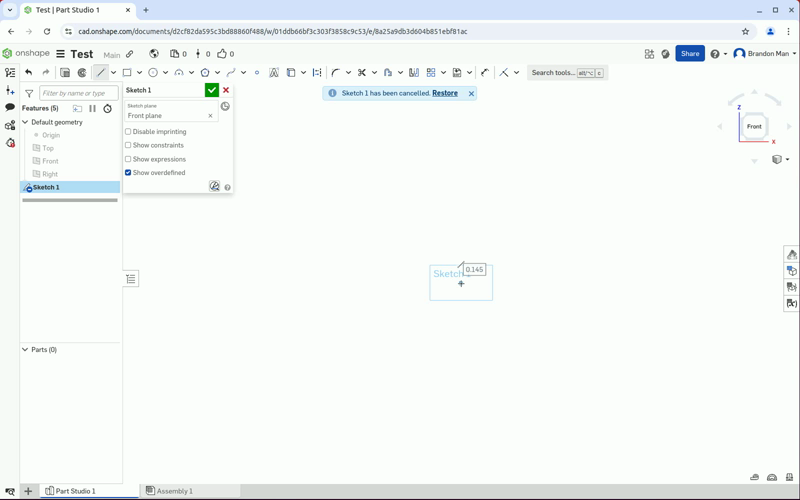
key_up(shift)
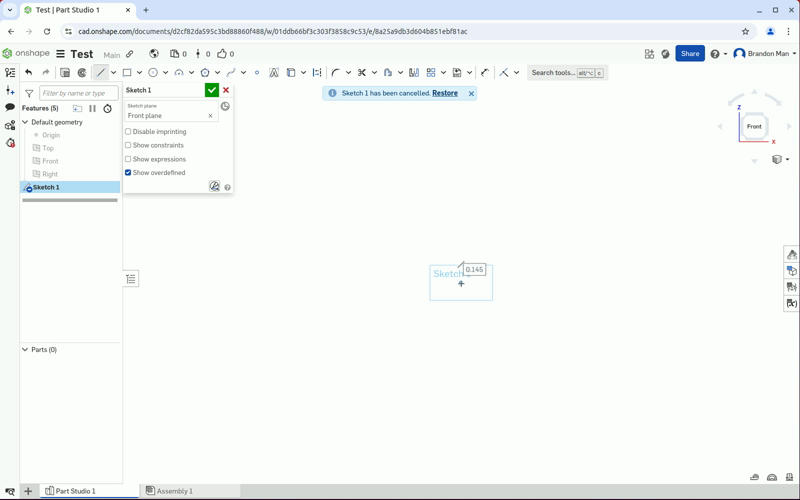
key_down(shift)
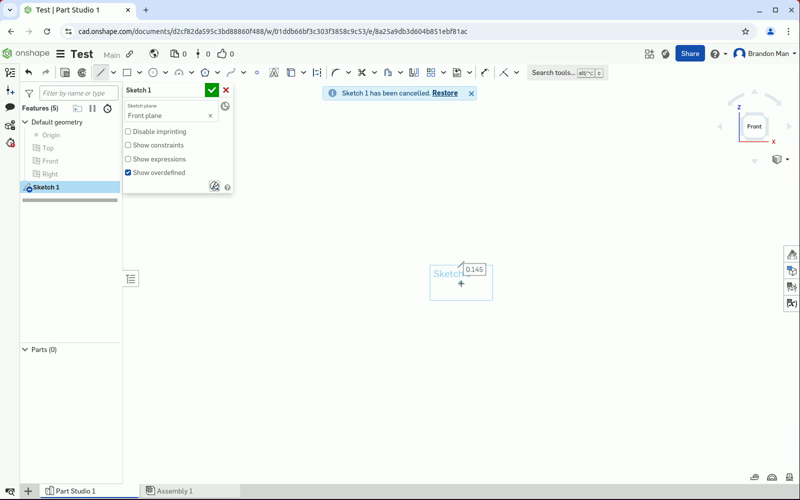
mouse_move(491, 283)
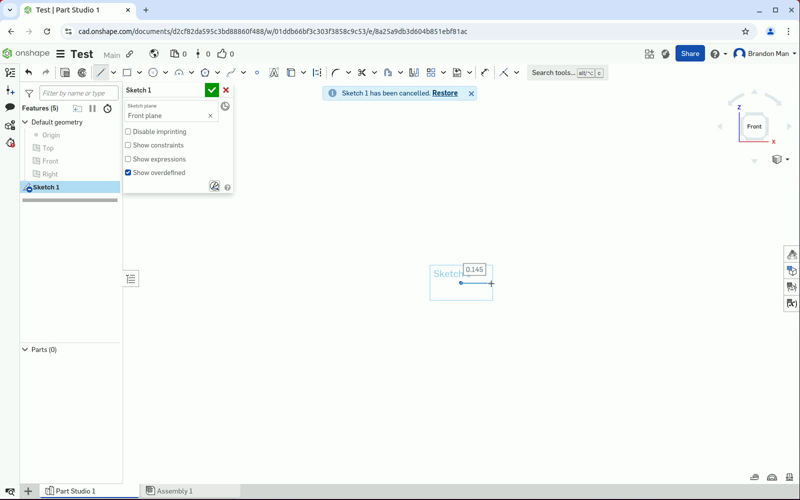
mouse_move(461, 282)
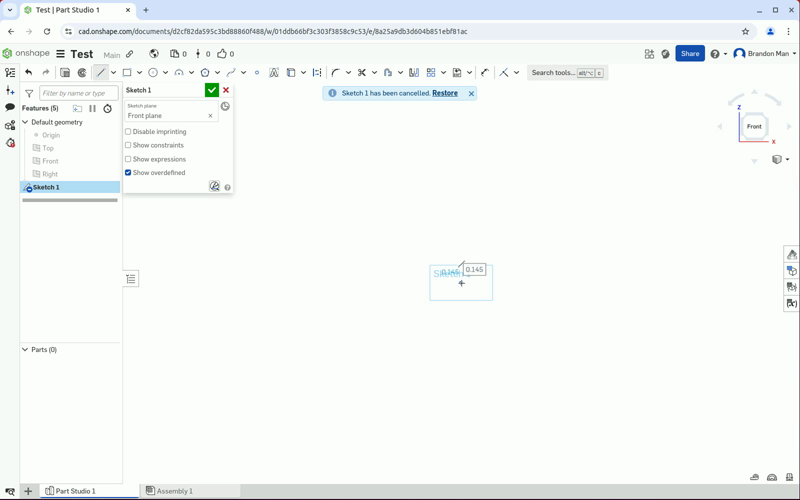
scroll(6)
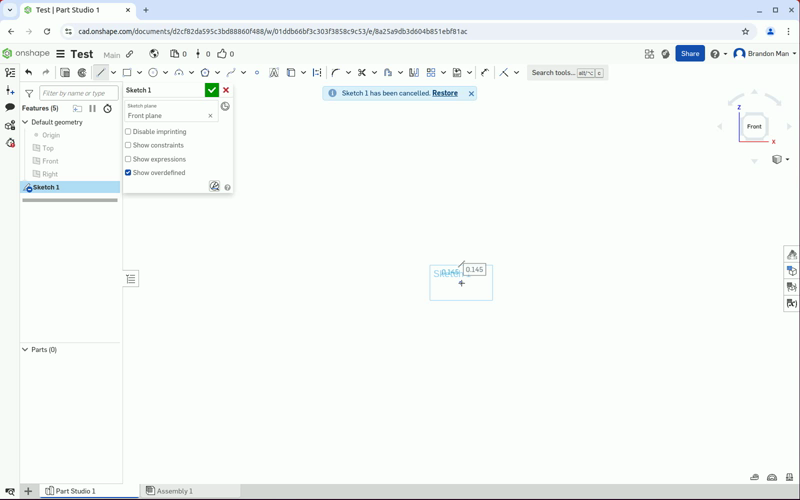
scroll(6)
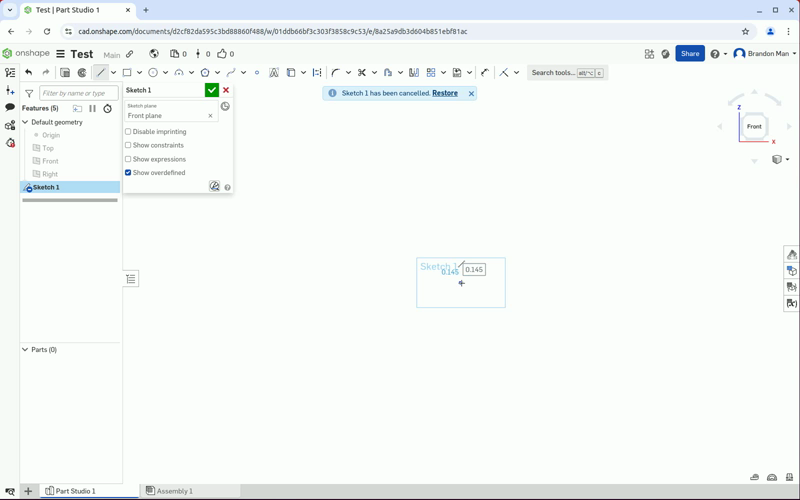
scroll(6)
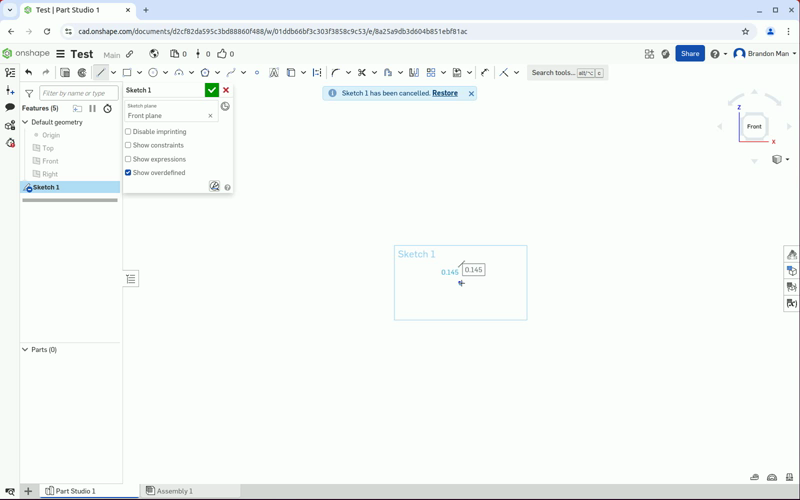
scroll(6)
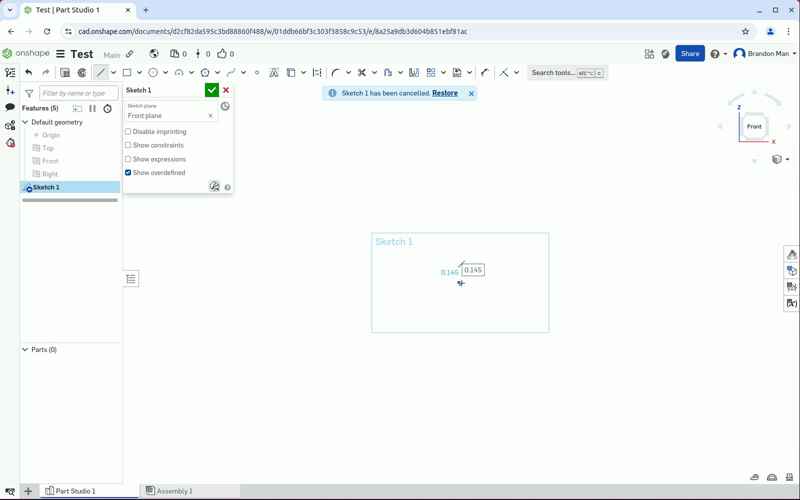
scroll(6)
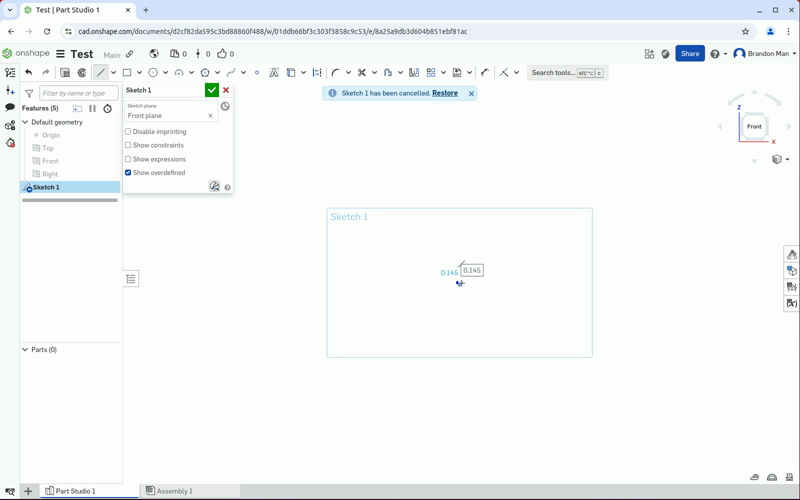
scroll(6)
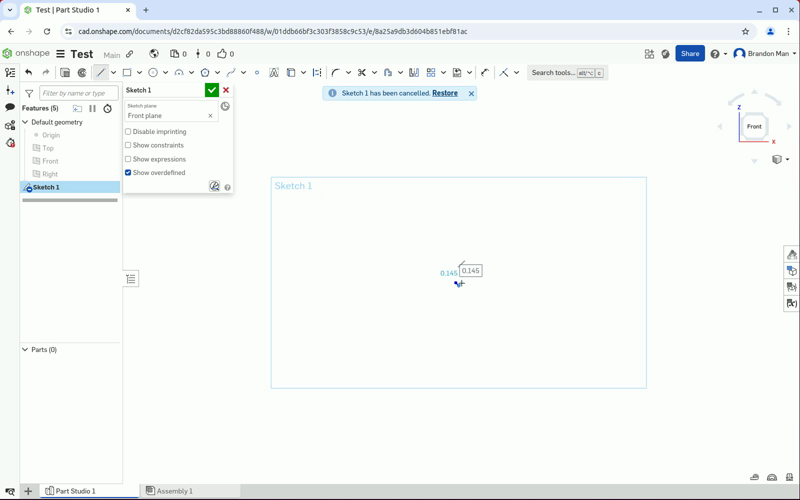
scroll(6)
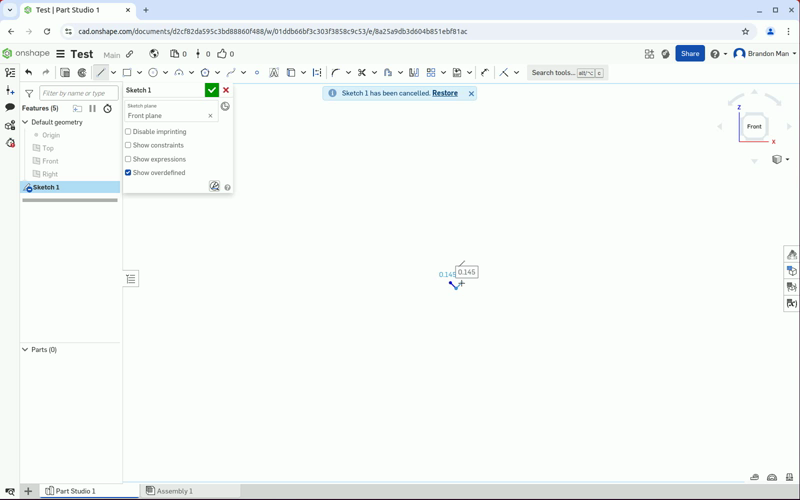
click(461, 282)
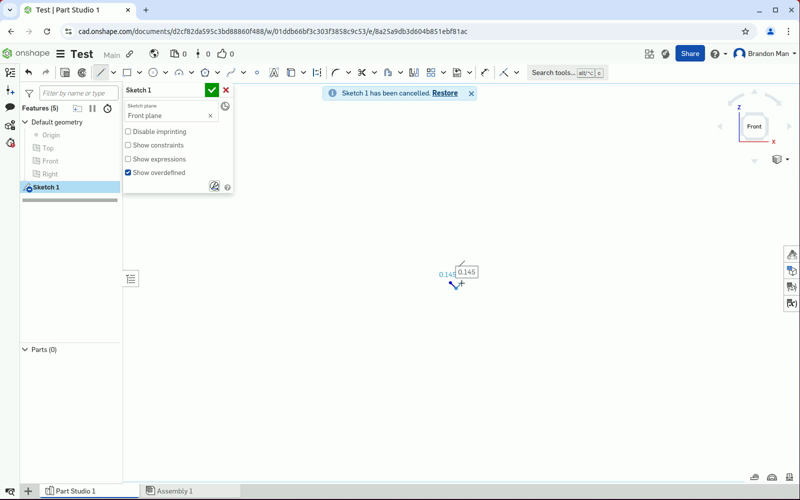
scroll(-6)
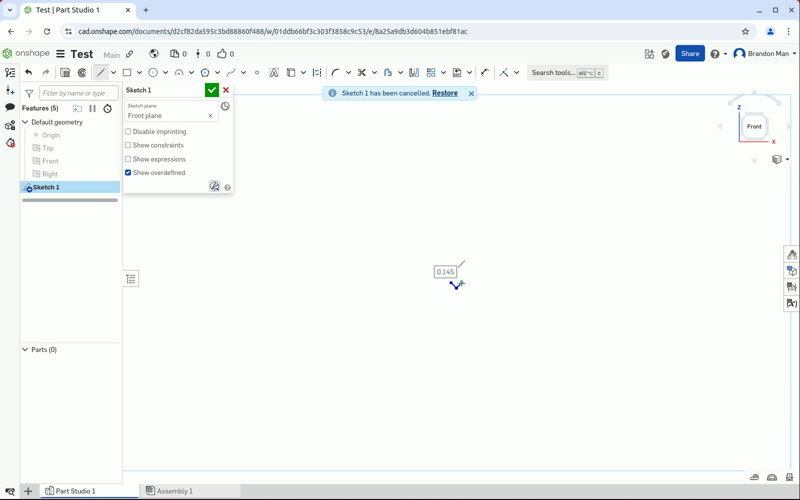
scroll(-6)
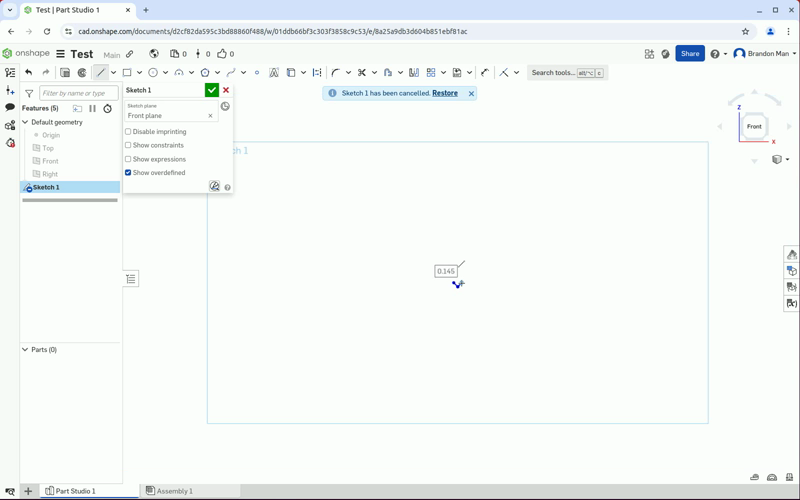
scroll(-6)
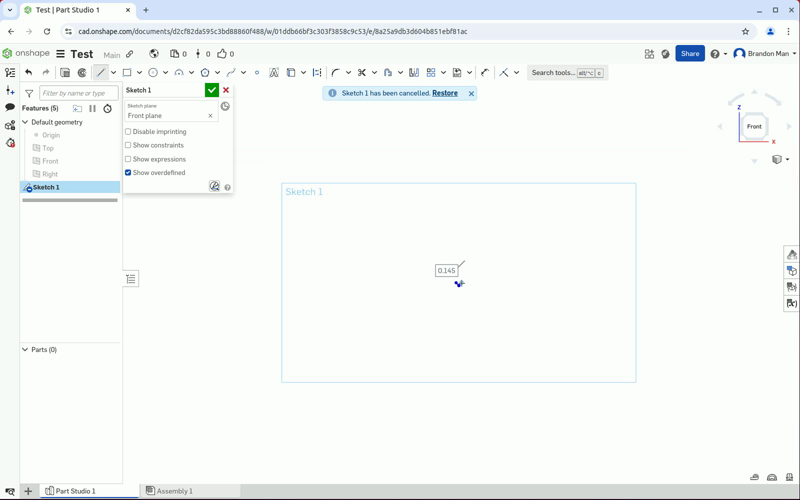
scroll(-6)
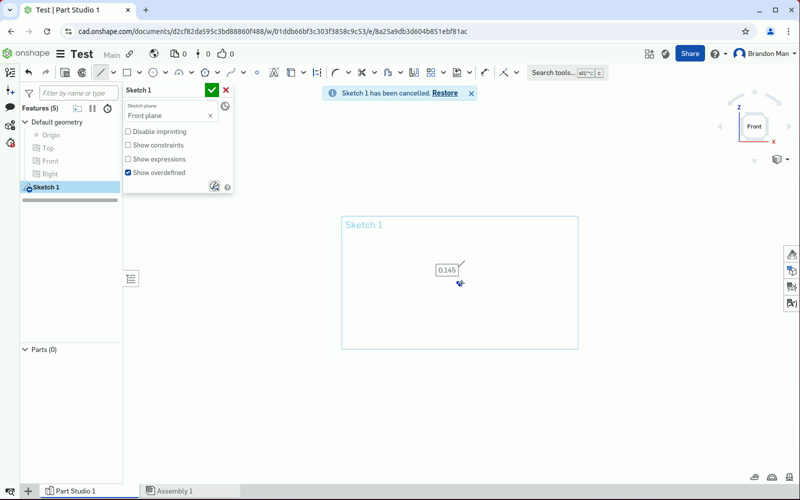
scroll(-6)
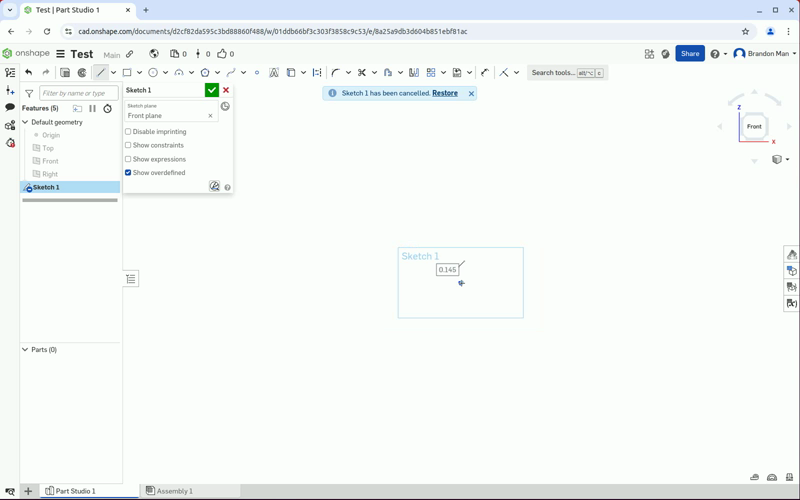
scroll(-6)
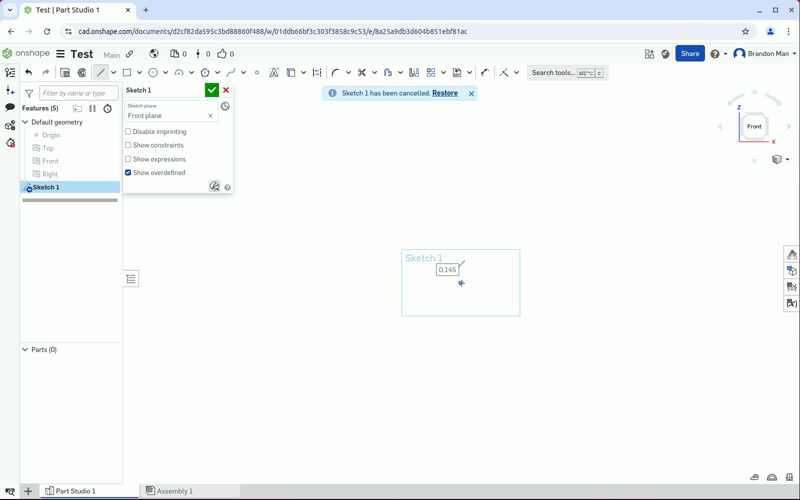
scroll(-6)
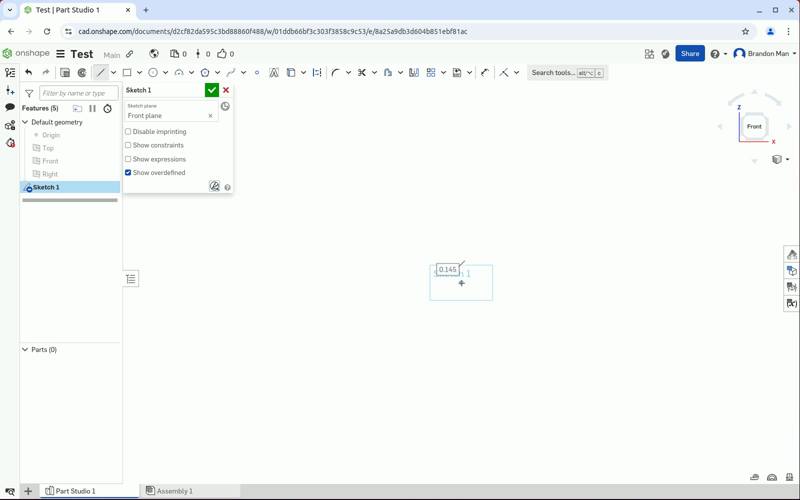
key_up(shift)
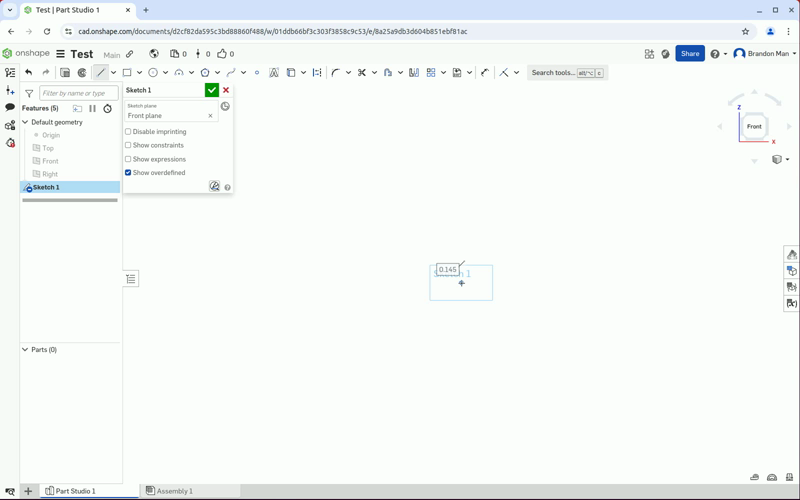
key_down(shift)
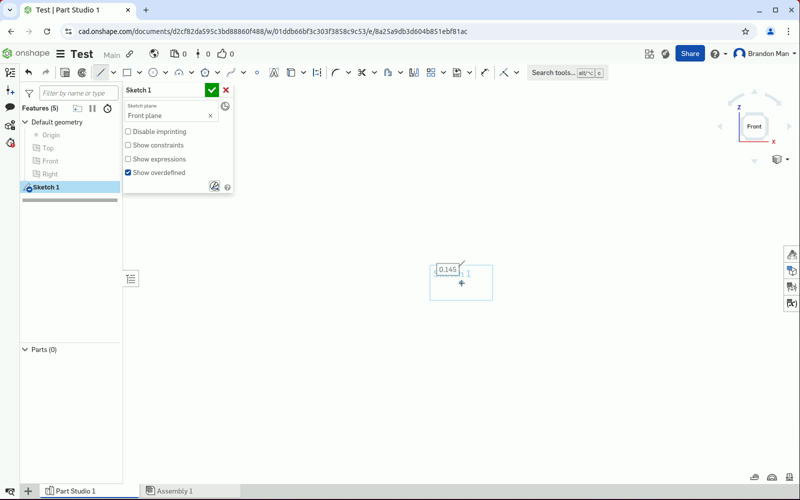
mouse_move(492, 282)
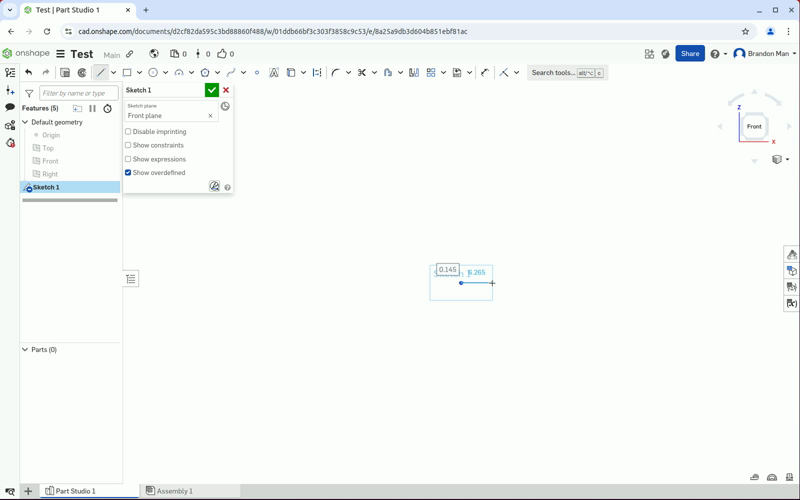
mouse_move(461, 282)
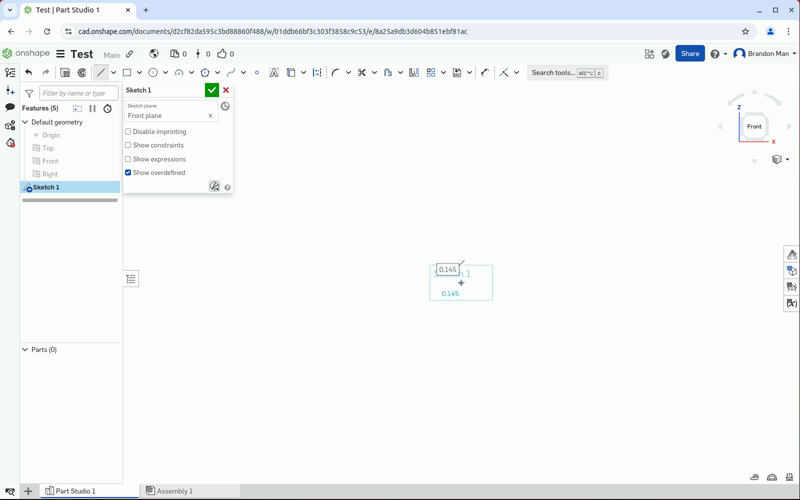
scroll(6)
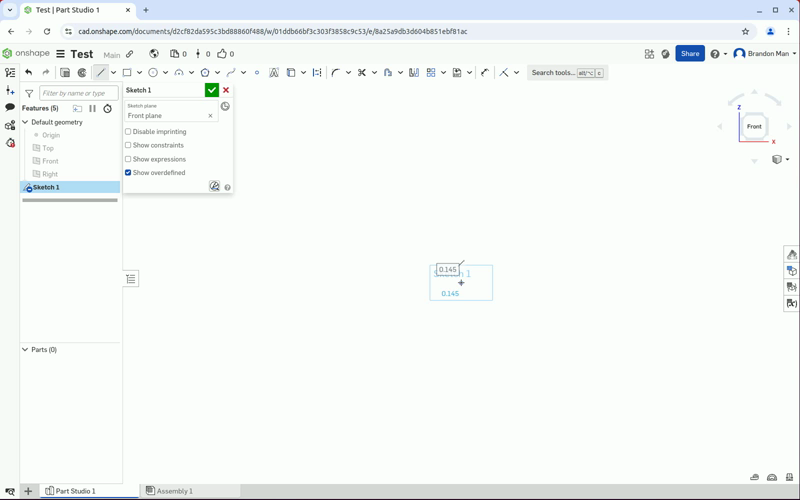
scroll(6)
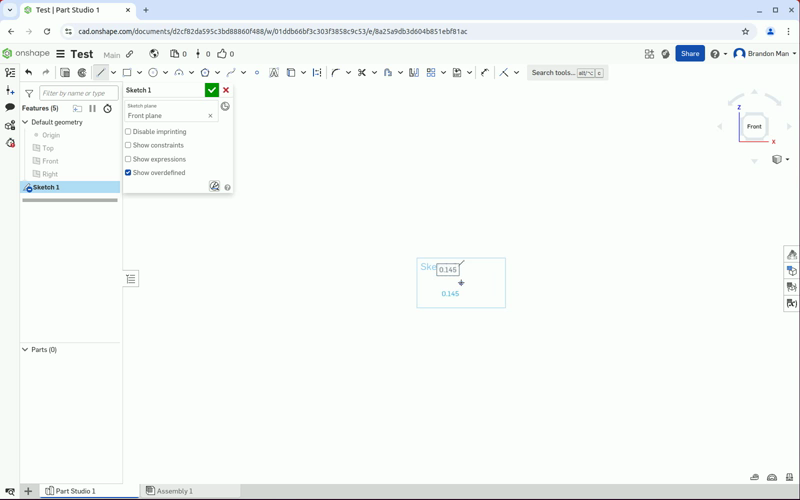
scroll(6)
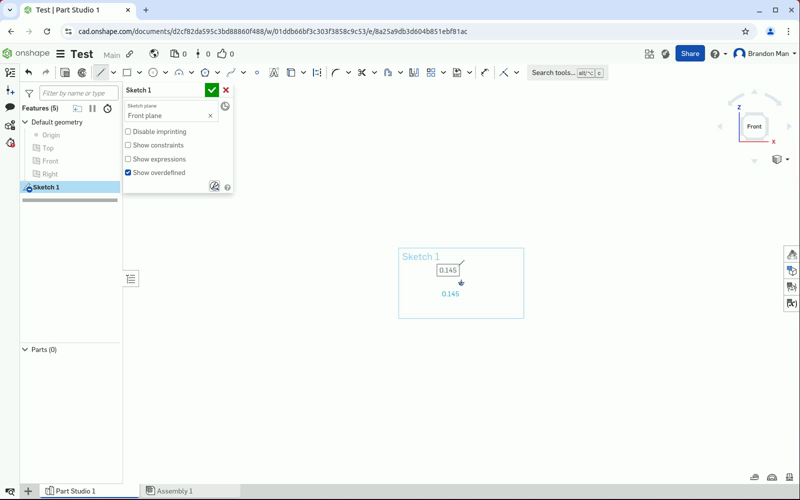
scroll(6)
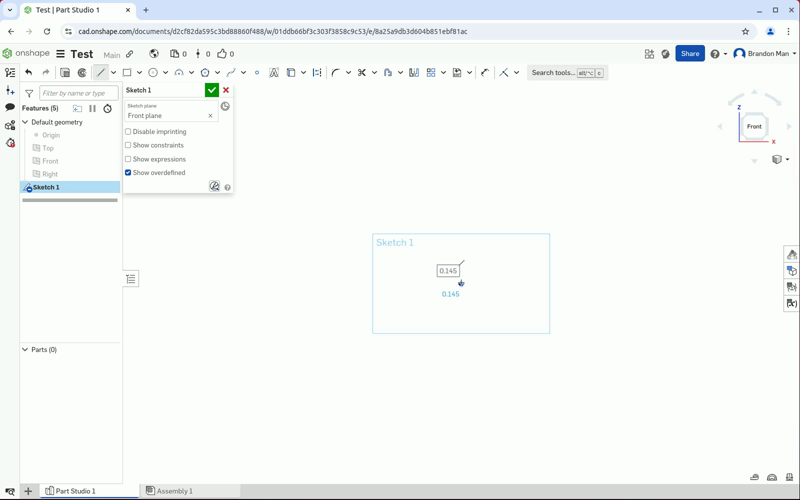
scroll(6)
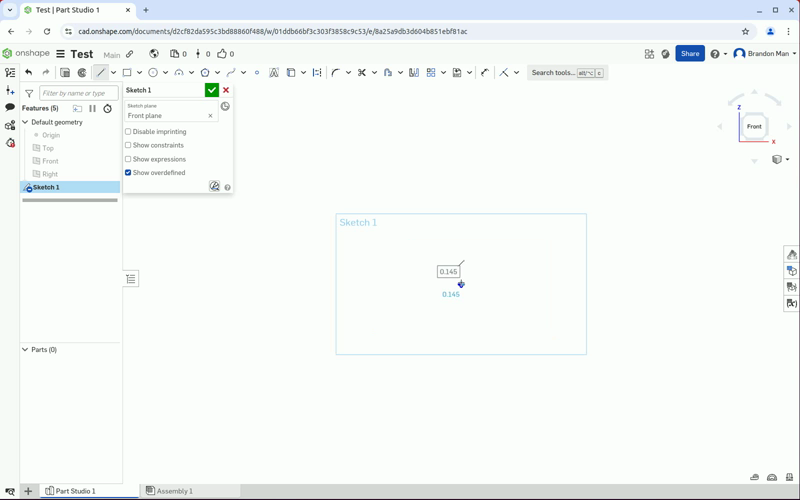
scroll(6)
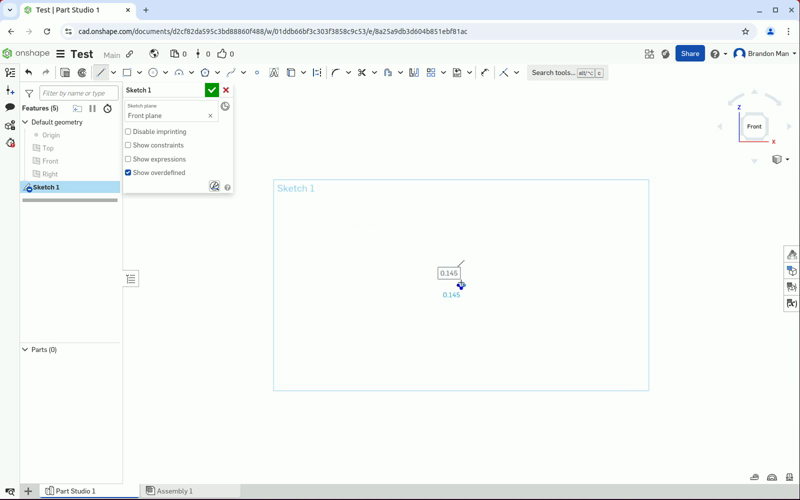
scroll(6)
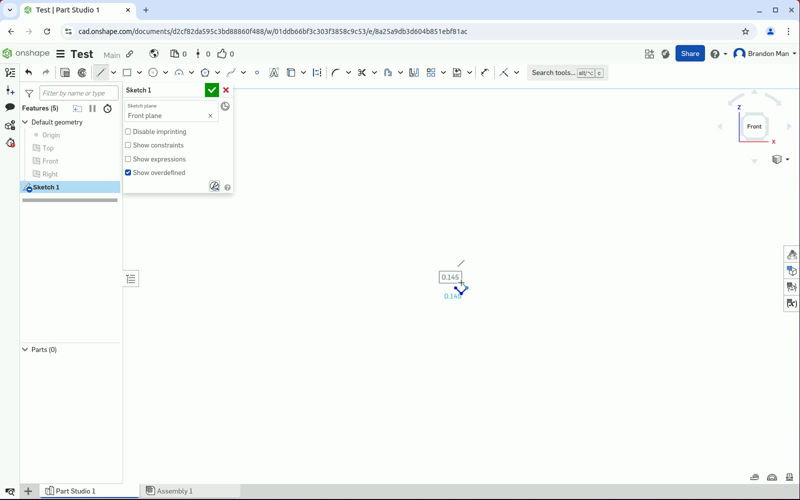
click(461, 282)
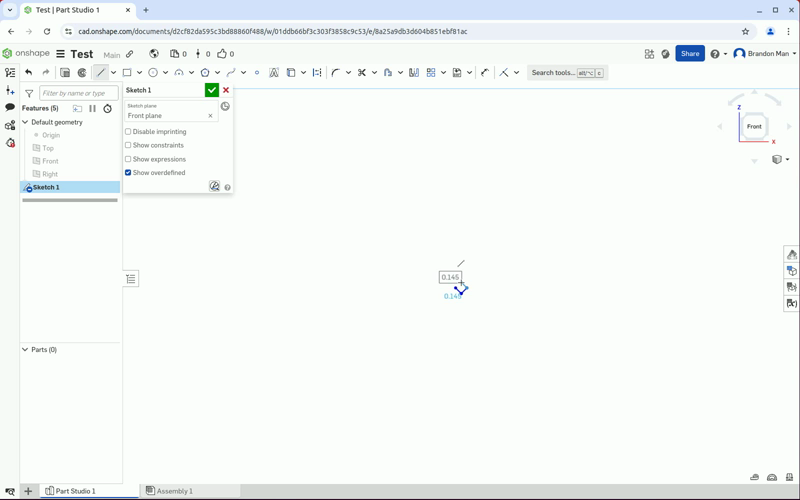
scroll(-6)
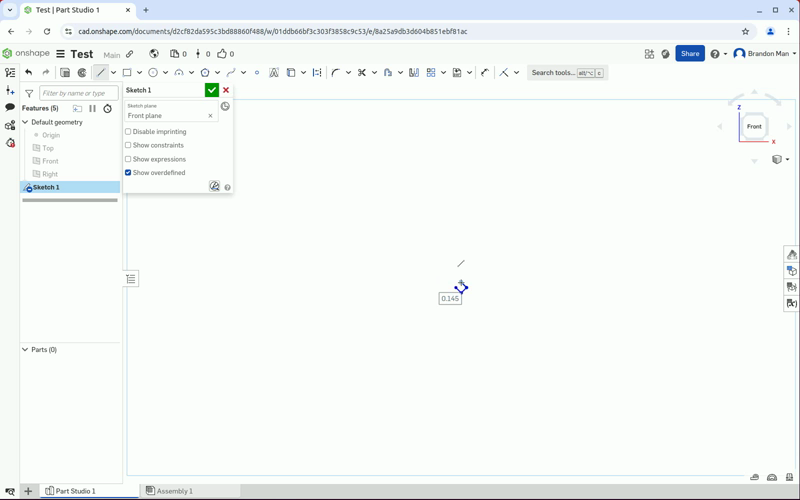
scroll(-6)
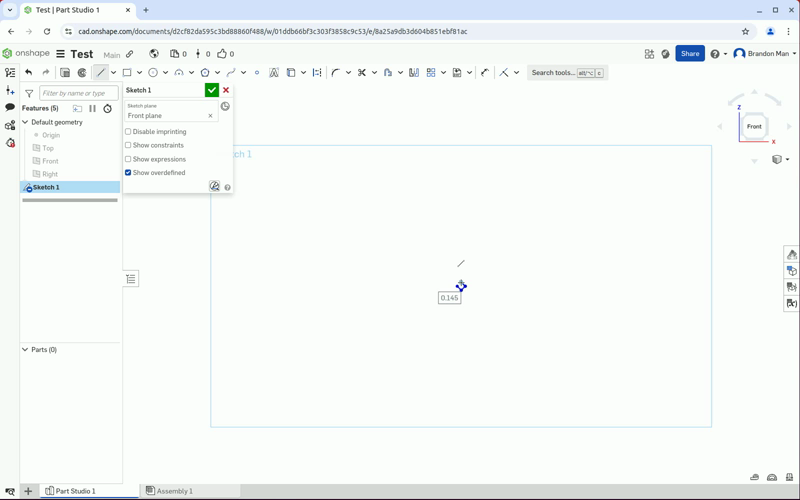
scroll(-6)
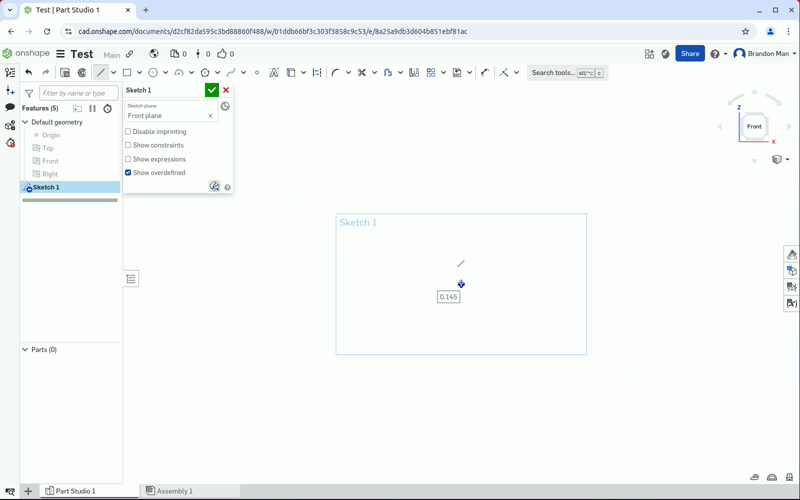
scroll(-6)
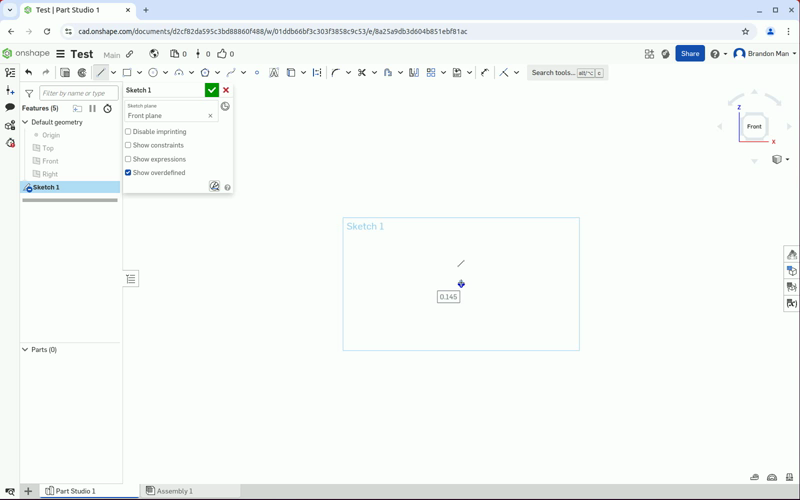
scroll(-6)
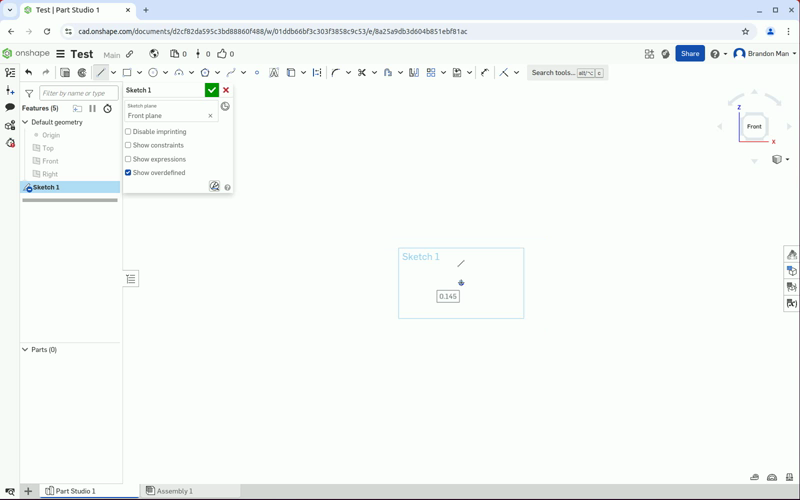
scroll(-6)
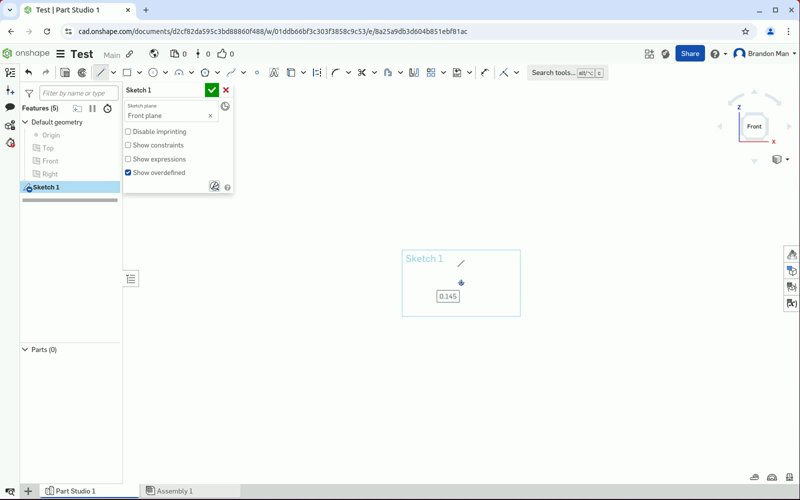
scroll(-6)
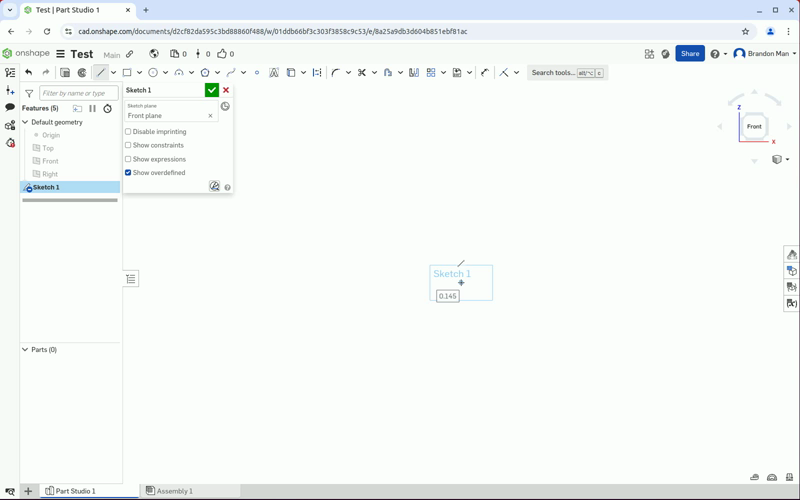
key_up(shift)
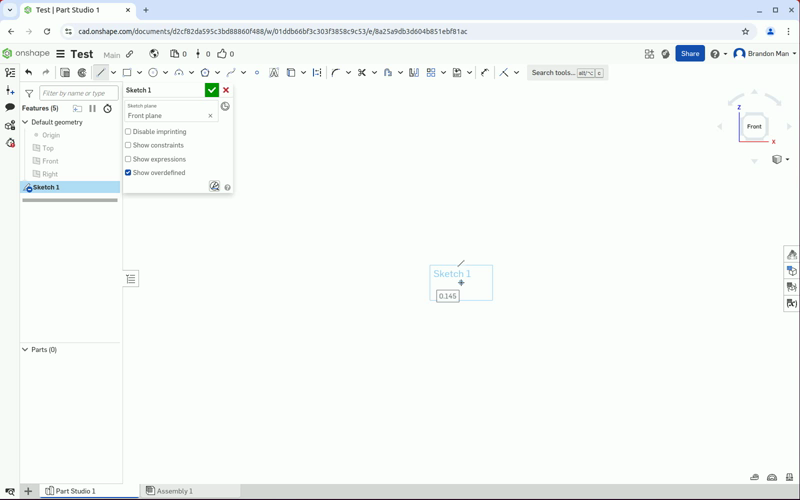
mouse_move(491, 282)
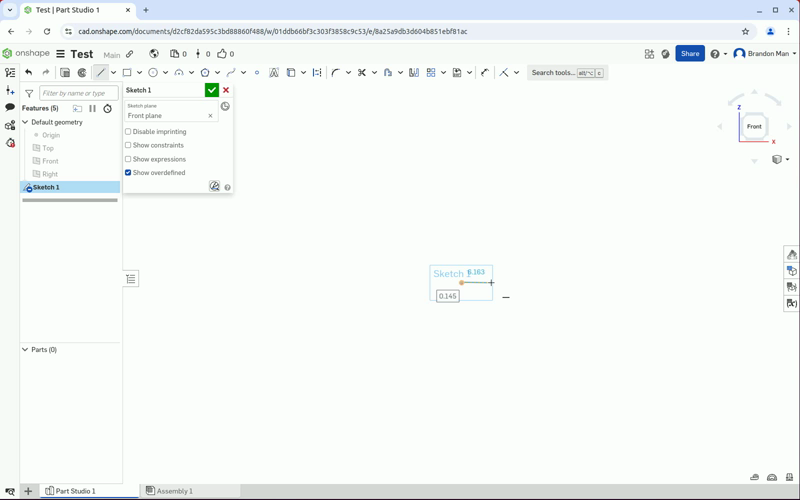
key_down(shift)
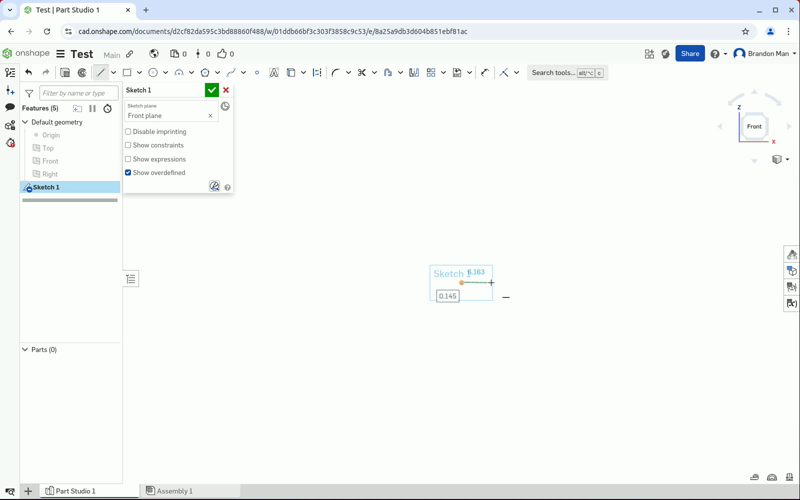
mouse_move(460, 282)
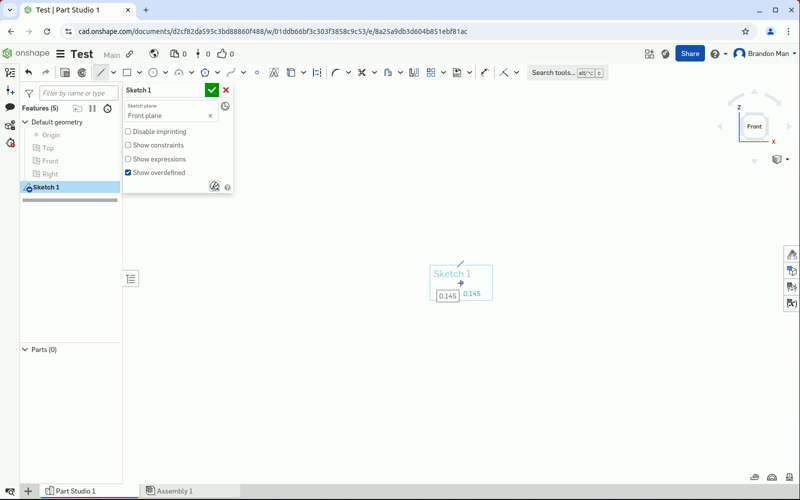
scroll(6)
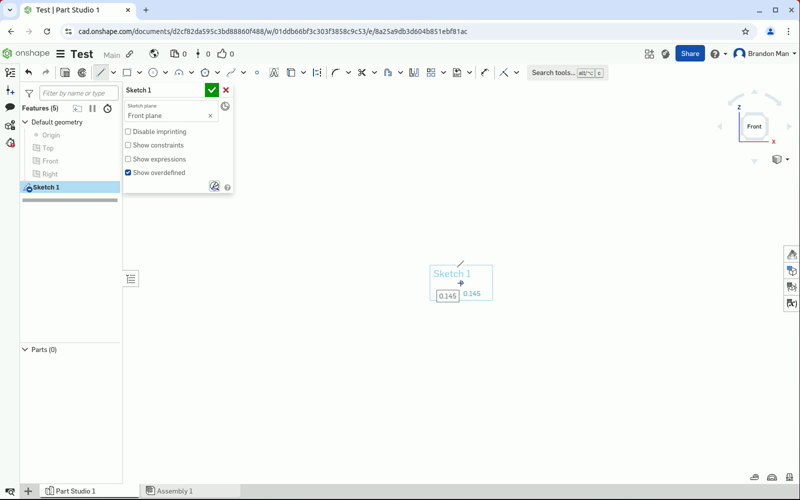
scroll(6)
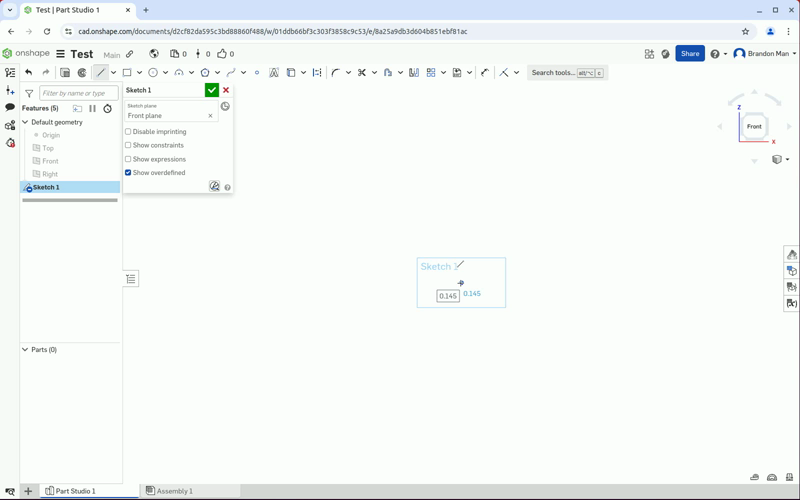
scroll(6)
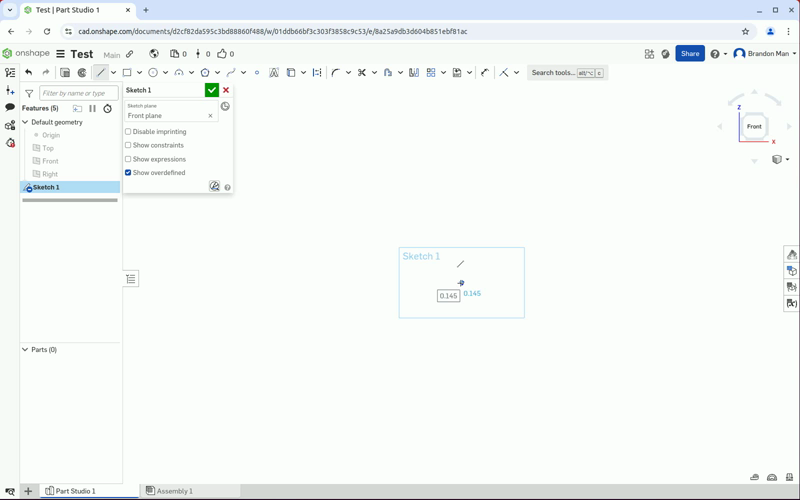
scroll(6)
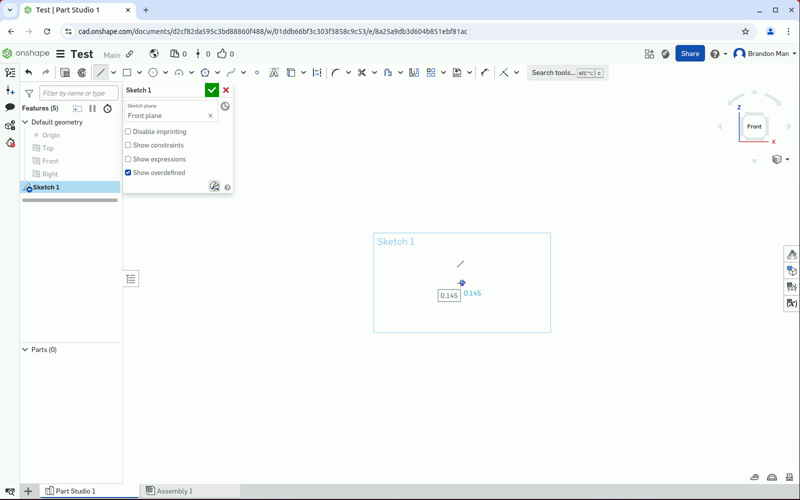
scroll(6)
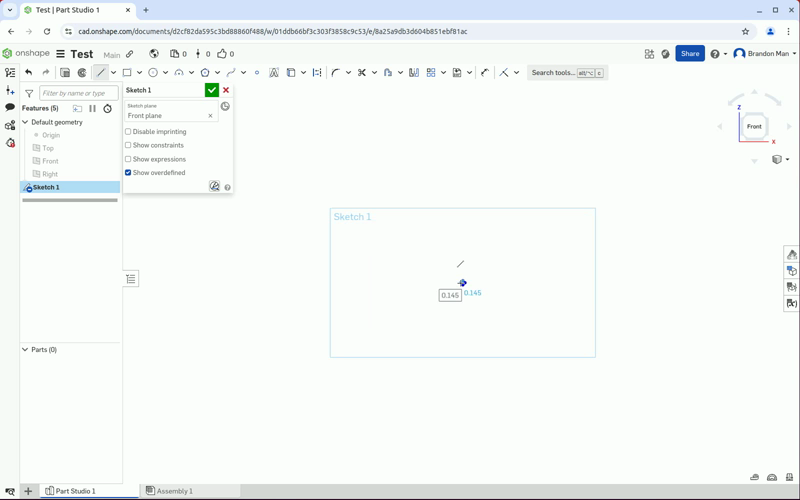
scroll(6)
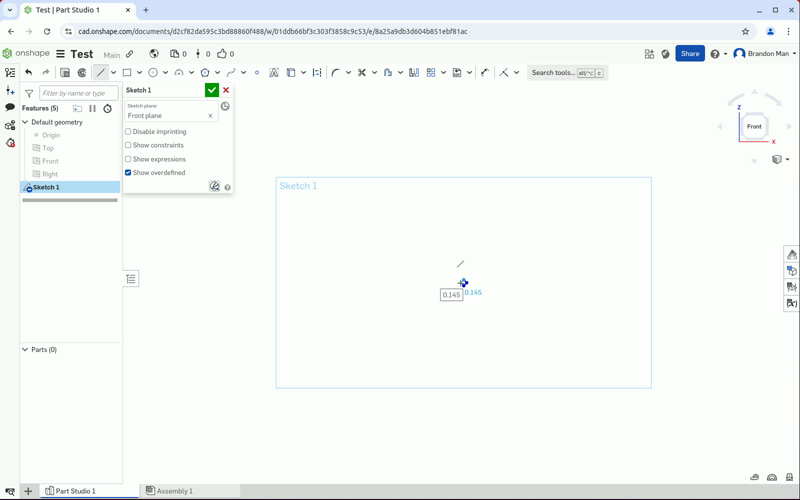
scroll(6)
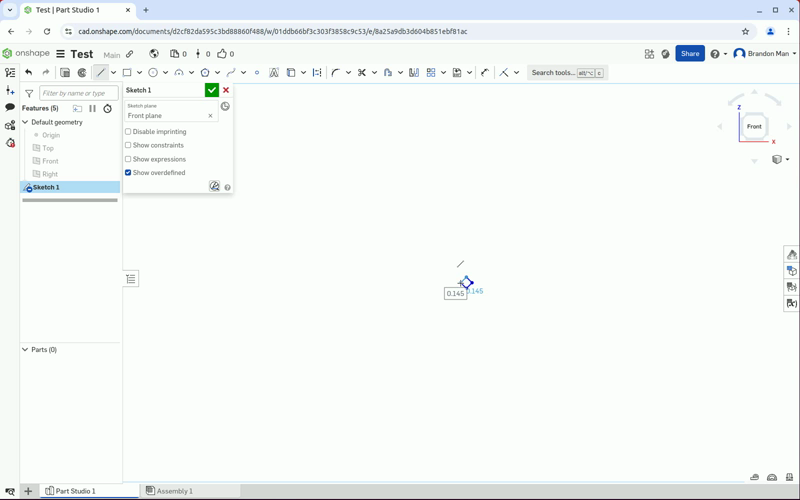
key_up(shift)
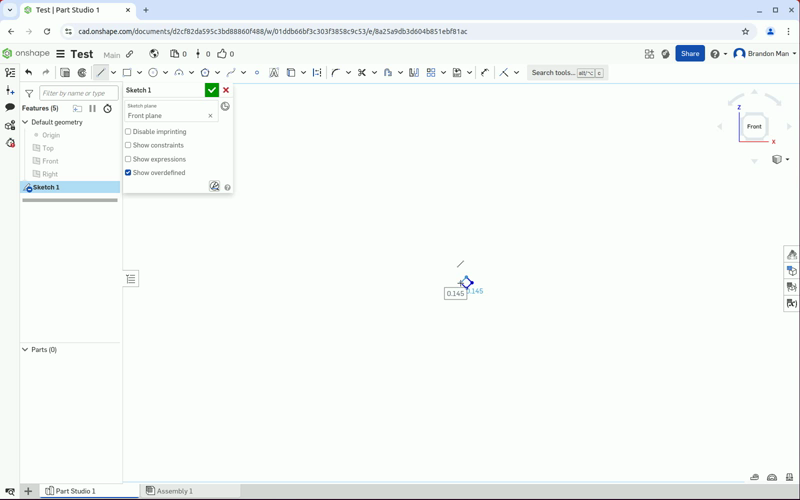
click(460, 282)
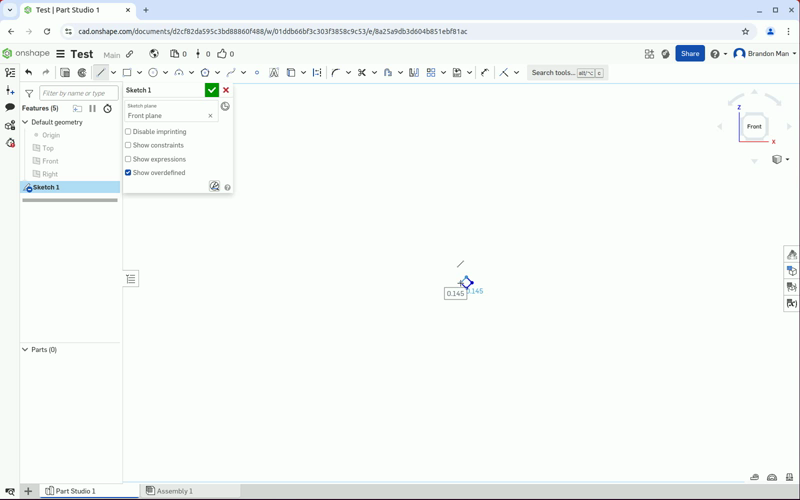
scroll(-6)
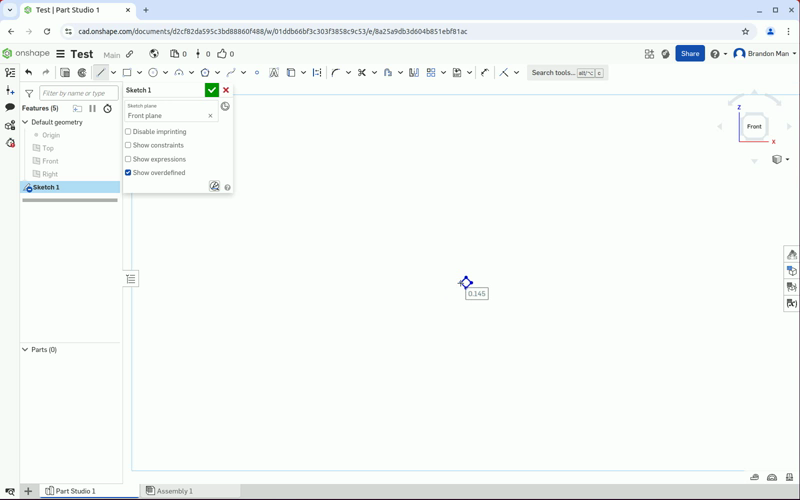
scroll(-6)
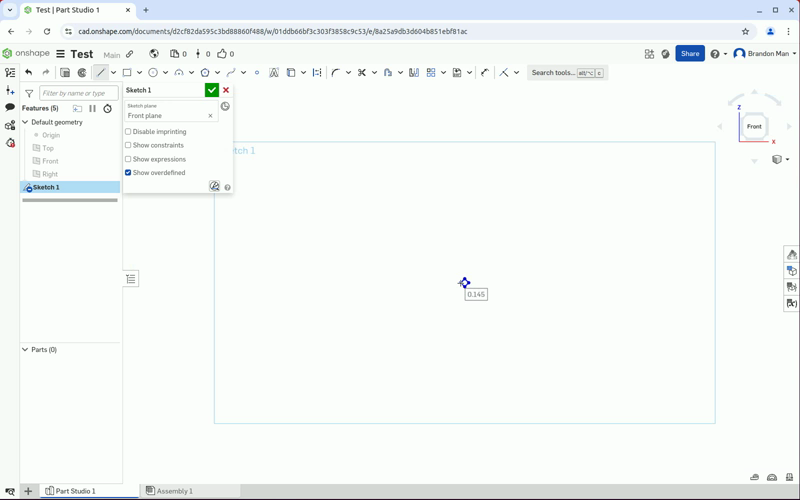
scroll(-6)
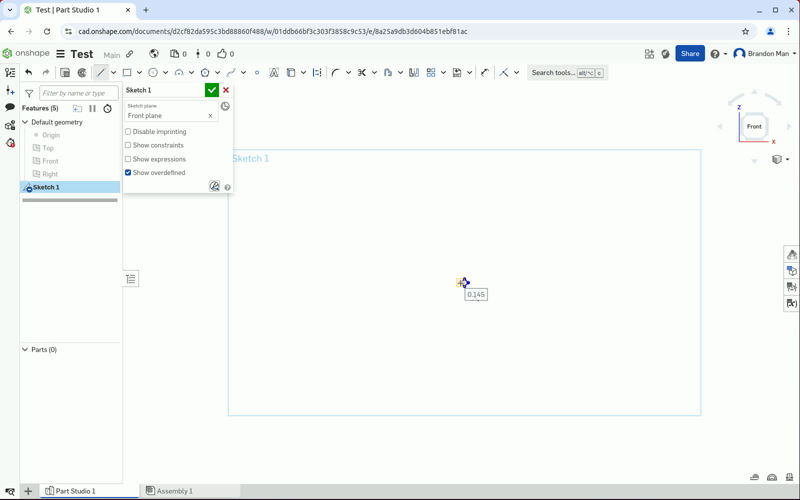
scroll(-6)
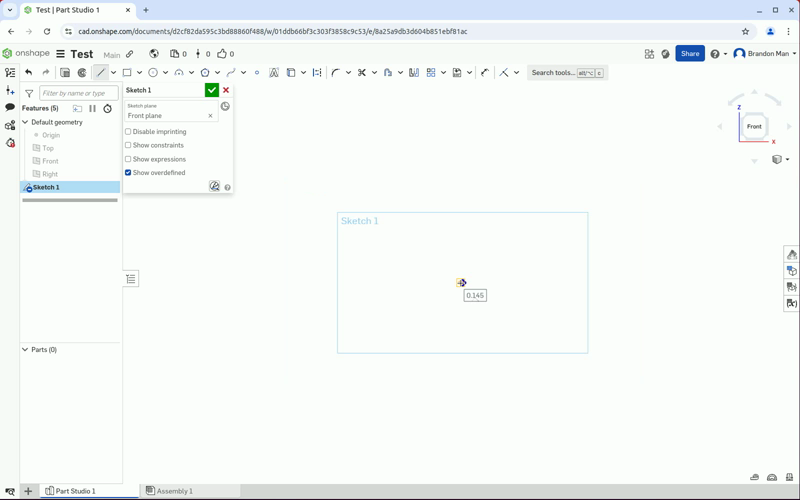
scroll(-6)
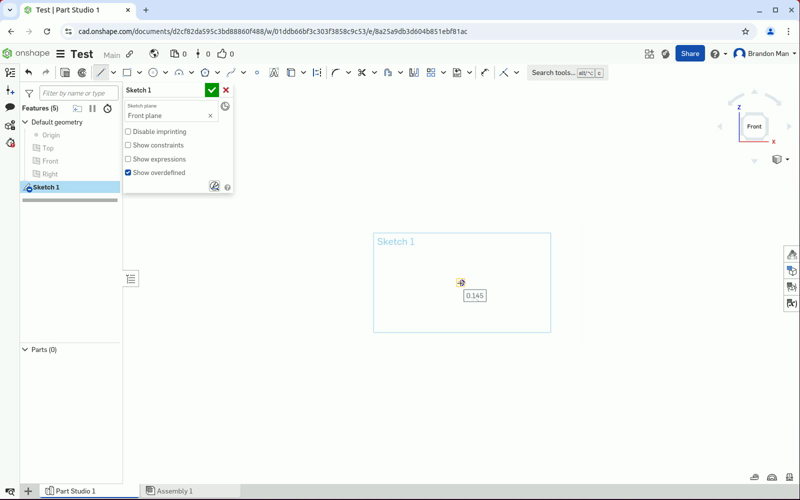
scroll(-6)
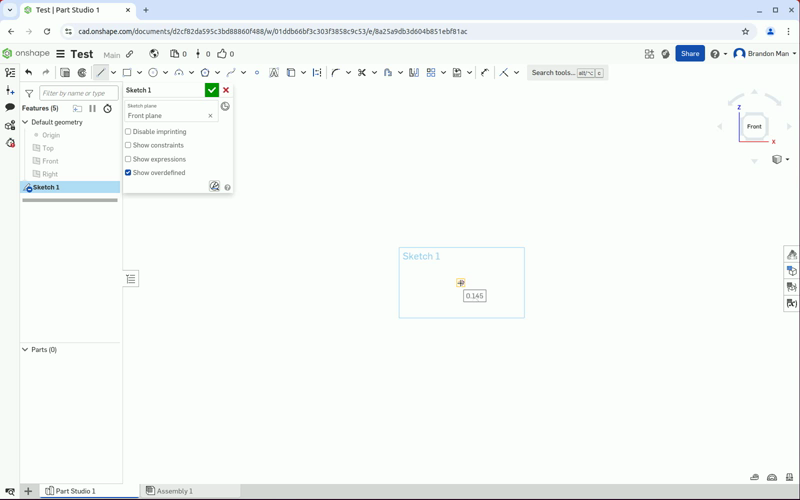
scroll(-6)
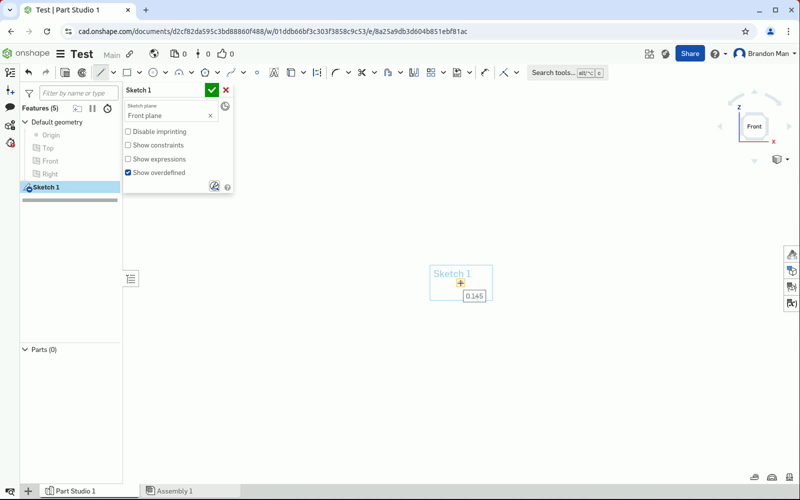
key(esc)
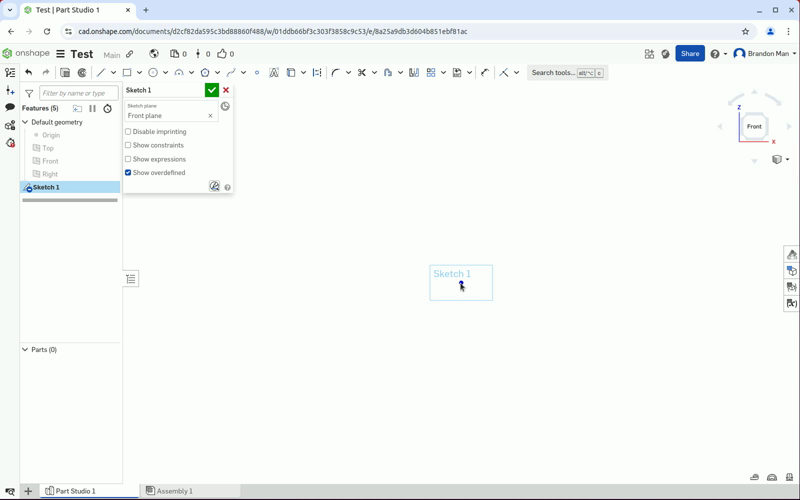
mouse_move(461, 282)
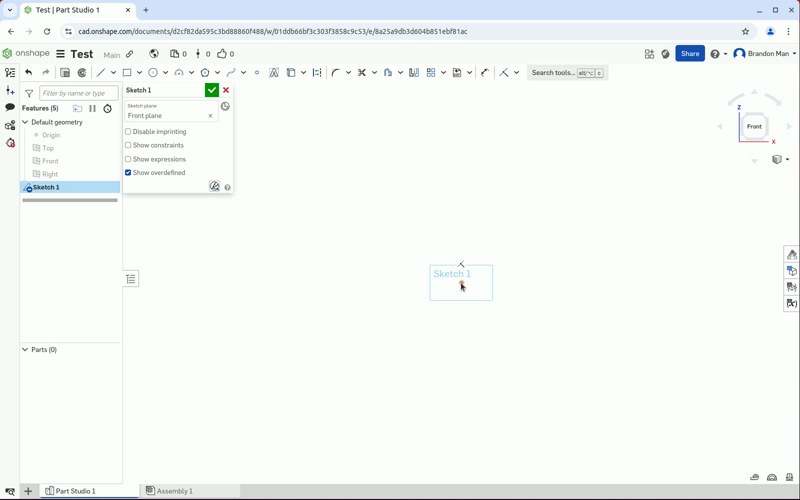
scroll(6)
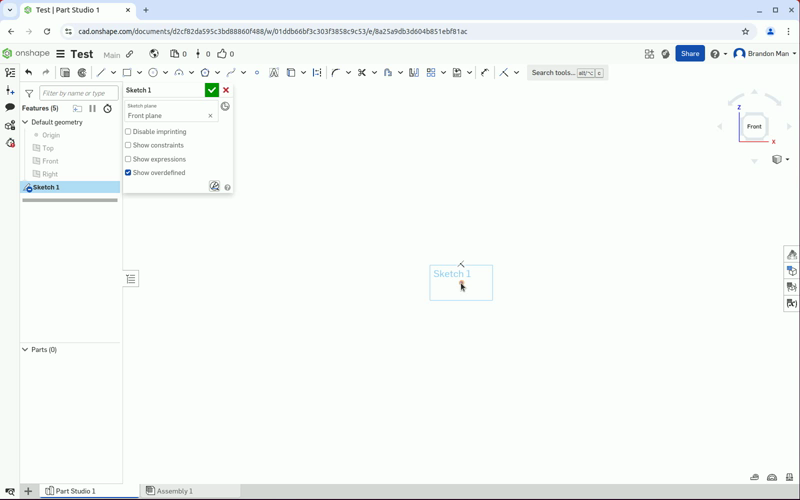
scroll(6)
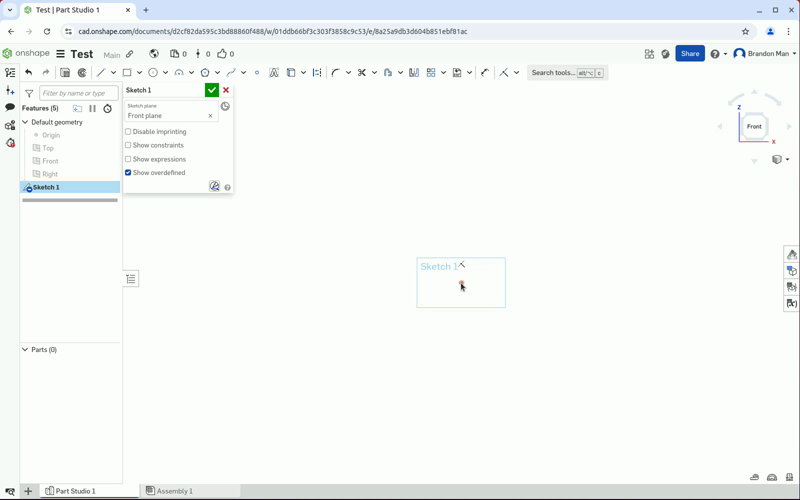
scroll(6)
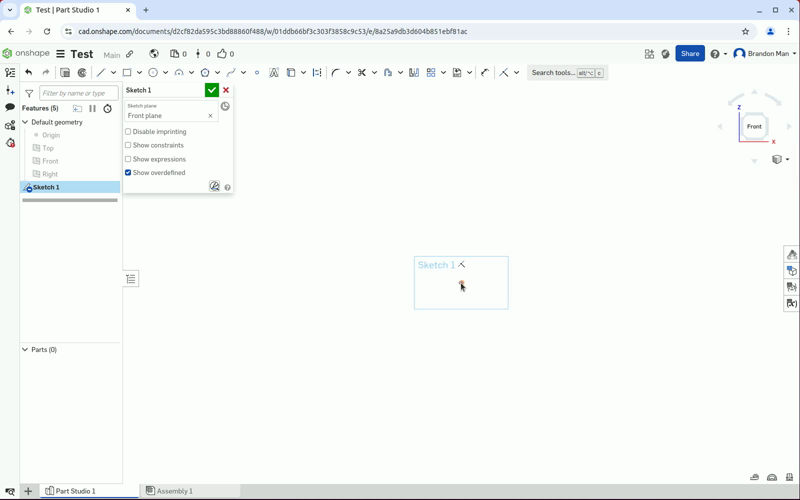
scroll(6)
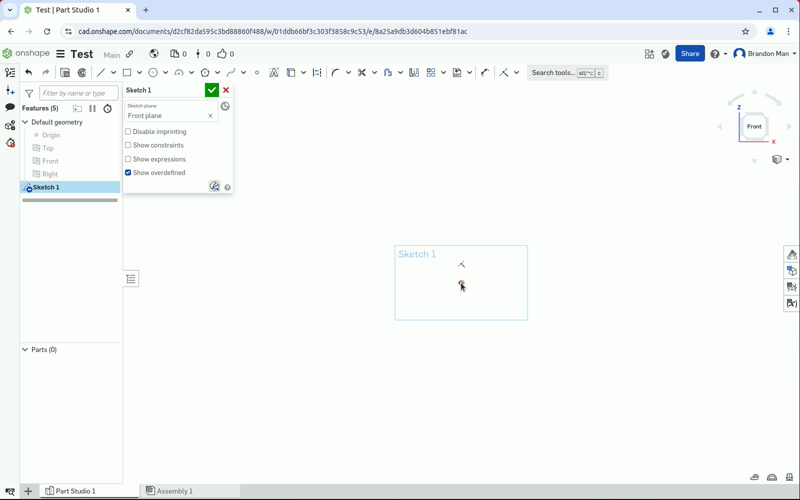
scroll(6)
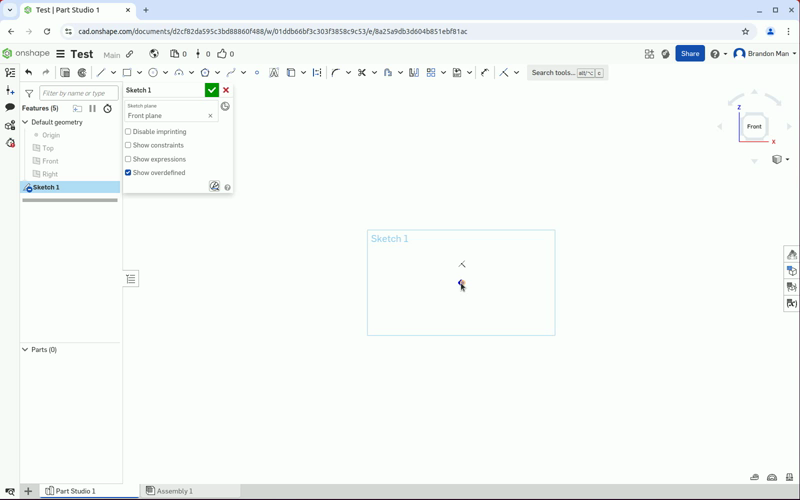
scroll(6)
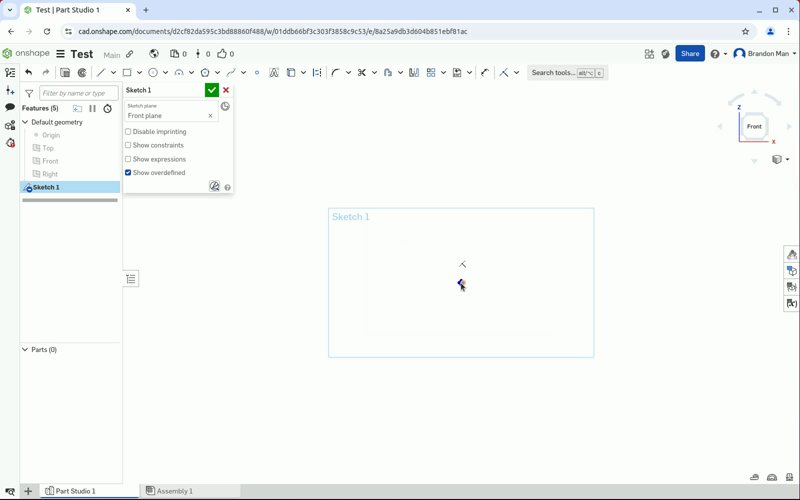
scroll(6)
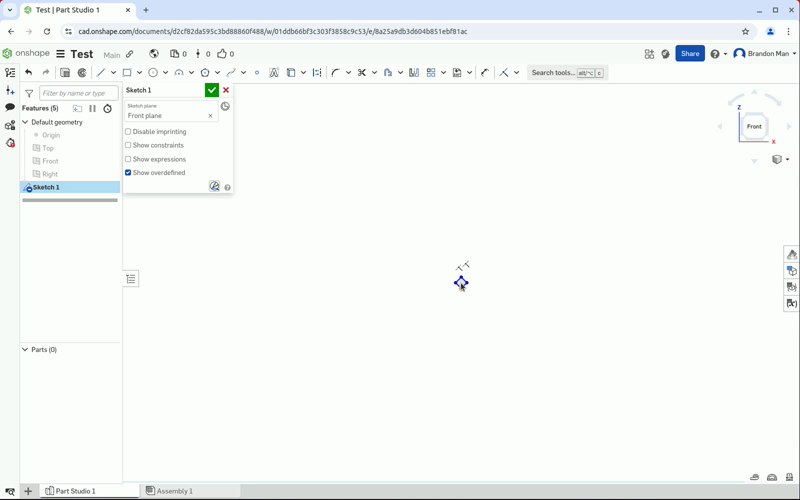
click(461, 282)
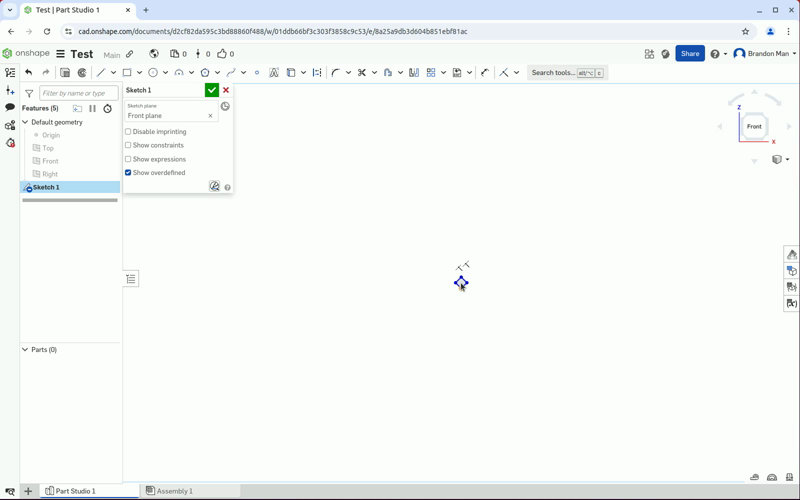
scroll(-6)
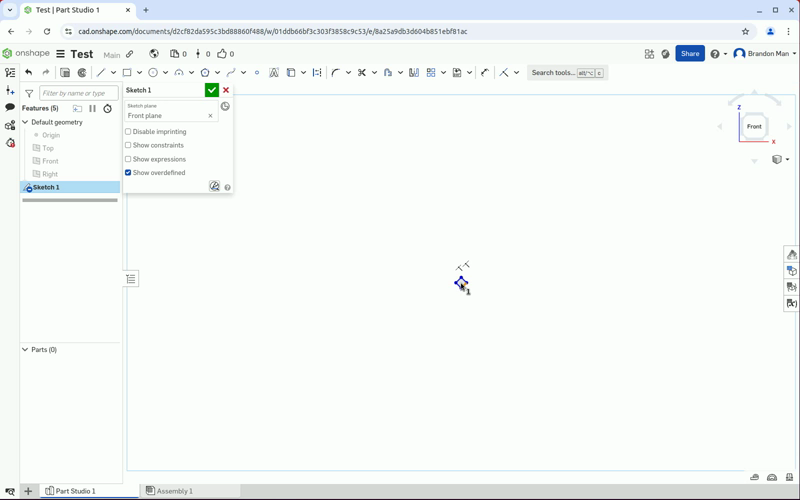
scroll(-6)
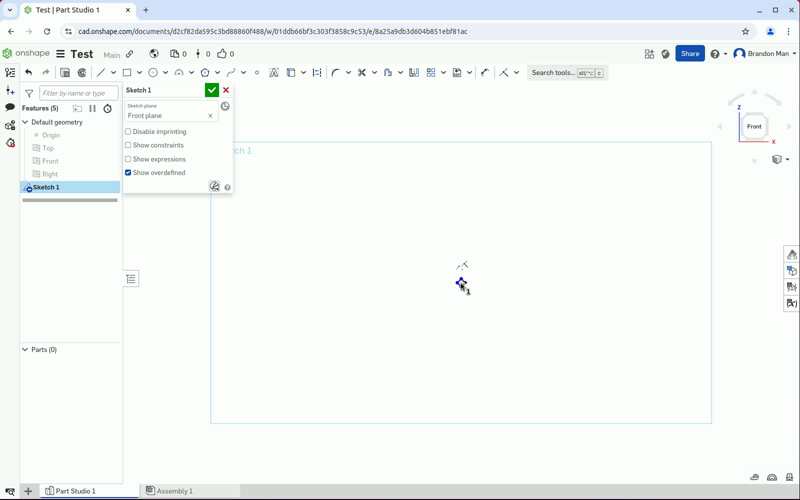
scroll(-6)
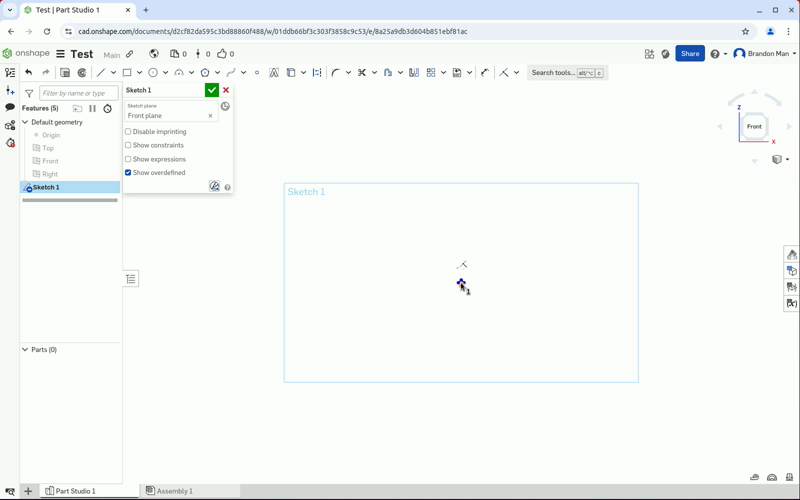
scroll(-6)
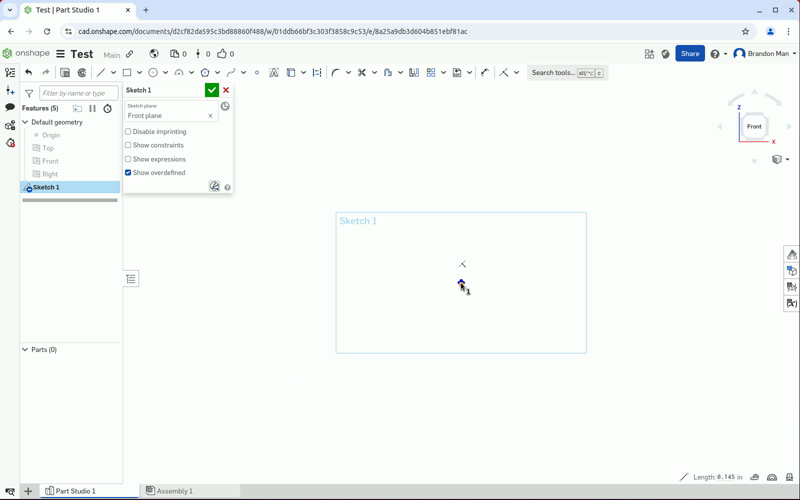
scroll(-6)
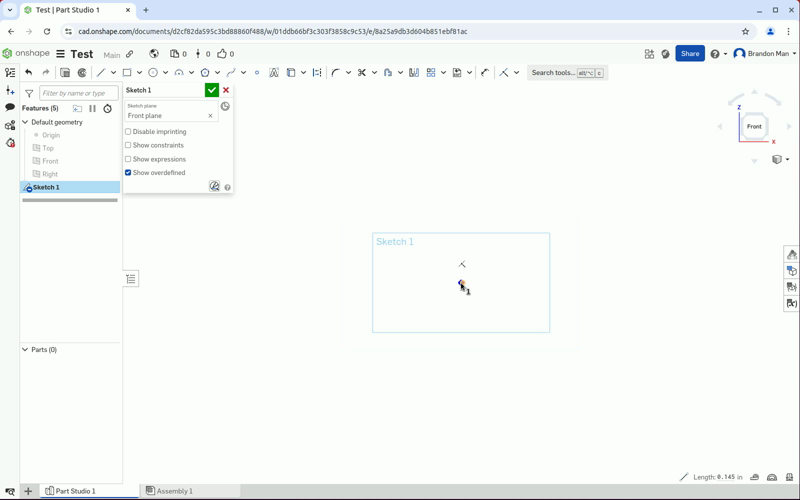
scroll(-6)
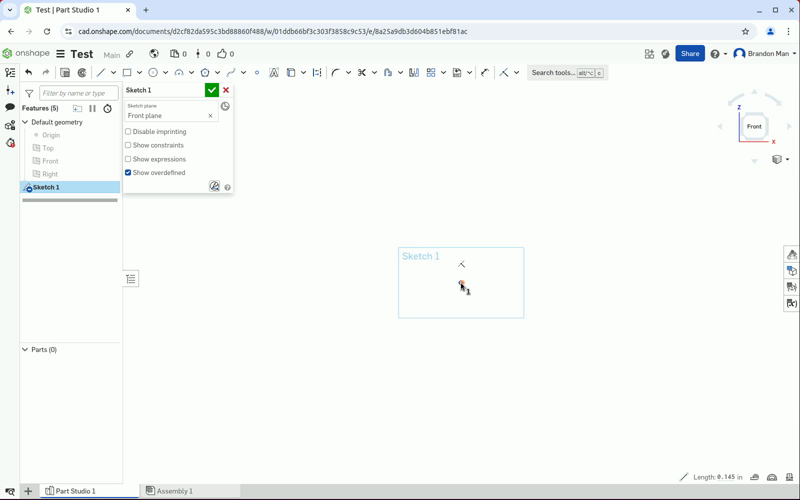
scroll(-6)
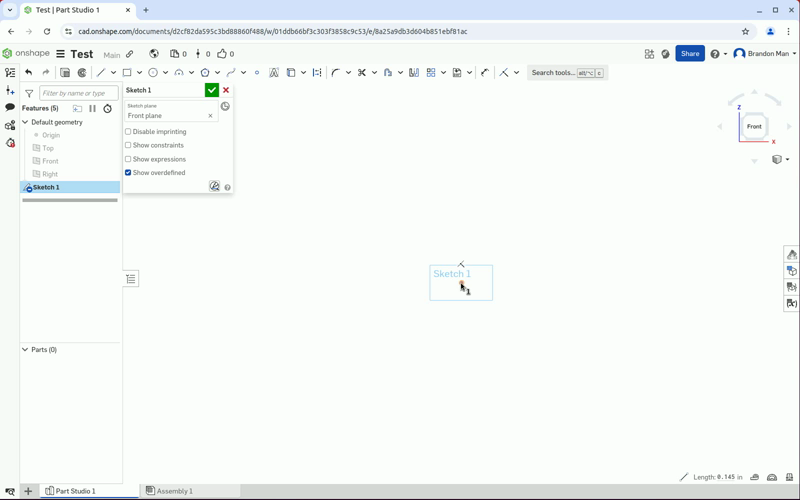
mouse_move(73, 352)
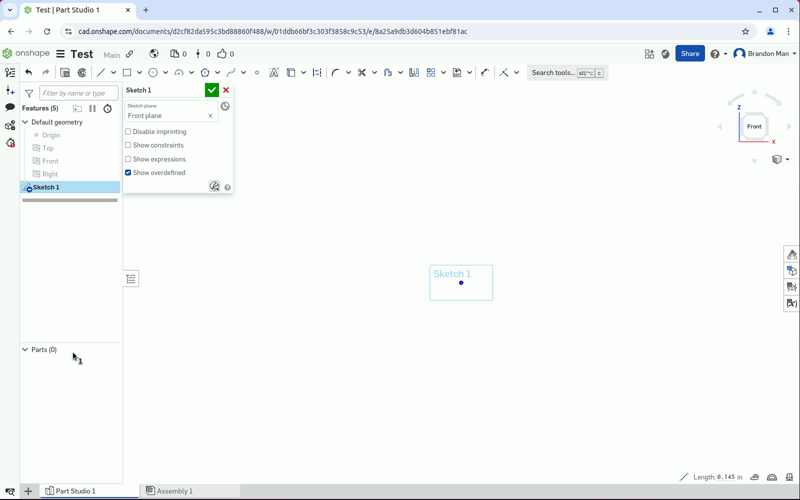
key(shift+y)
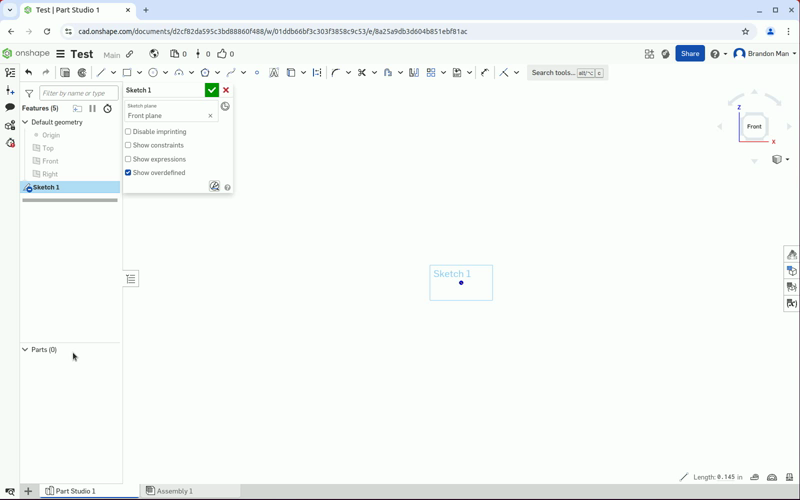
key(shift+e)
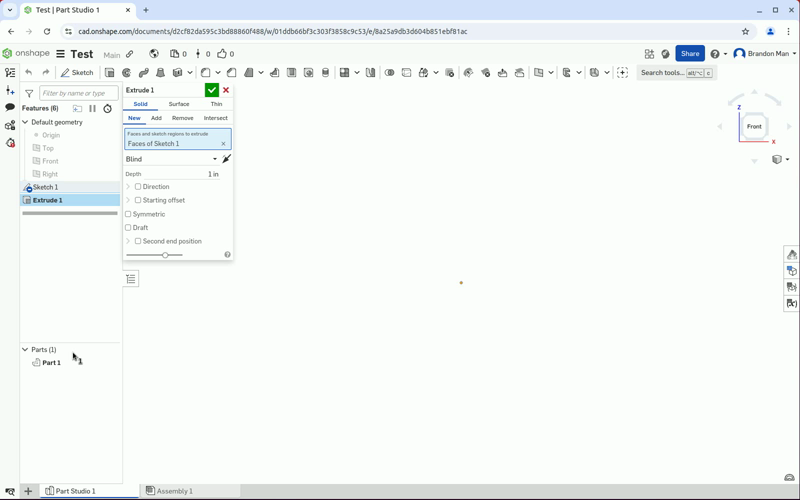
mouse_move(143, 106)
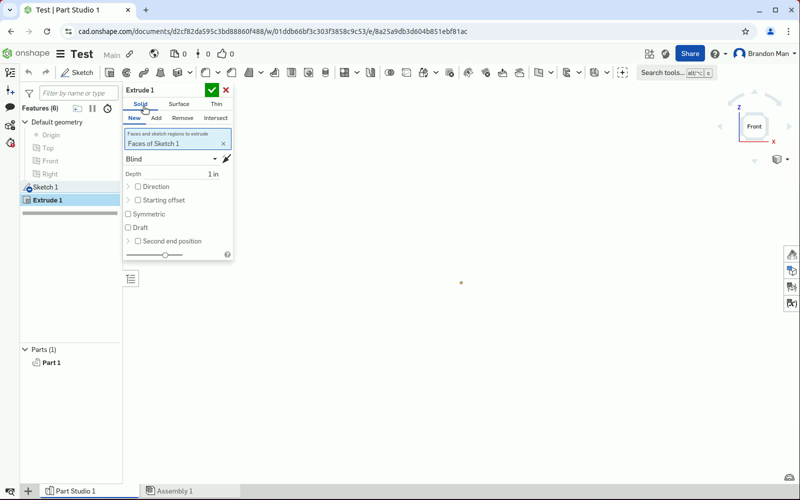
click(143, 106)
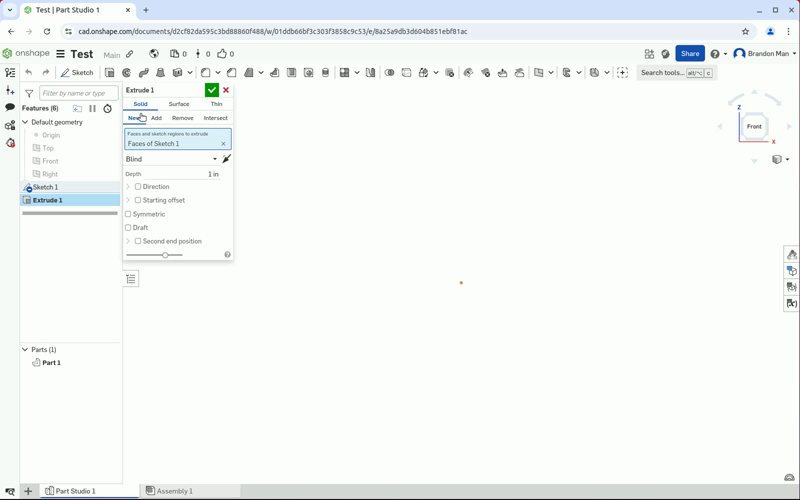
mouse_move(137, 120)
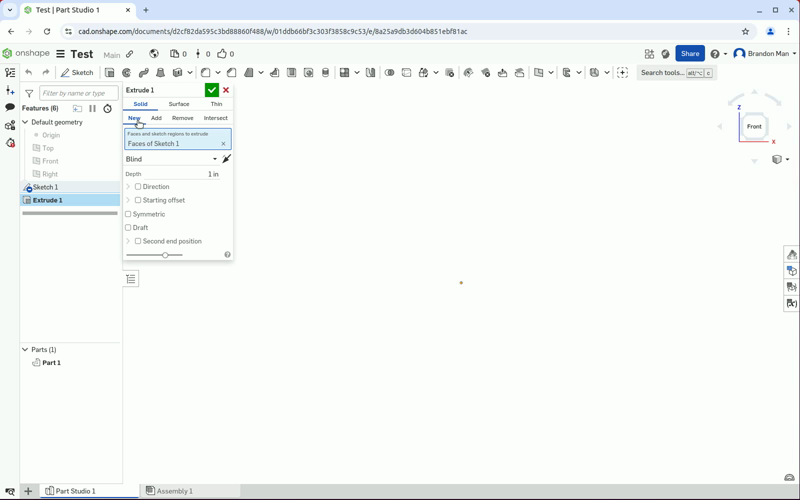
click(137, 120)
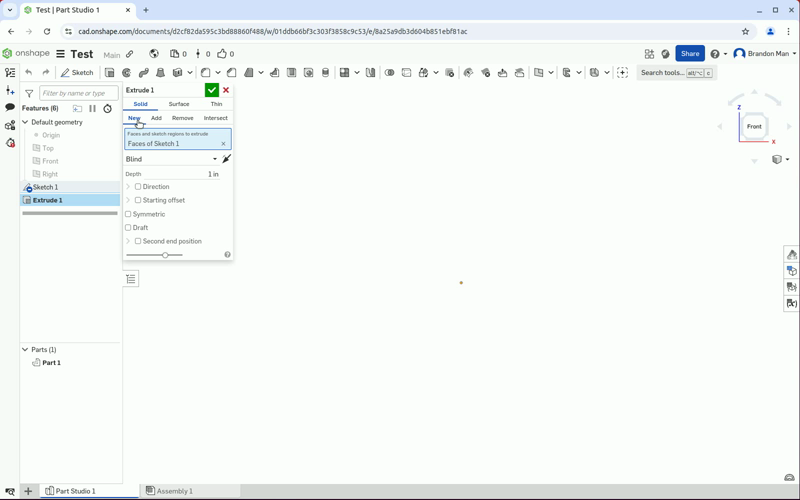
key(tab, 4)
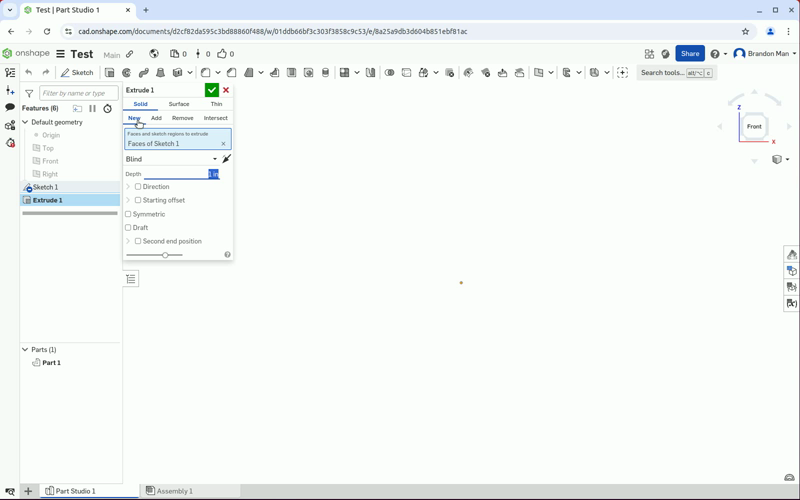
text(-0.241)
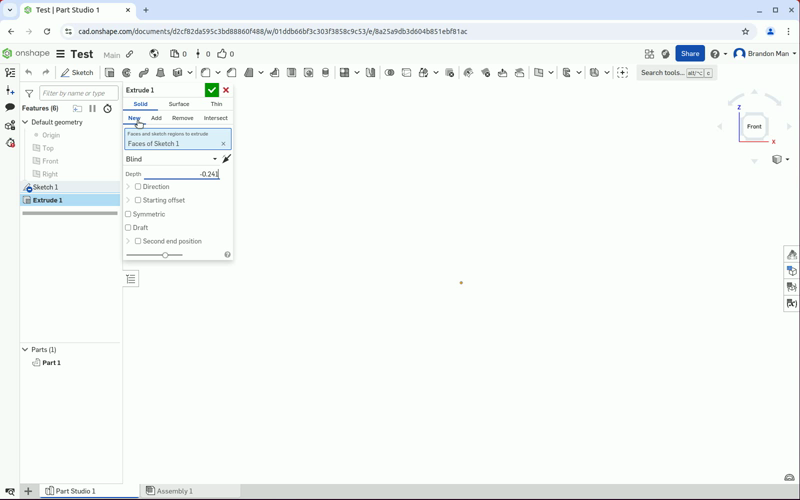
key(enter)
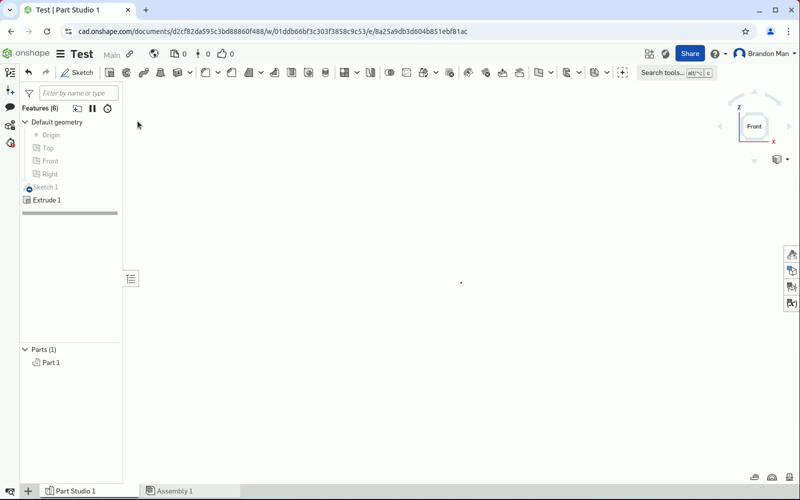
key(shift+h)
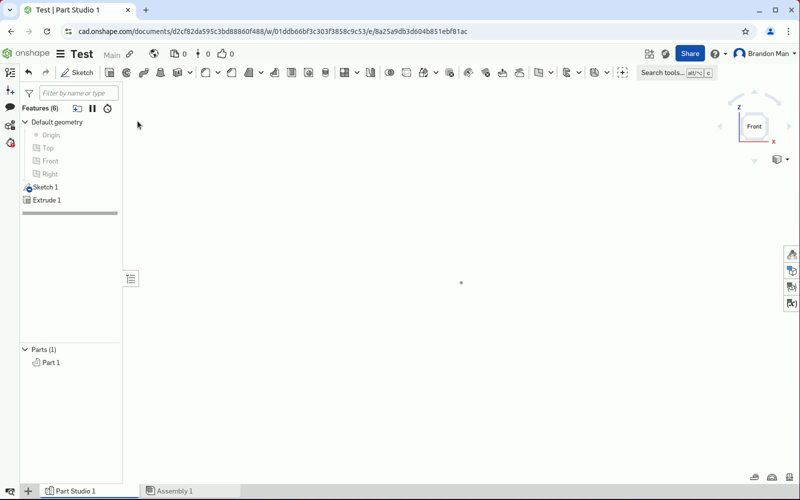
key(shift+h)
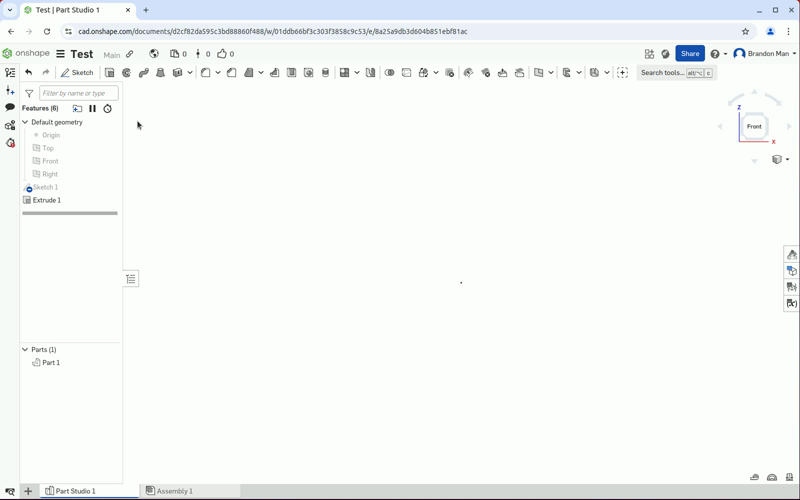
mouse_move(73, 189)
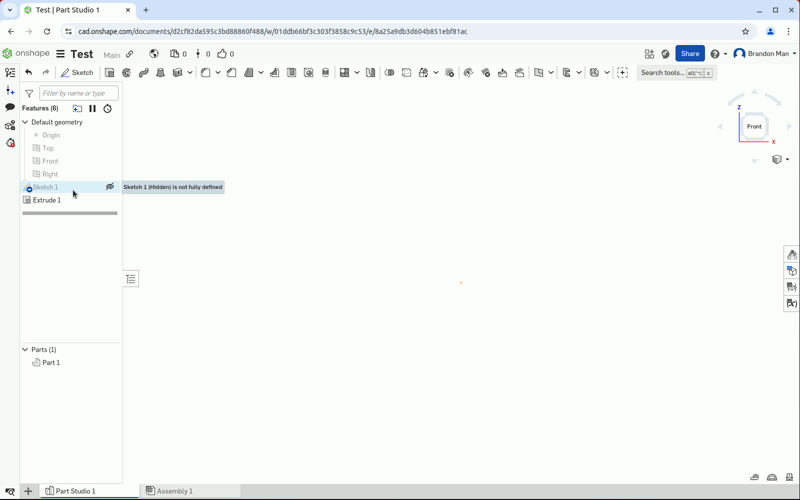
click(73, 189)
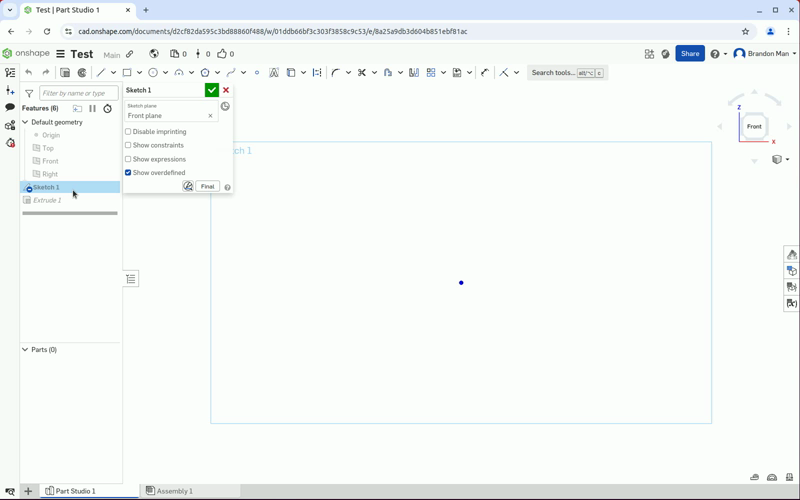
mouse_move(229, 92)
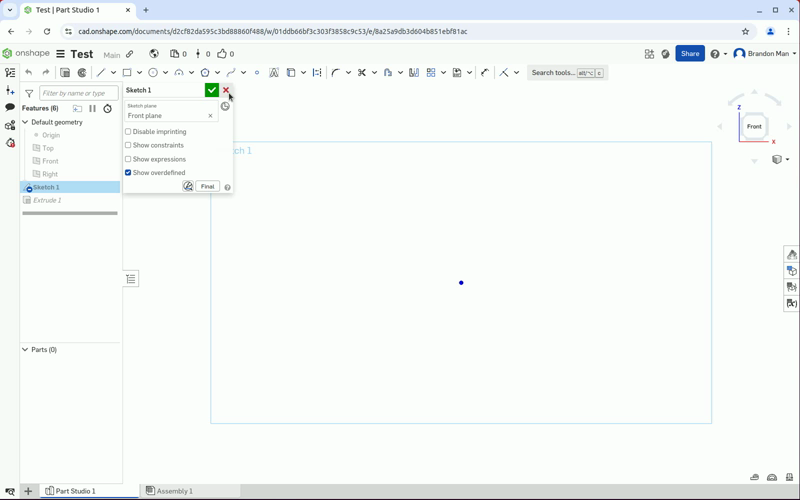
click(229, 92)
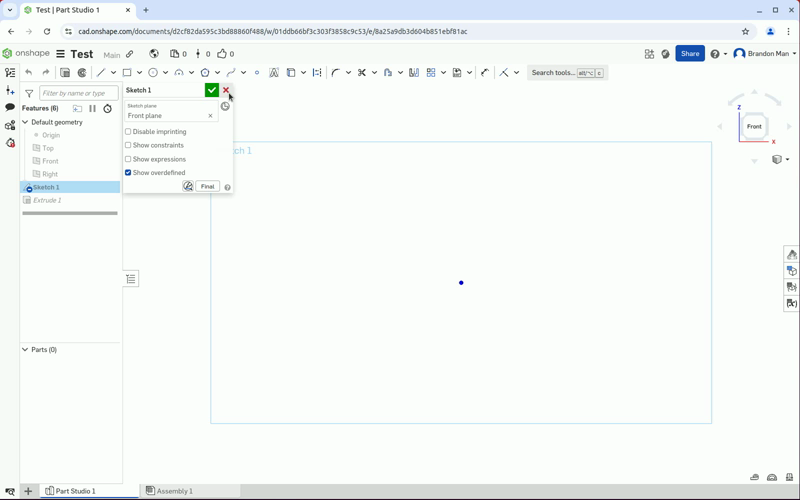
key(shift+s)
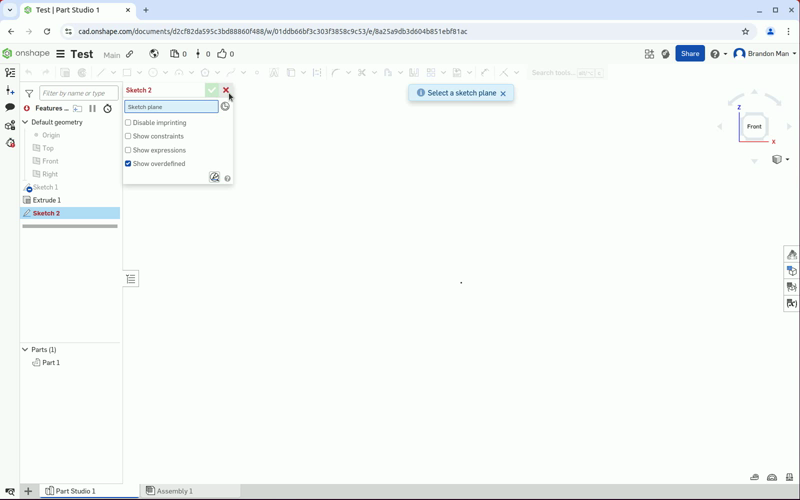
mouse_move(73, 163)
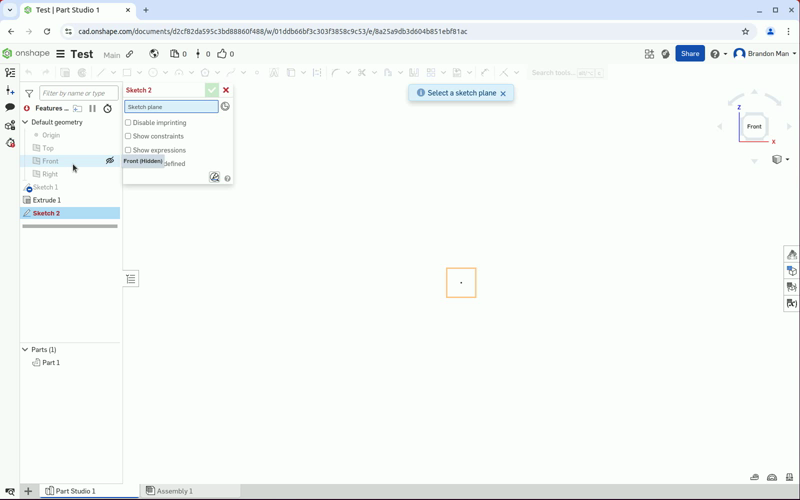
click(73, 163)
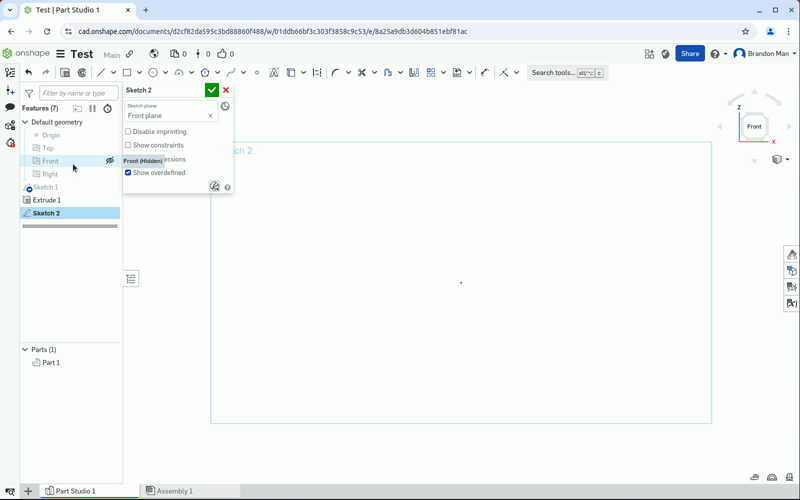
mouse_move(73, 352)
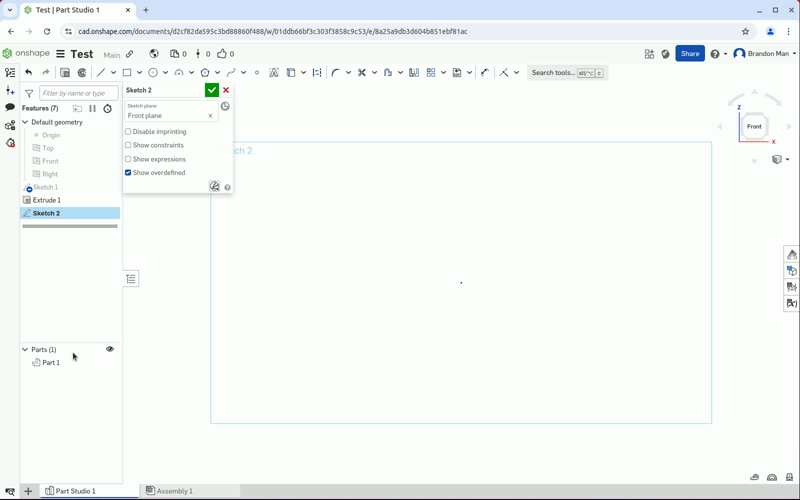
key(y)
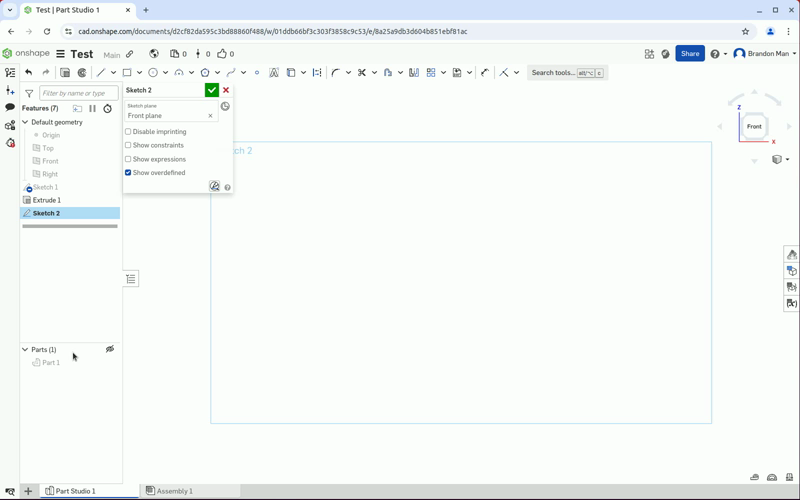
key(l)
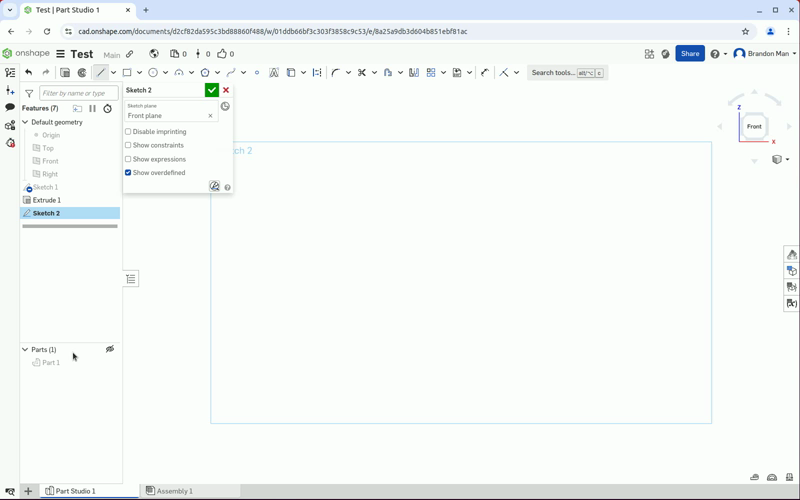
key_down(shift)
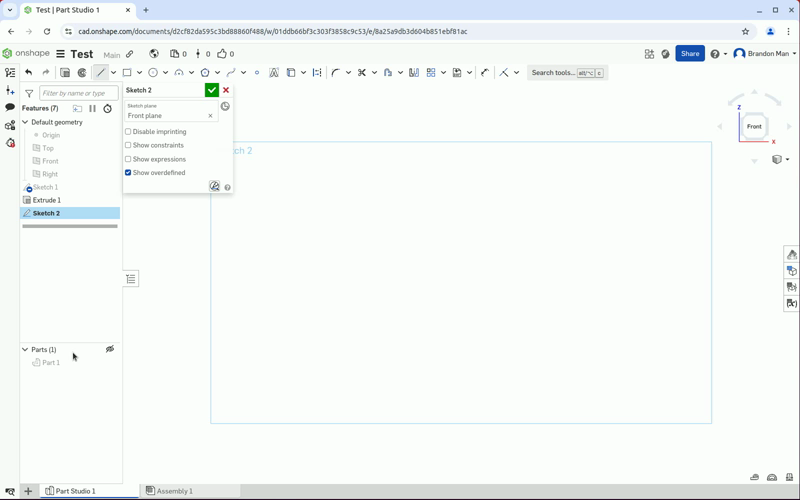
mouse_move(460, 282)
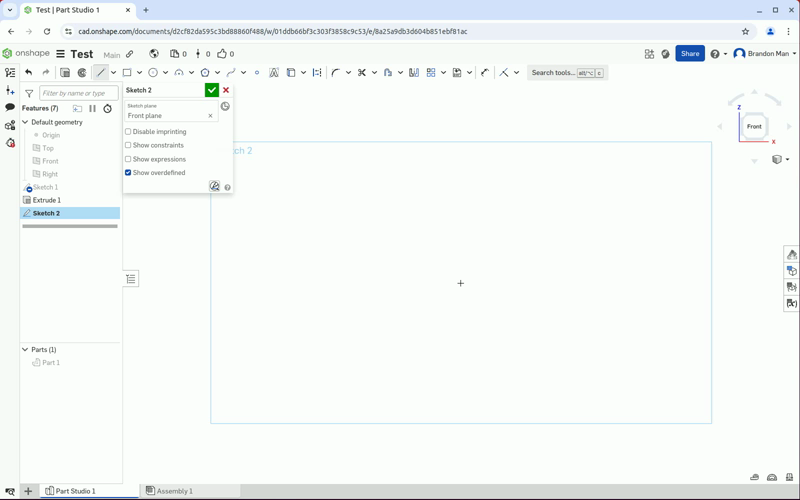
click(460, 282)
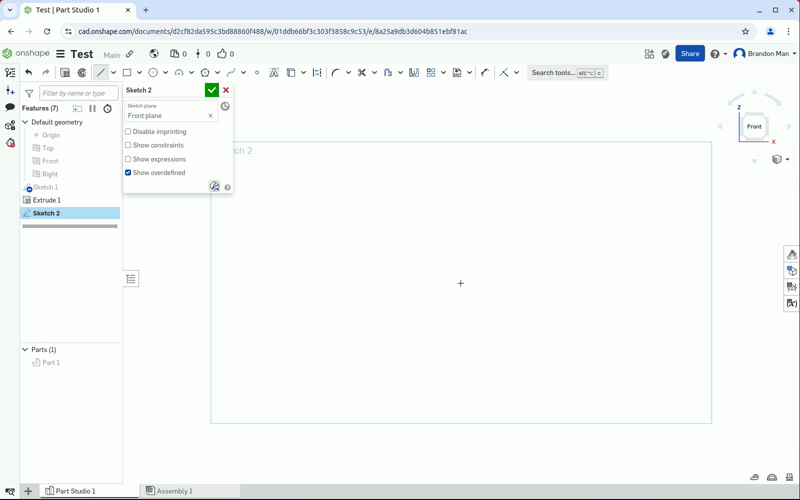
key_up(shift)
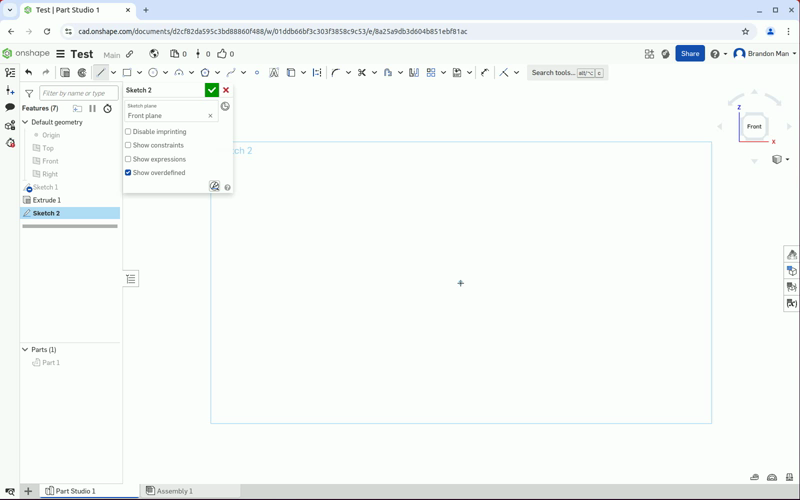
key_down(shift)
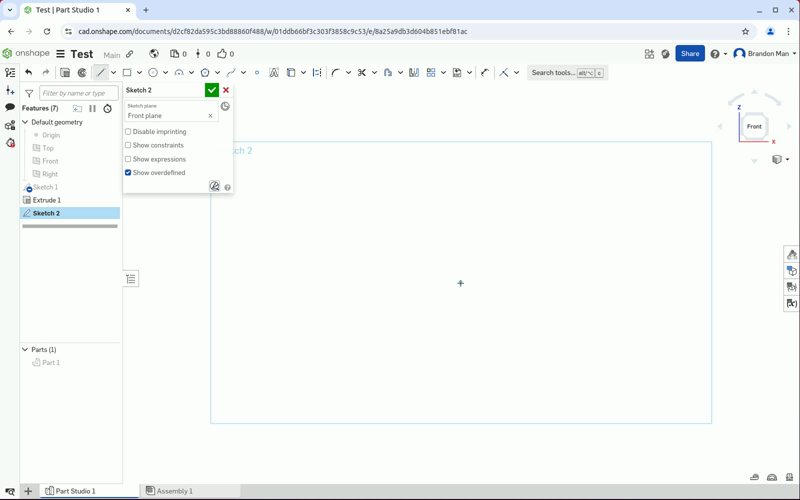
mouse_move(490, 282)
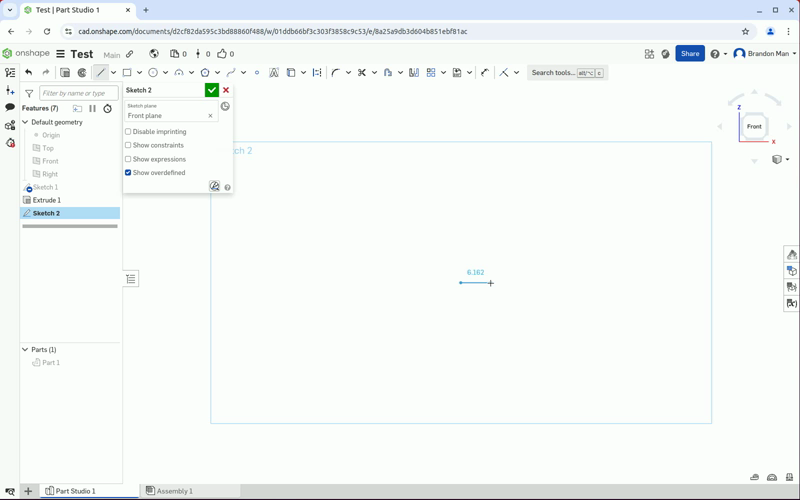
mouse_move(461, 283)
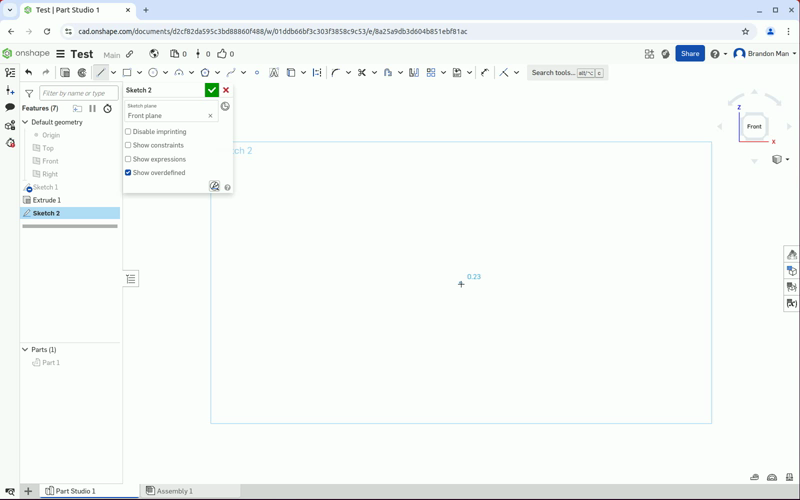
scroll(6)
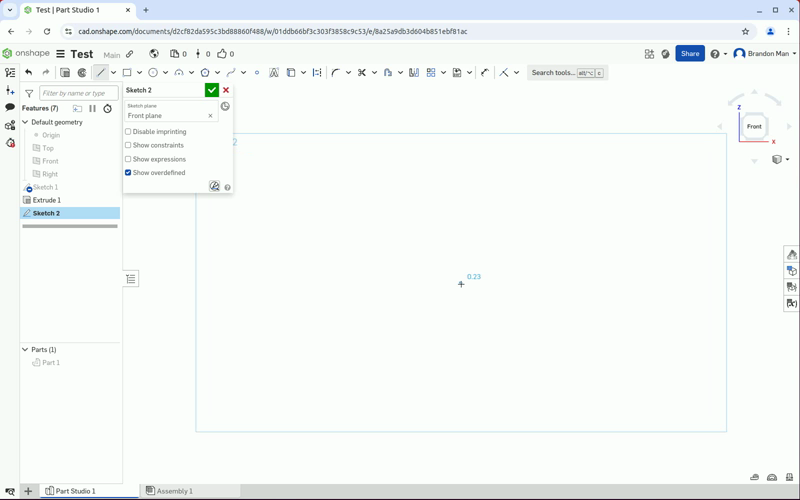
scroll(6)
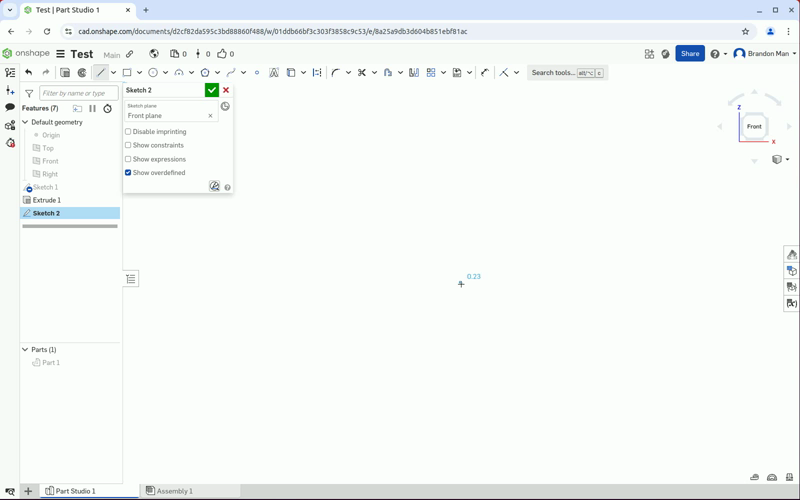
scroll(6)
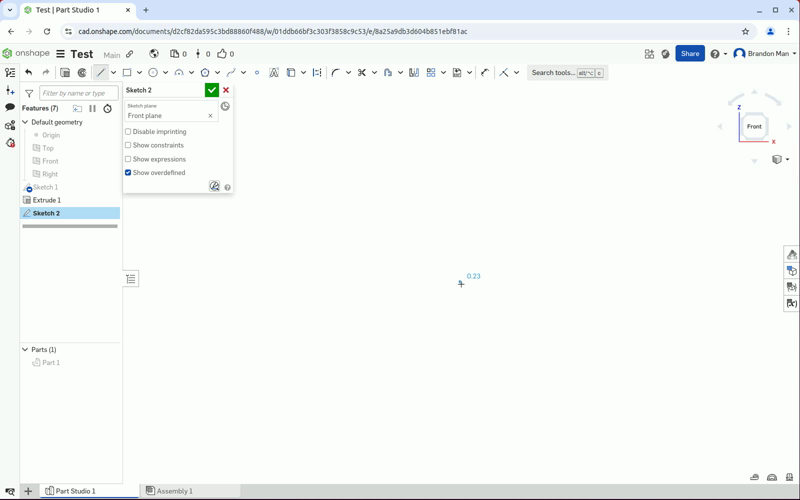
scroll(6)
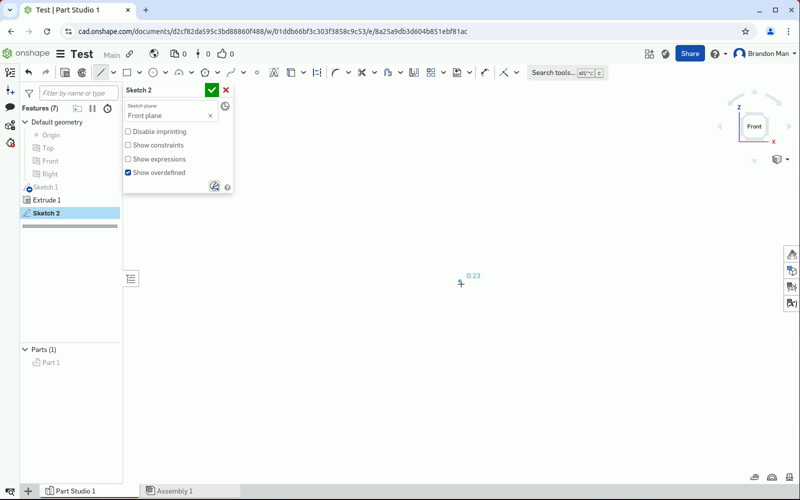
scroll(6)
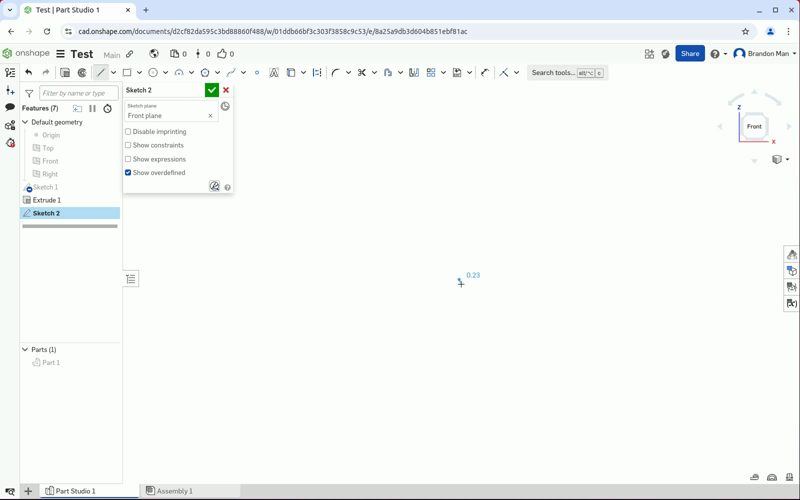
scroll(6)
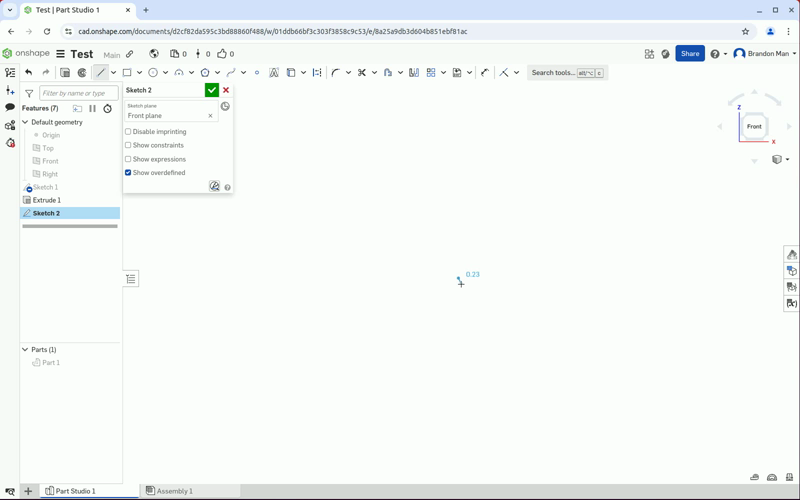
scroll(6)
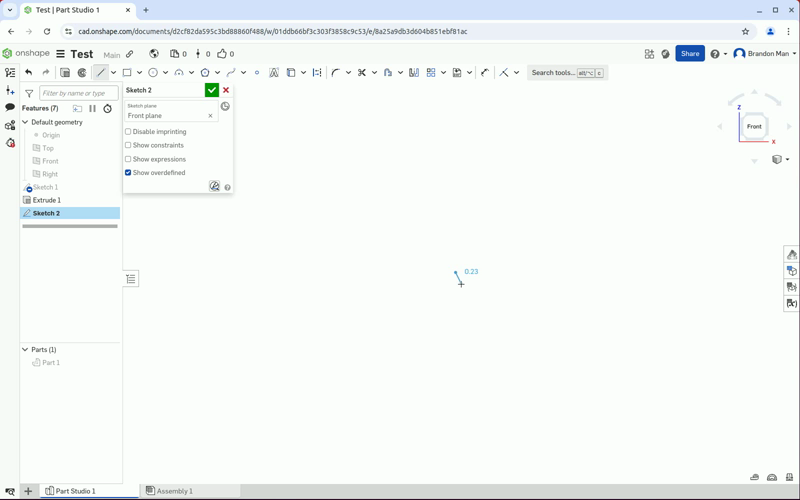
click(461, 283)
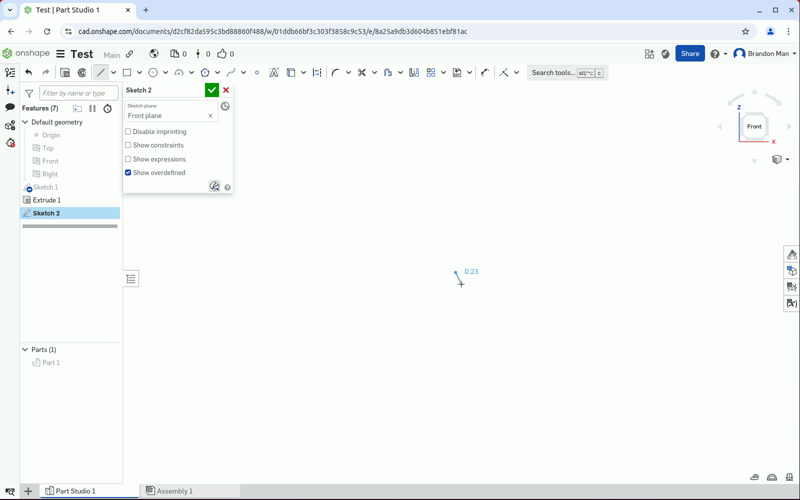
scroll(-6)
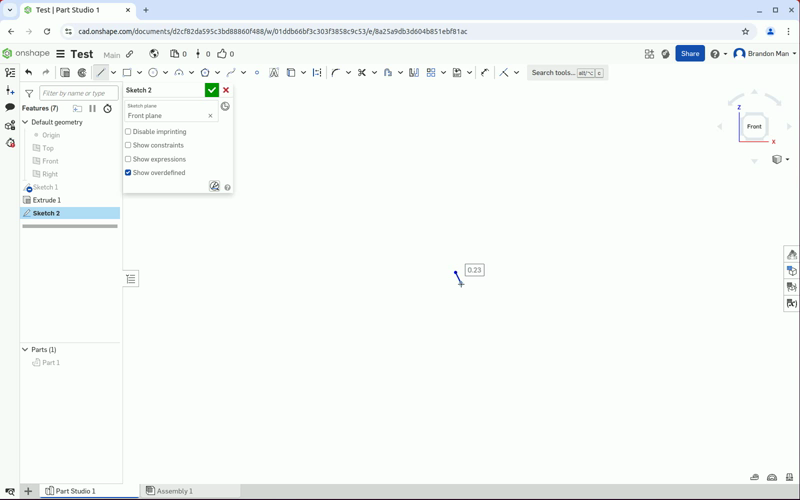
scroll(-6)
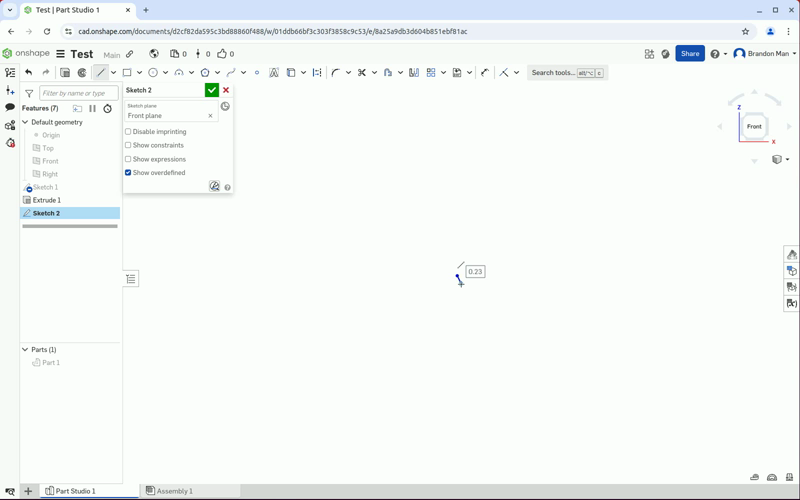
scroll(-6)
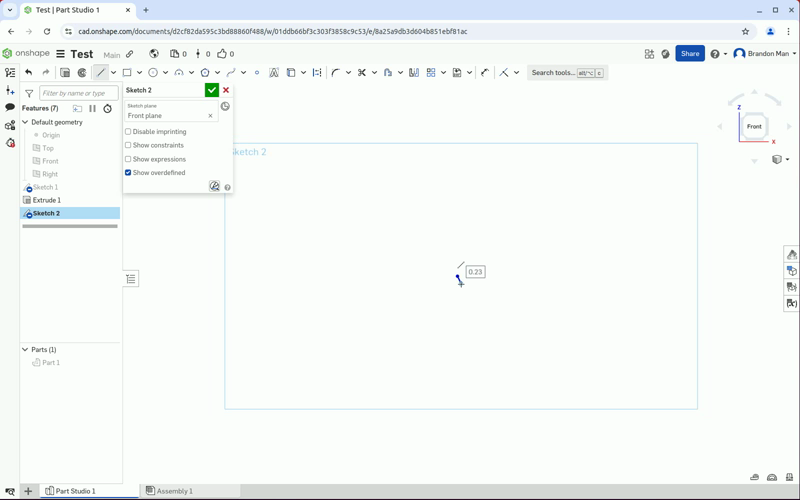
scroll(-6)
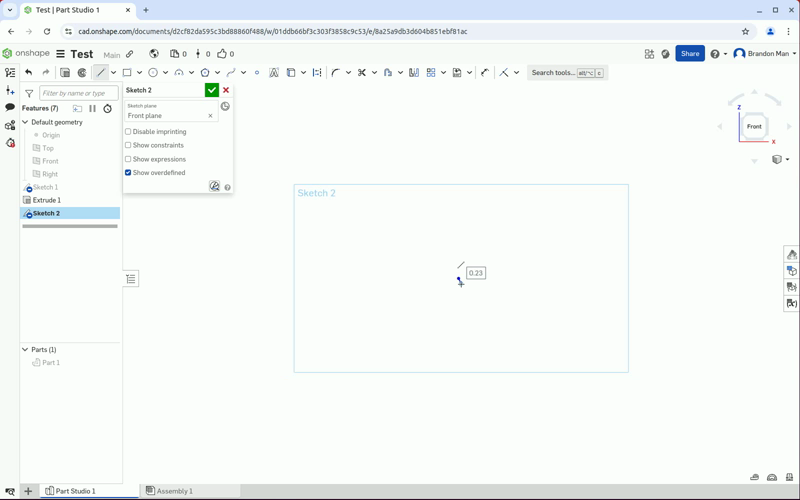
scroll(-6)
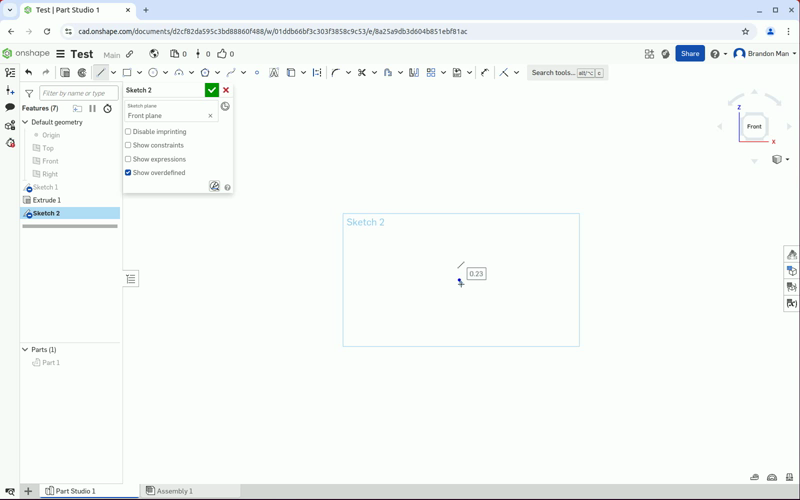
scroll(-6)
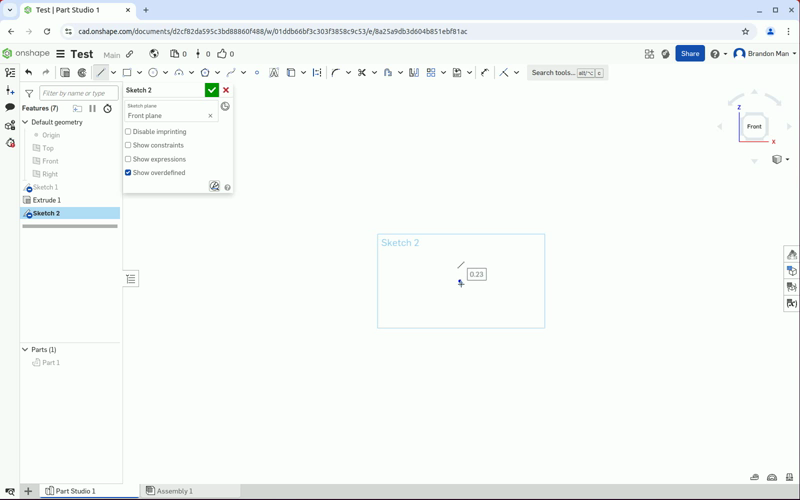
scroll(-6)
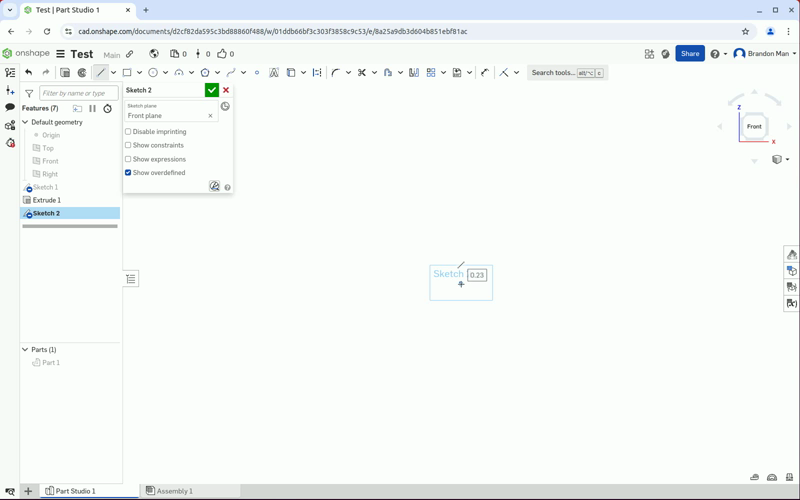
key_up(shift)
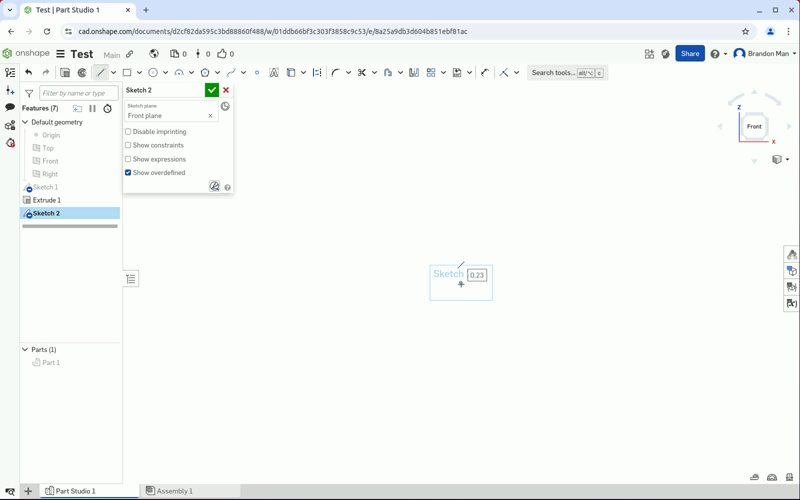
key_down(shift)
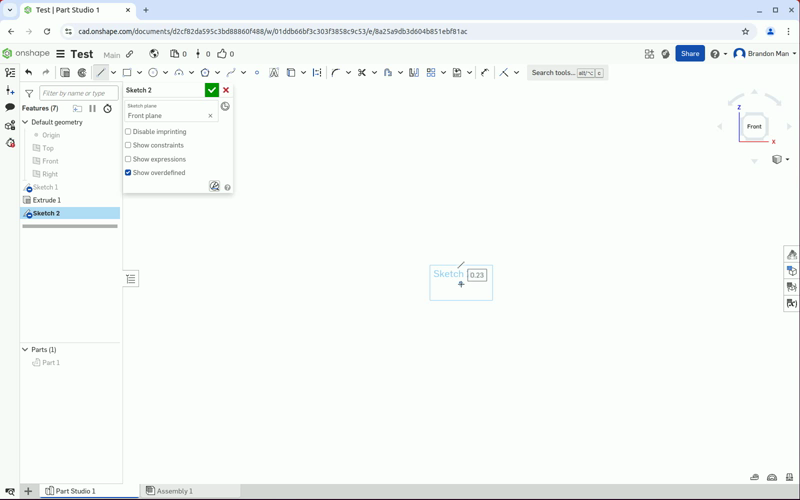
mouse_move(491, 283)
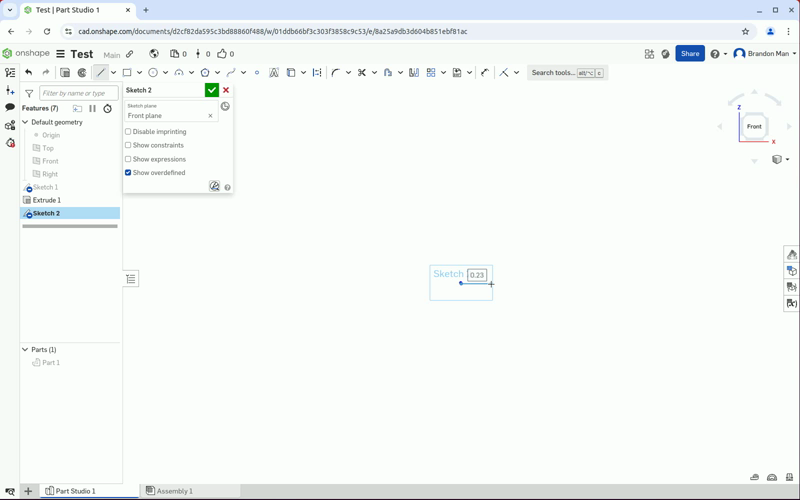
mouse_move(461, 283)
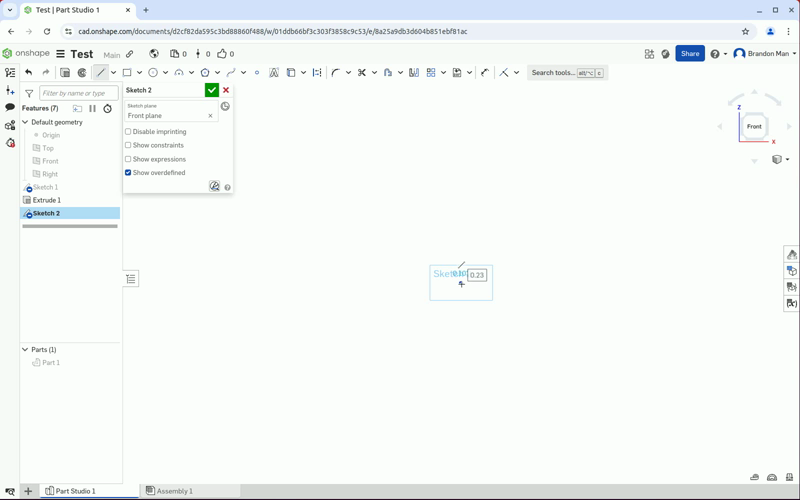
scroll(6)
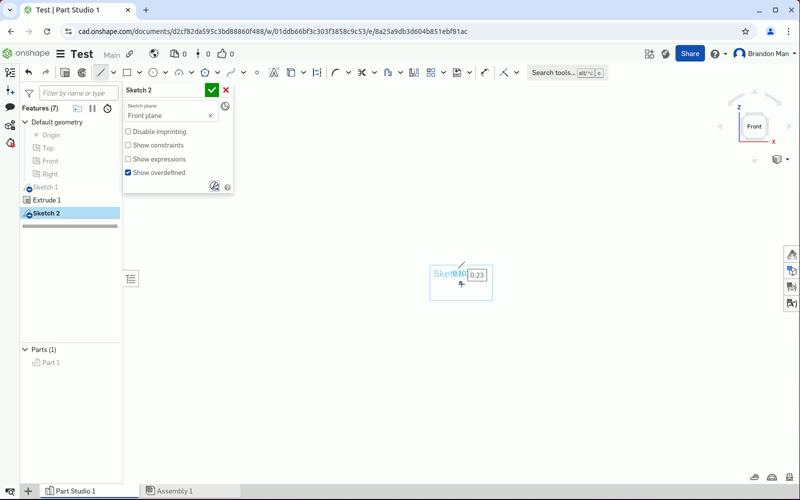
scroll(6)
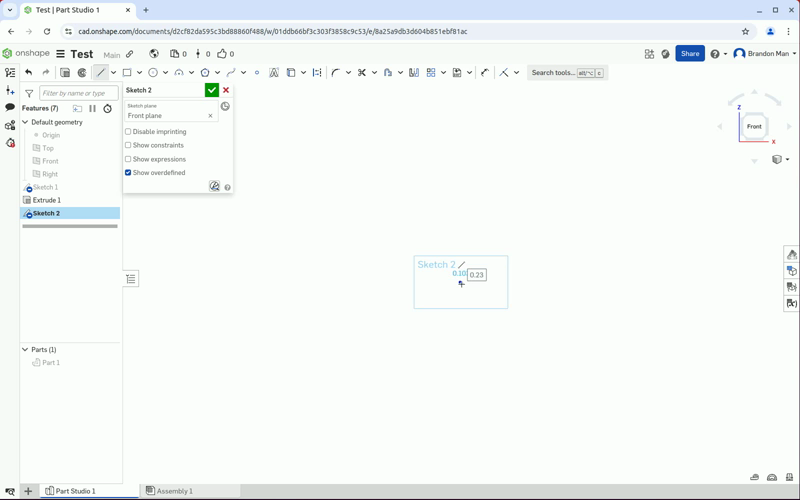
scroll(6)
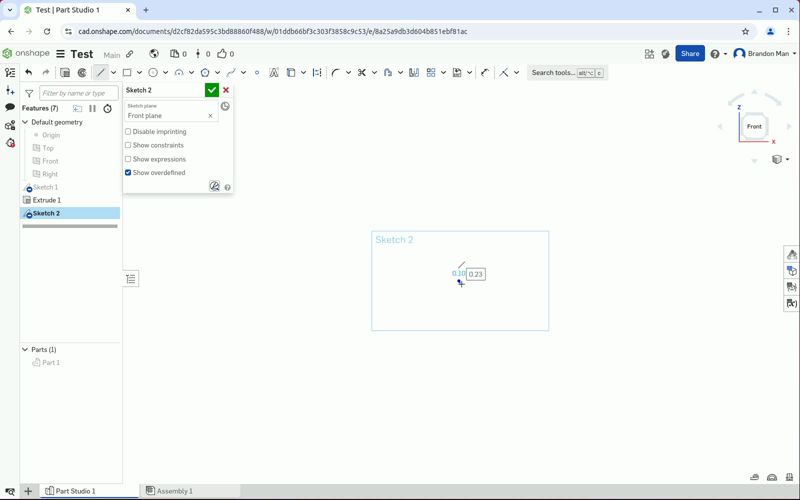
scroll(6)
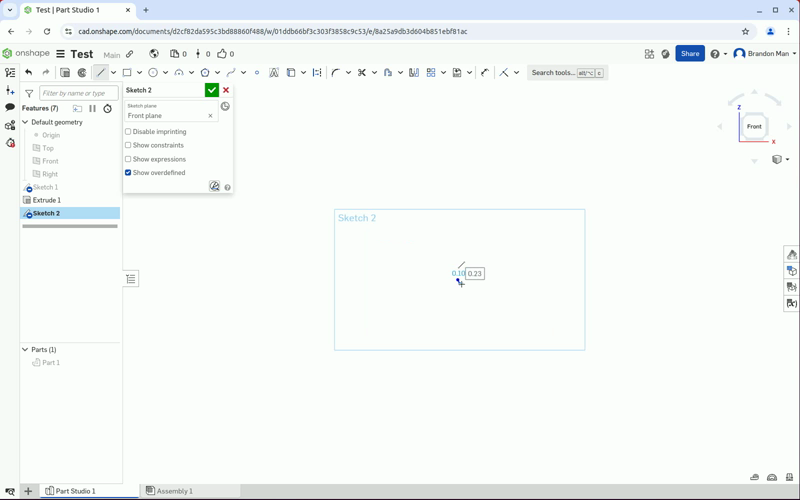
scroll(6)
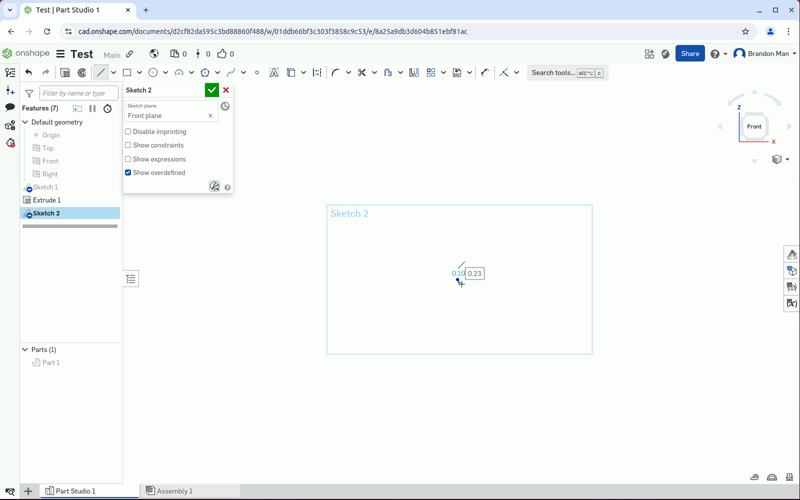
scroll(6)
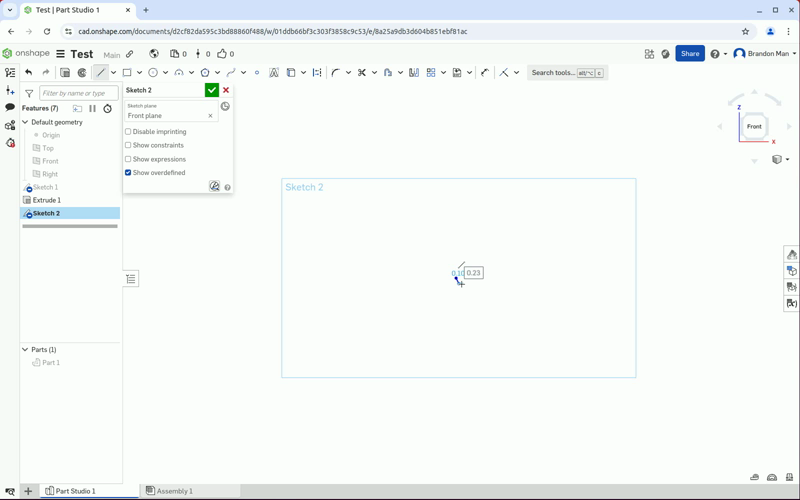
scroll(6)
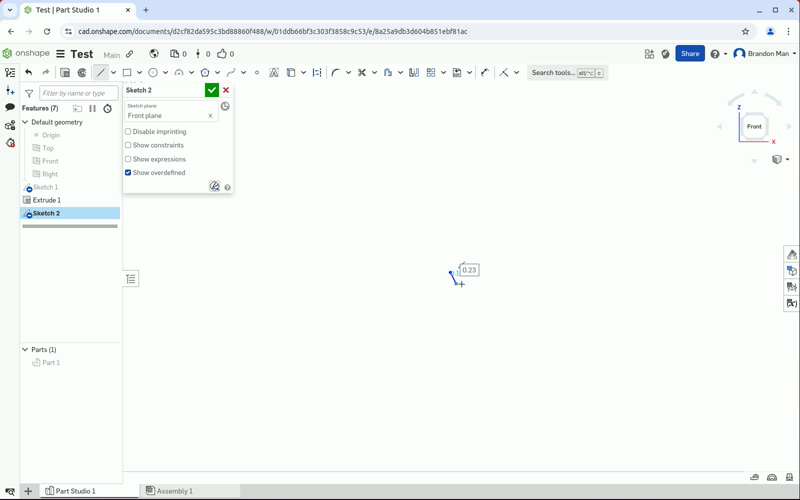
click(461, 283)
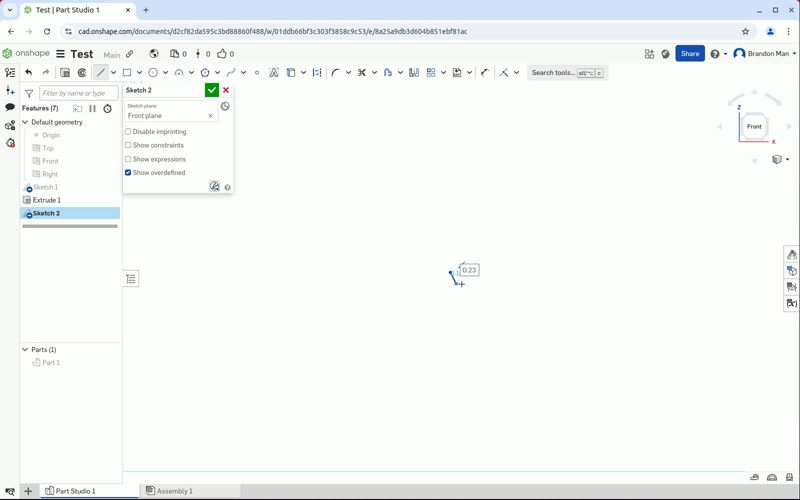
scroll(-6)
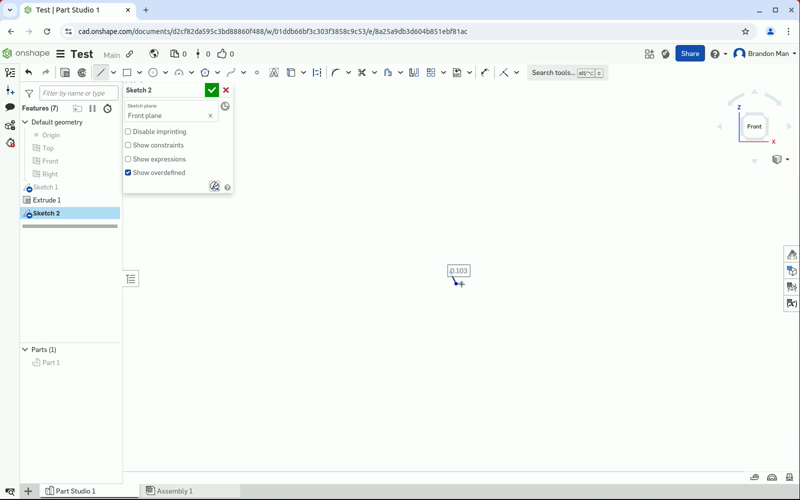
scroll(-6)
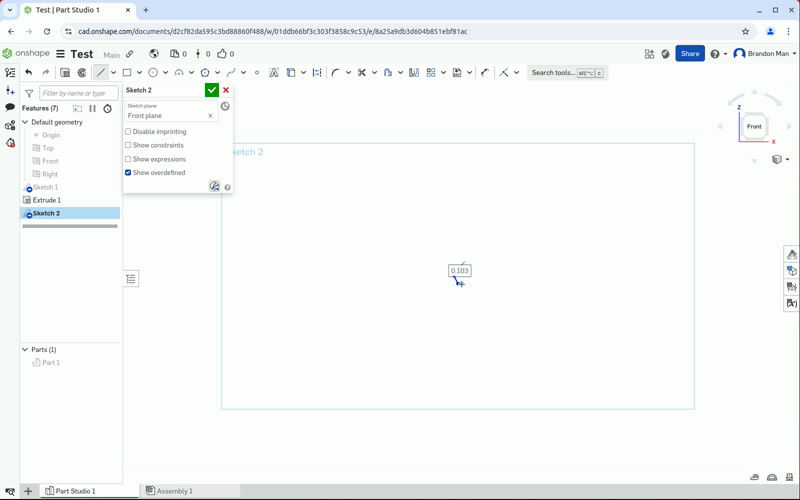
scroll(-6)
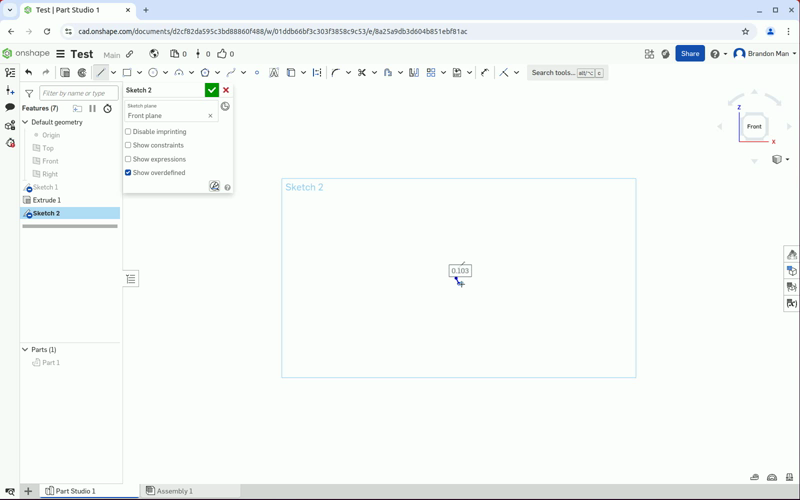
scroll(-6)
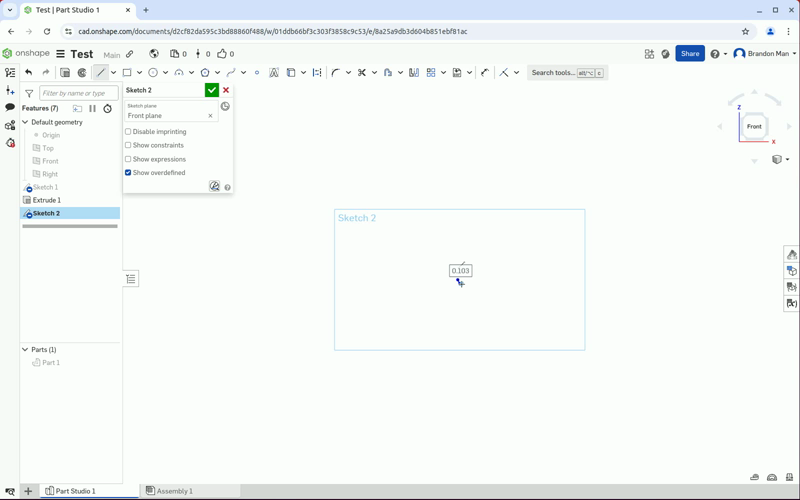
scroll(-6)
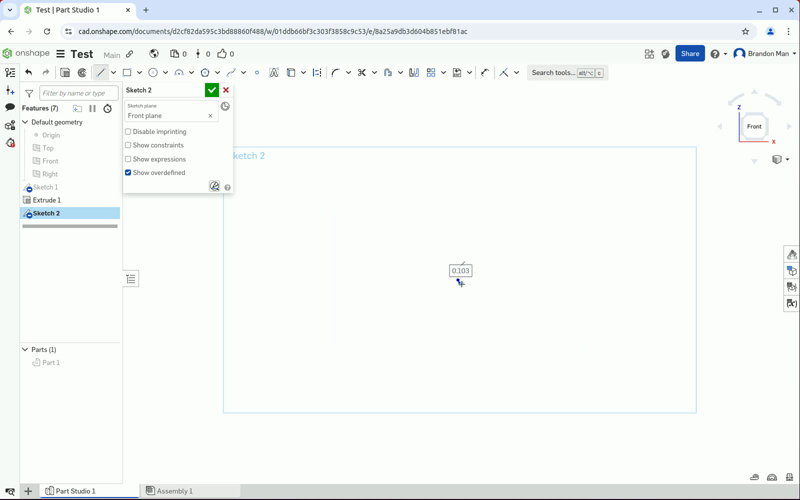
scroll(-6)
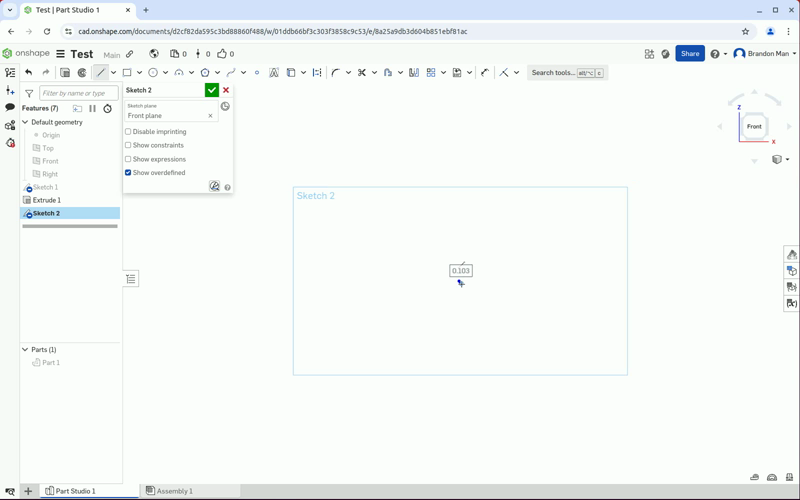
scroll(-6)
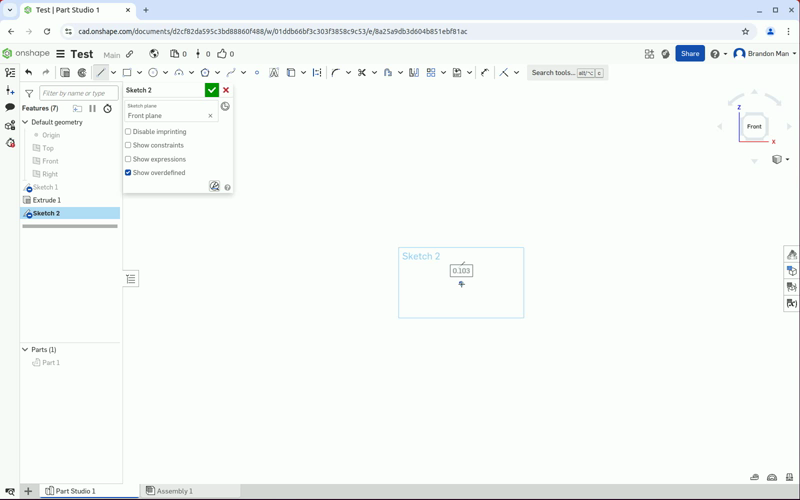
key_up(shift)
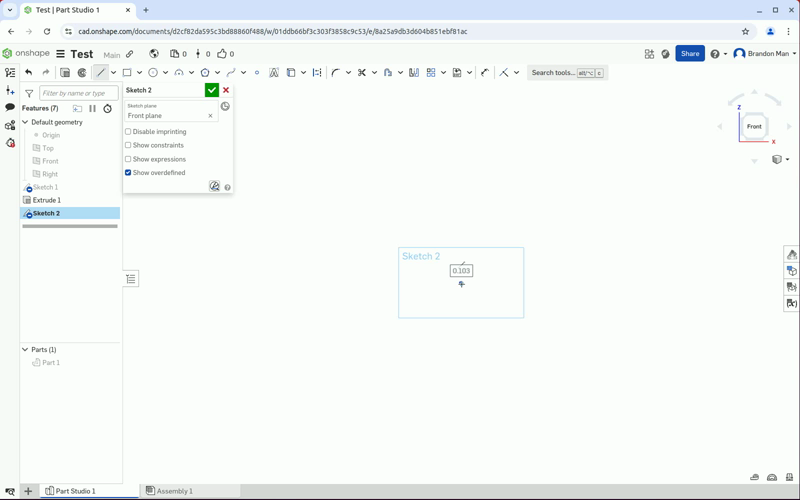
key_down(shift)
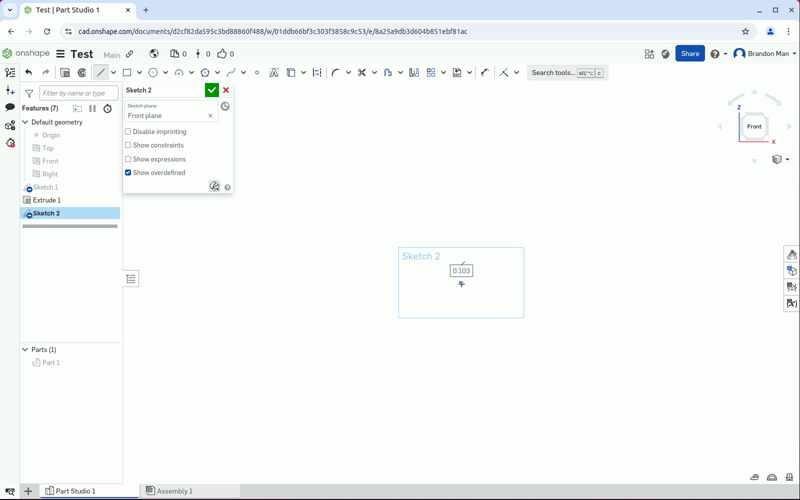
mouse_move(492, 283)
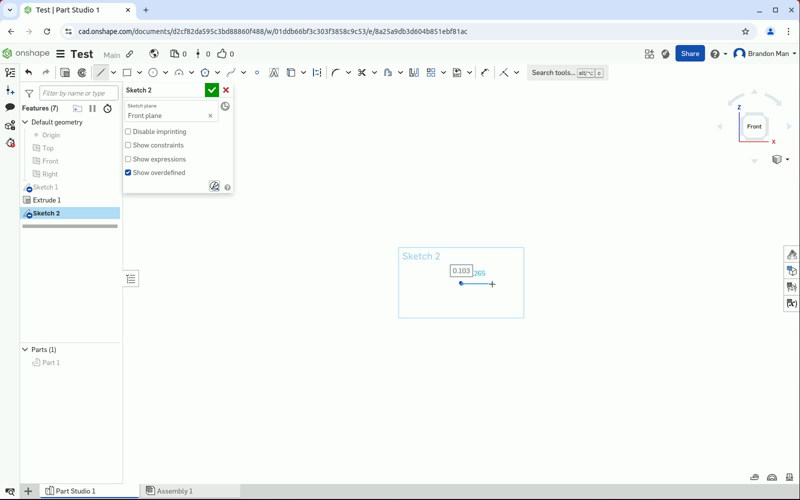
mouse_move(461, 282)
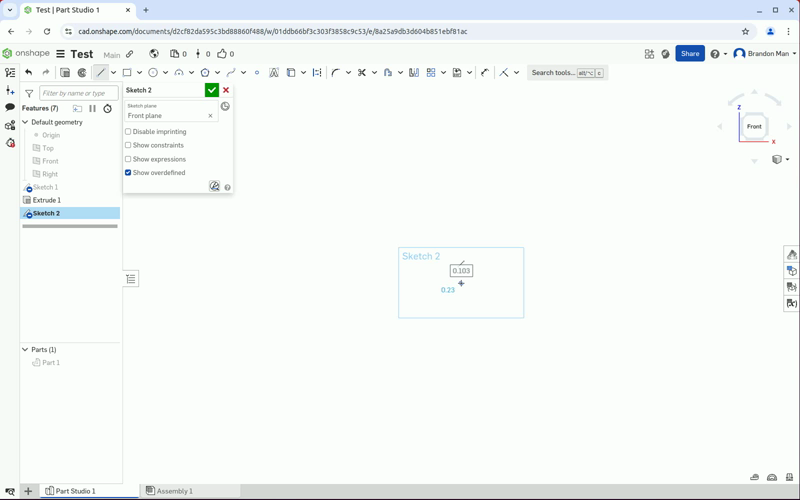
scroll(6)
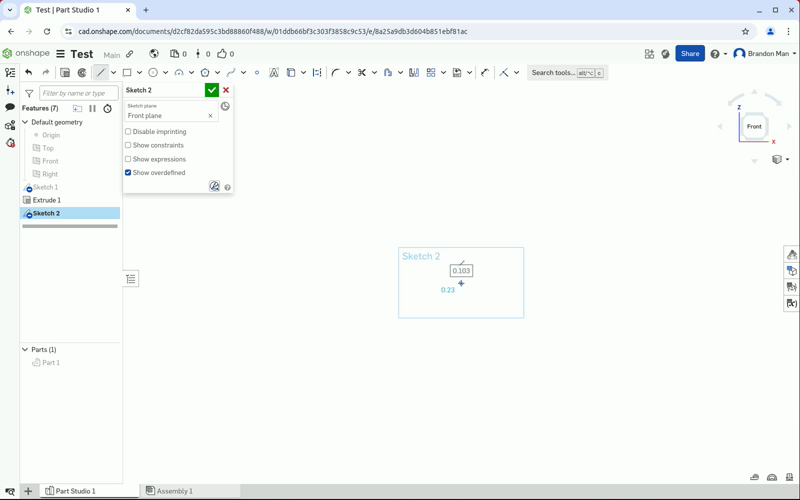
scroll(6)
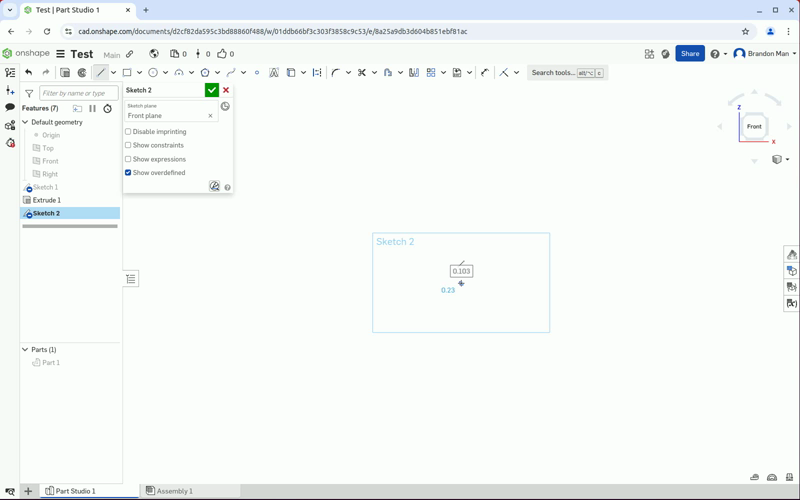
scroll(6)
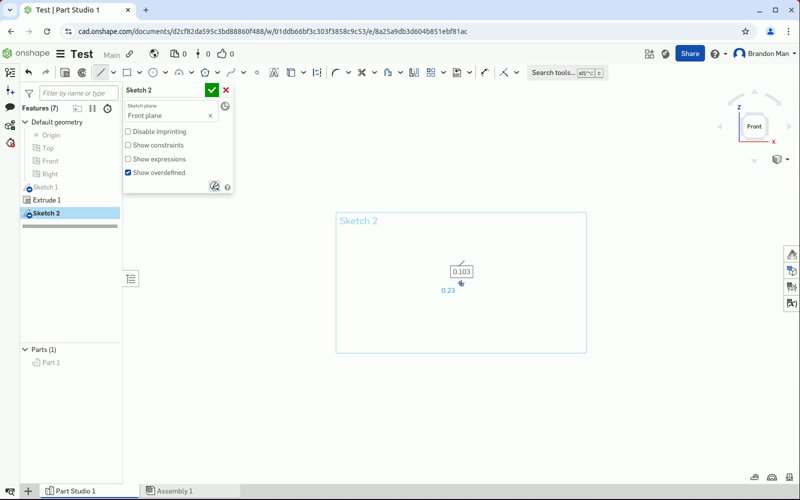
scroll(6)
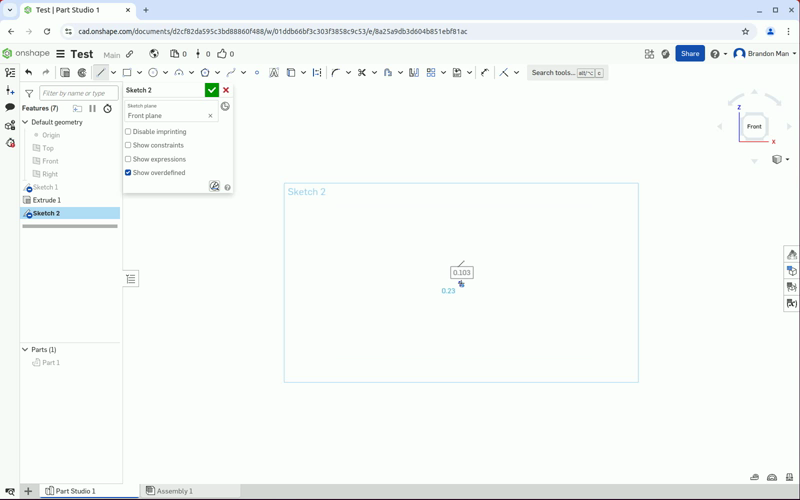
scroll(6)
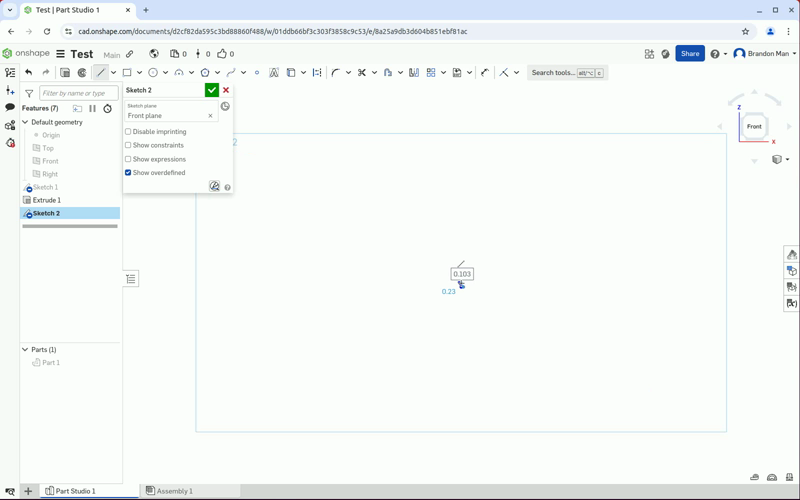
scroll(6)
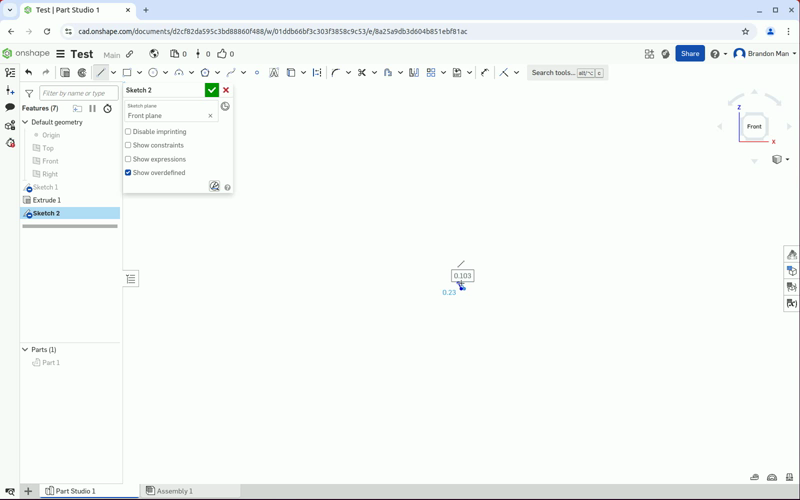
scroll(6)
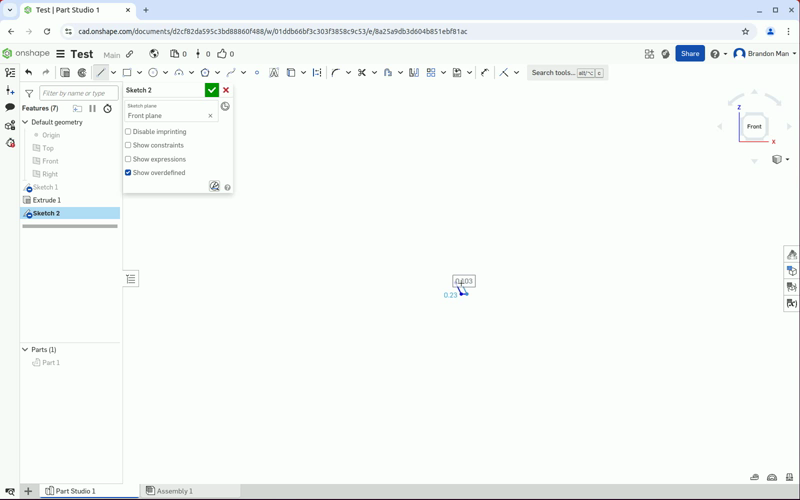
click(461, 282)
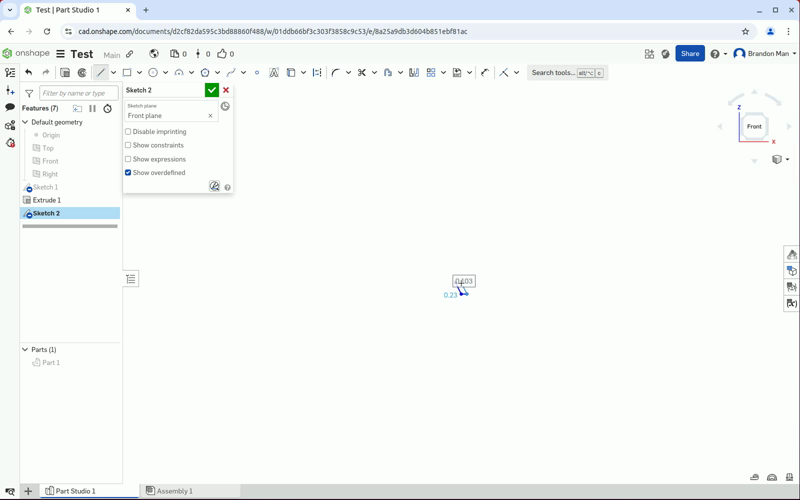
scroll(-6)
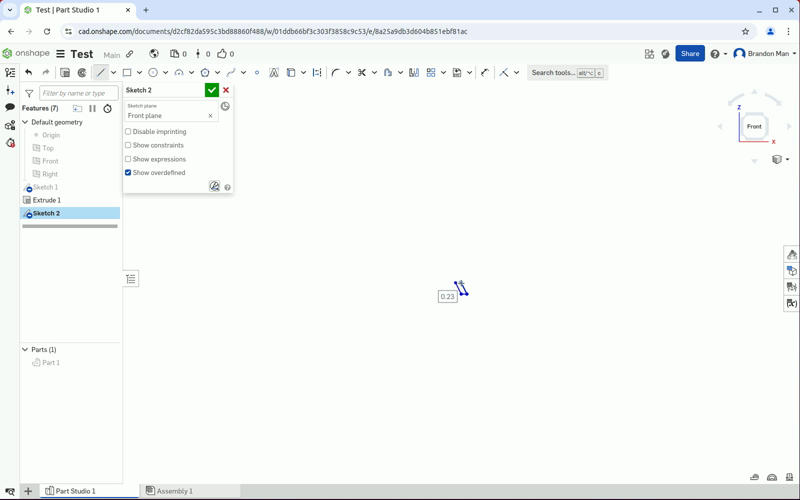
scroll(-6)
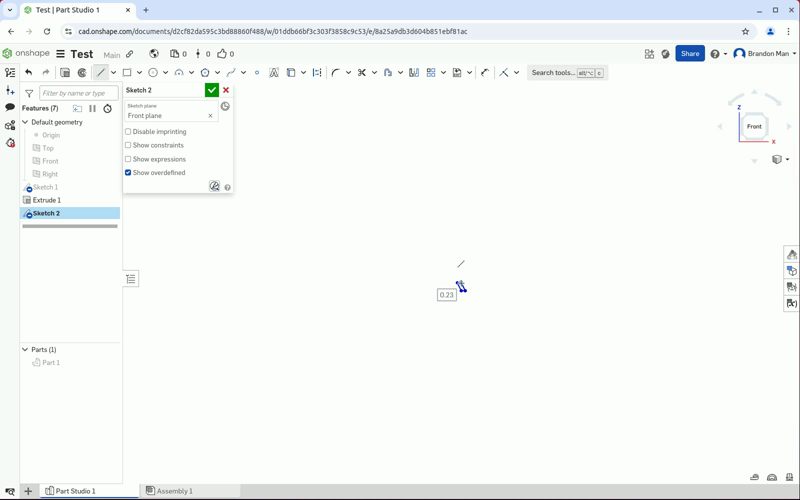
scroll(-6)
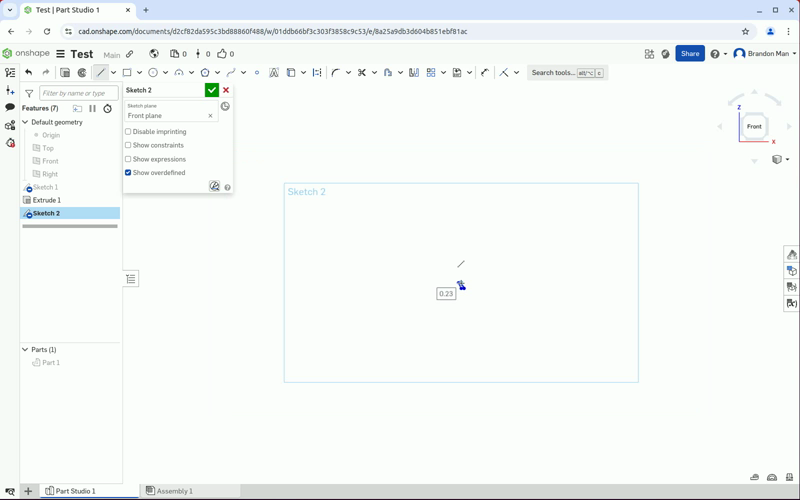
scroll(-6)
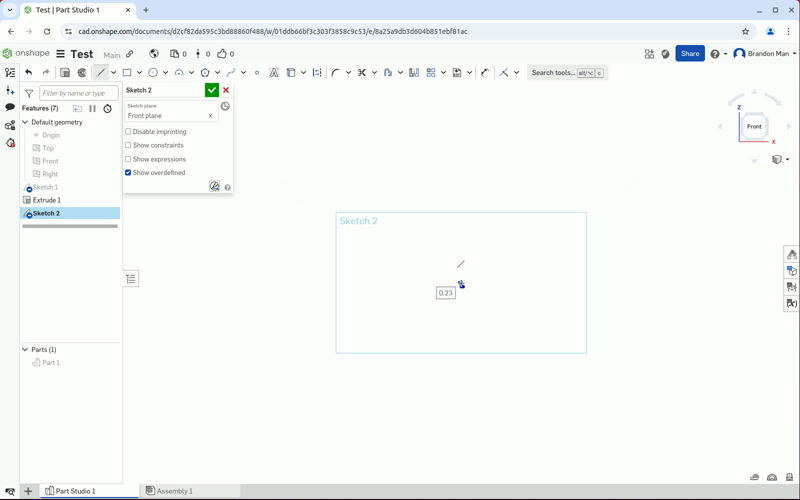
scroll(-6)
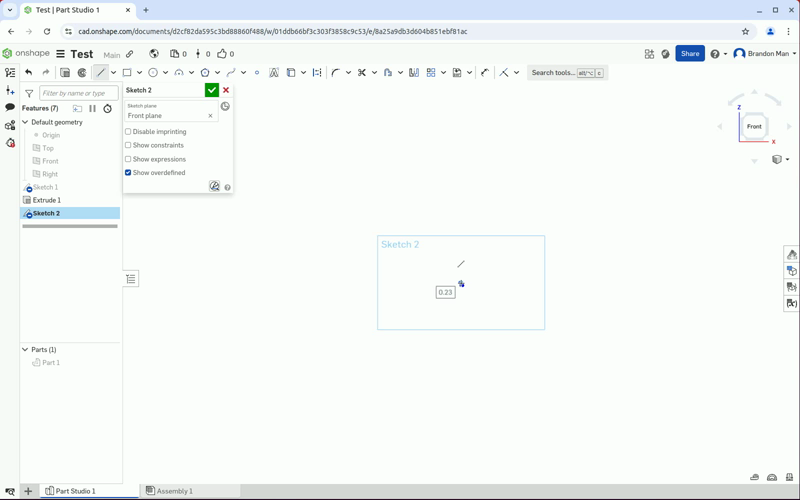
scroll(-6)
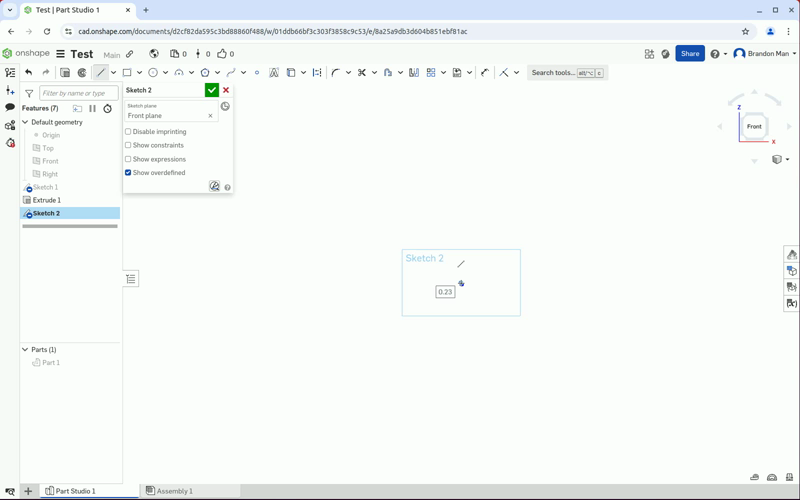
scroll(-6)
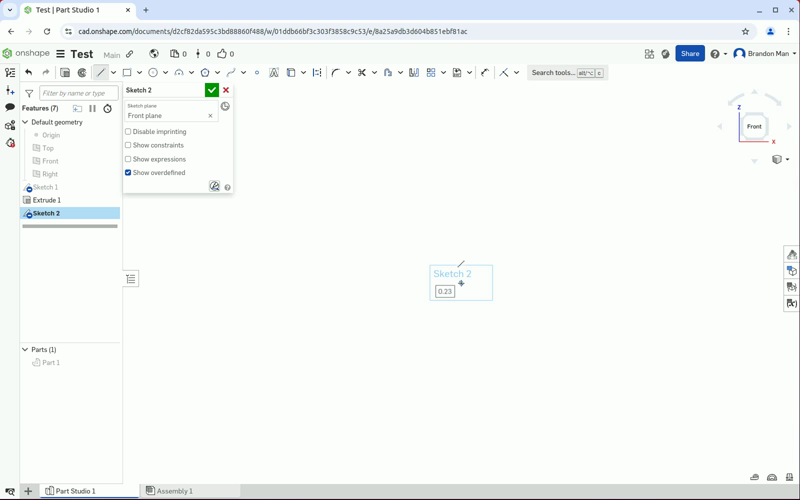
key_up(shift)
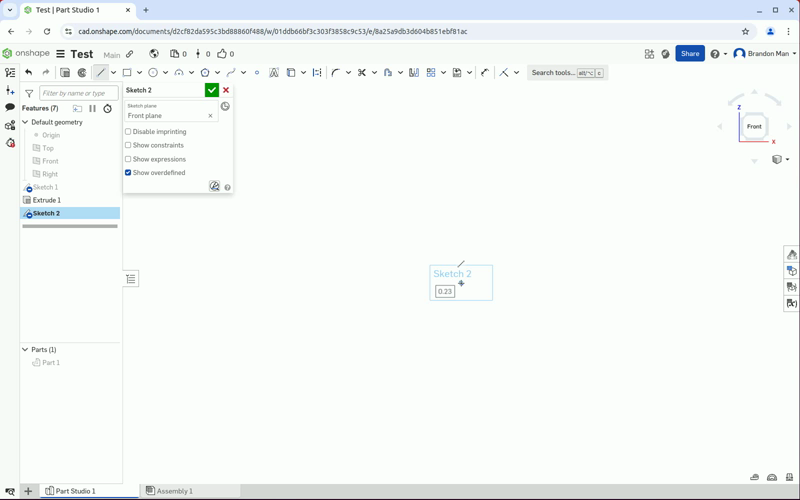
mouse_move(491, 282)
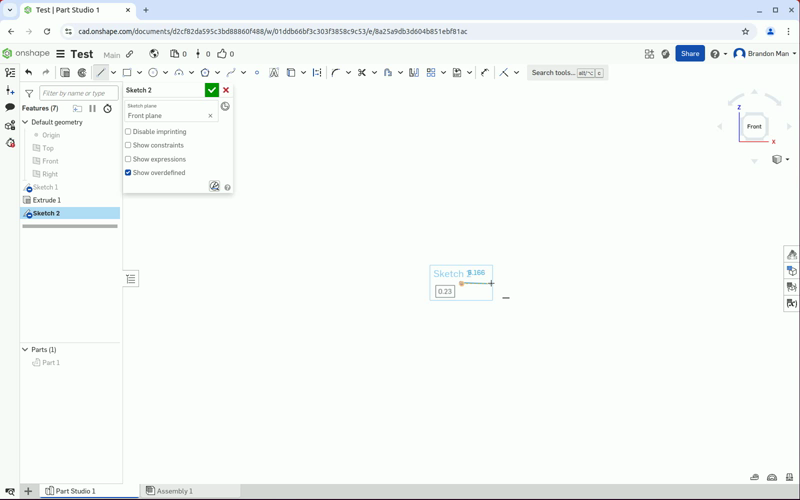
key_down(shift)
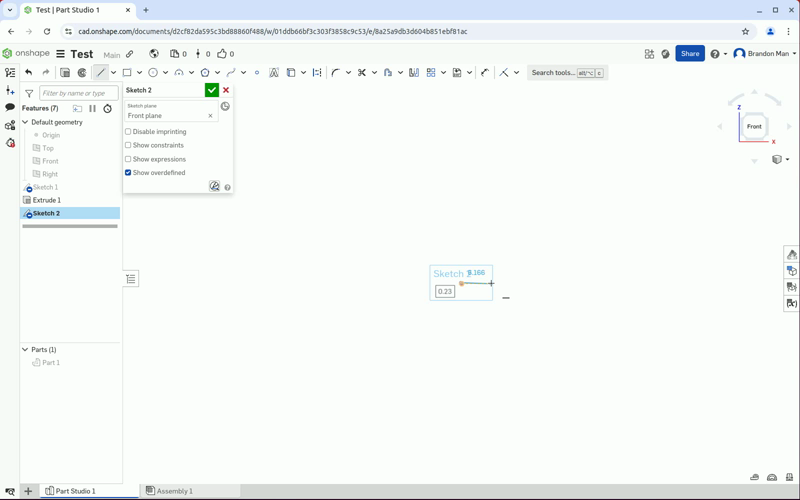
mouse_move(460, 282)
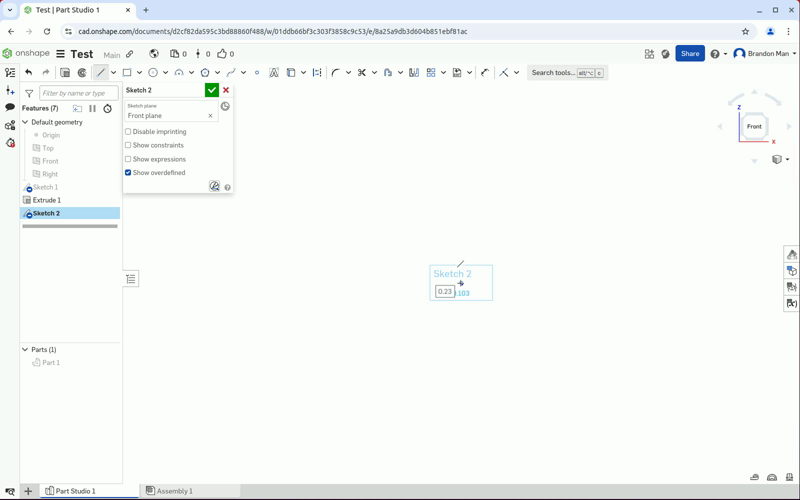
scroll(6)
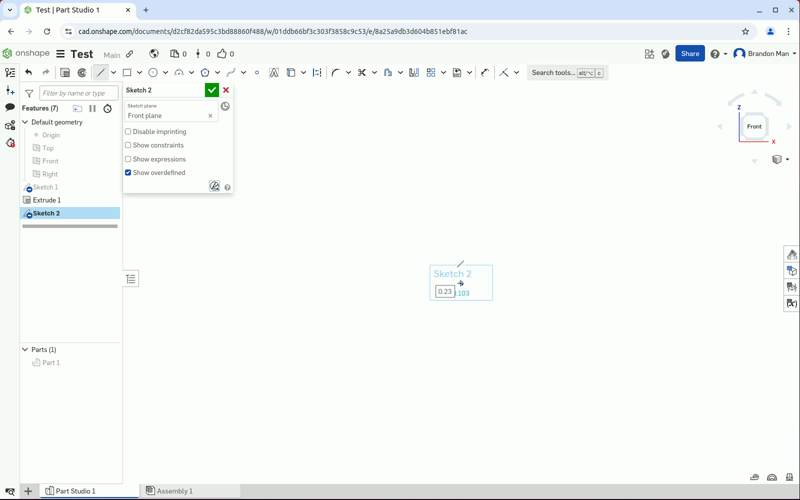
scroll(6)
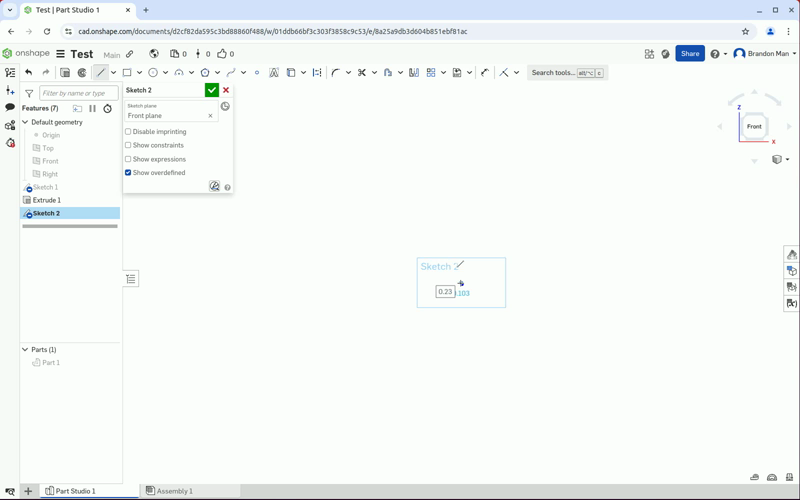
scroll(6)
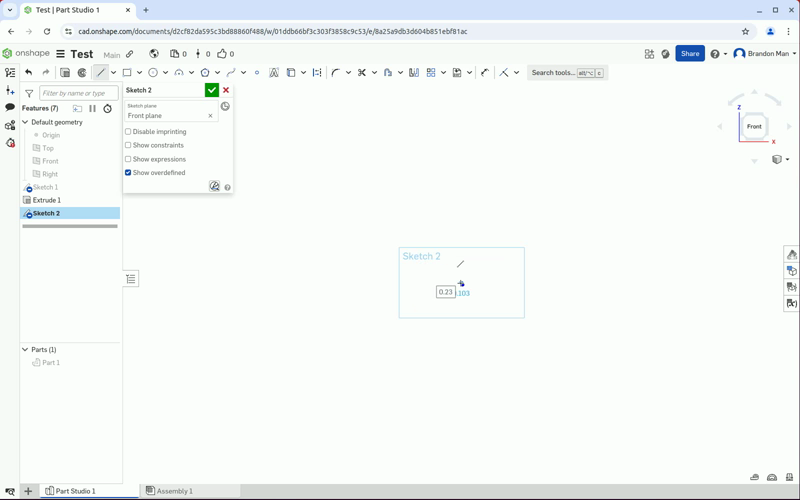
scroll(6)
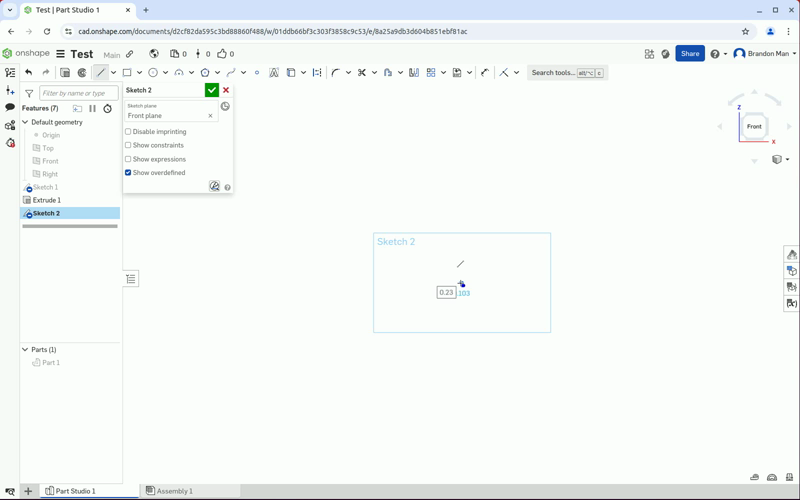
scroll(6)
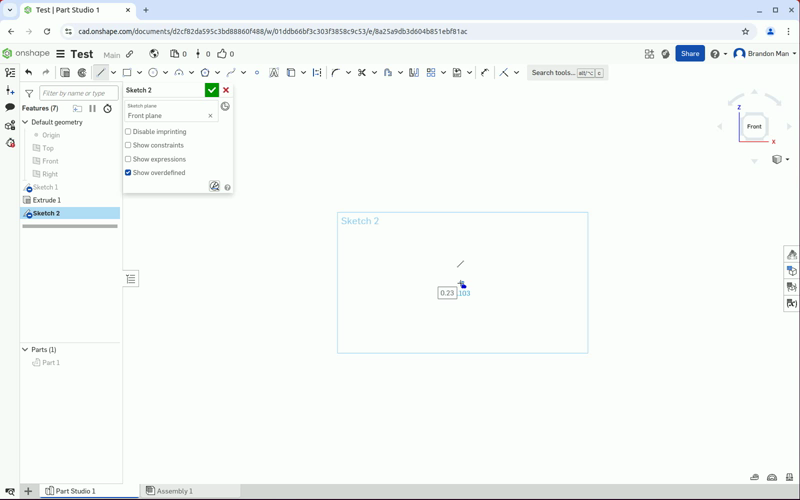
scroll(6)
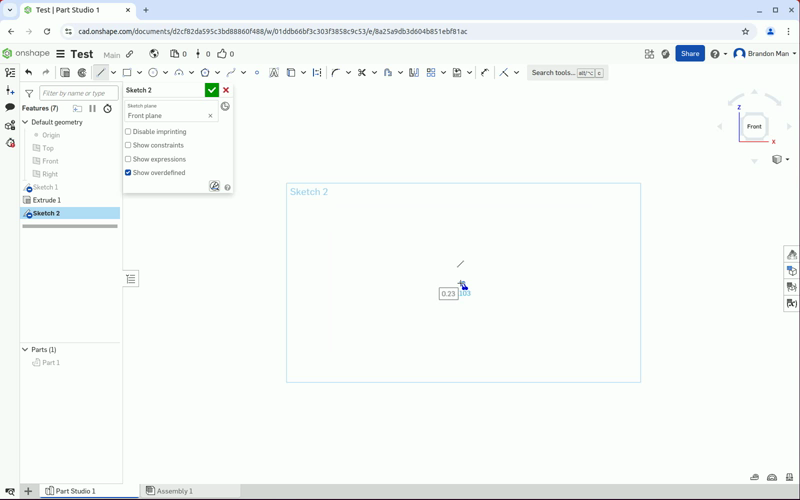
scroll(6)
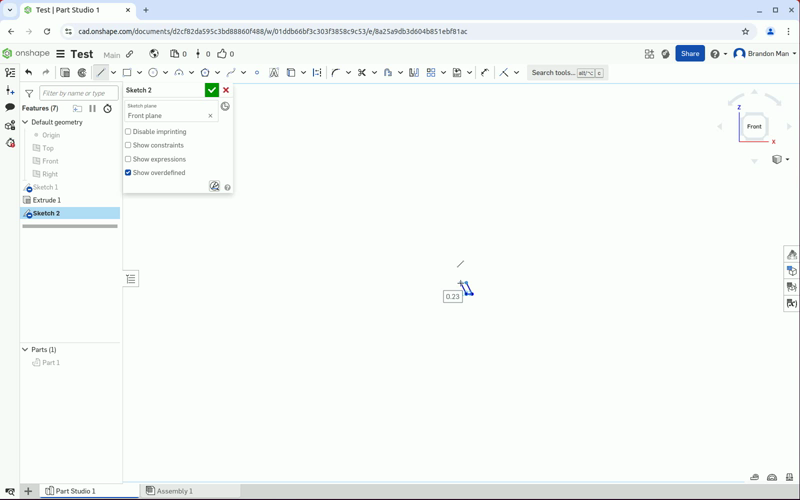
key_up(shift)
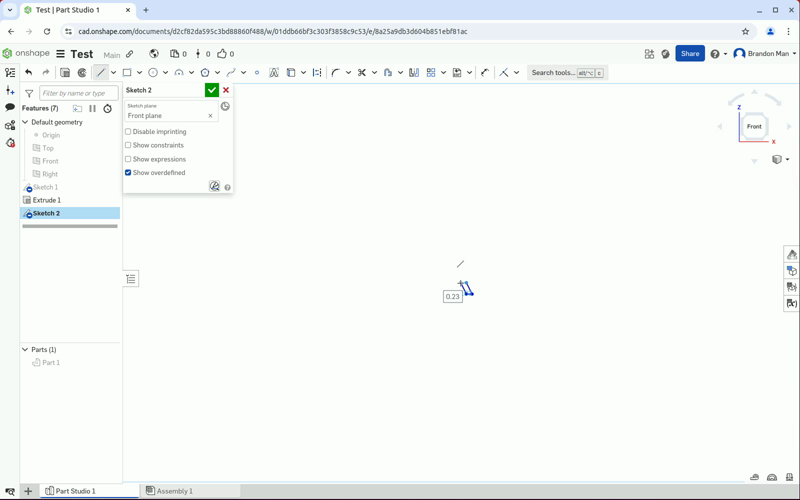
click(460, 282)
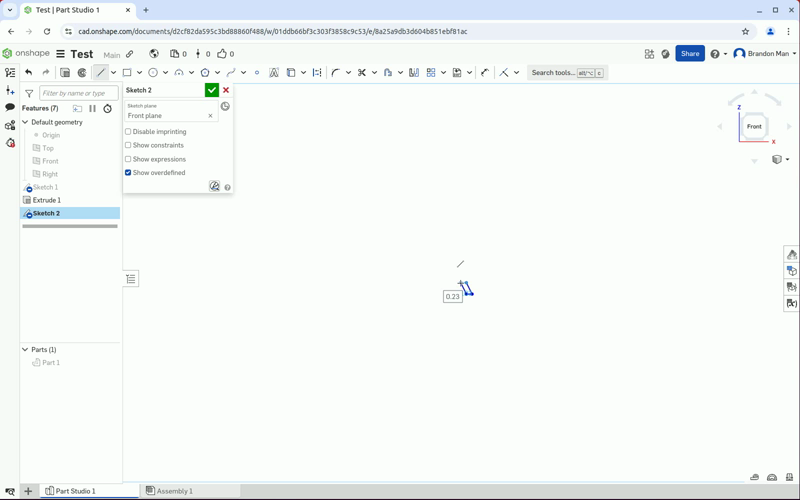
scroll(-6)
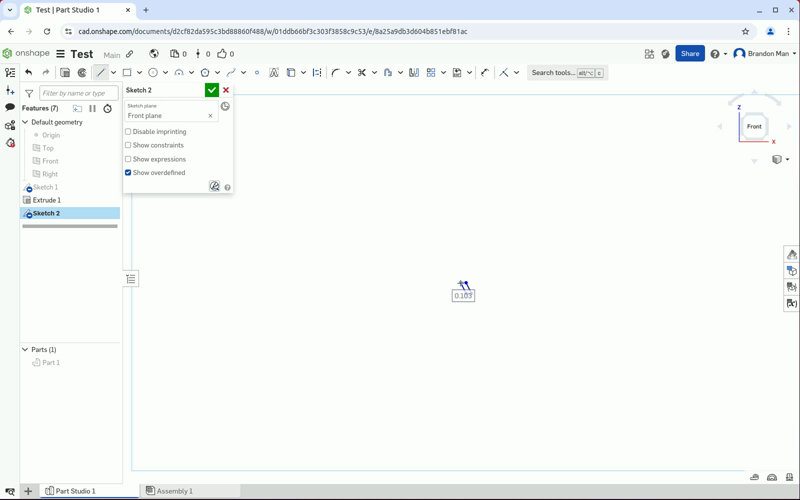
scroll(-6)
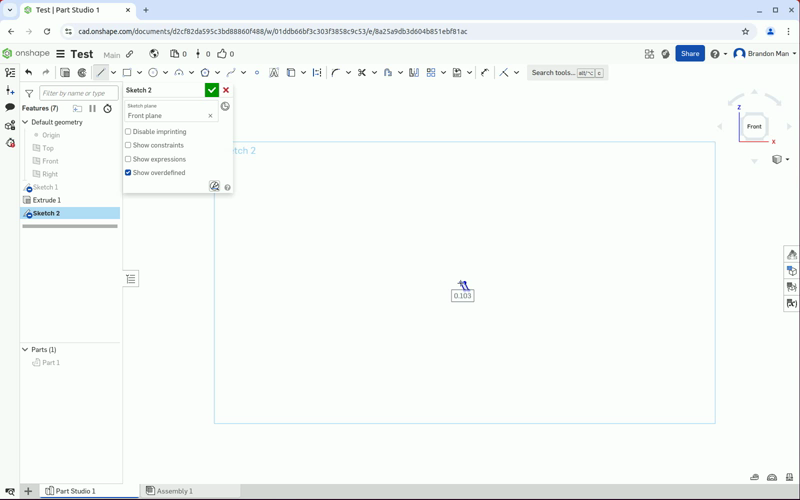
scroll(-6)
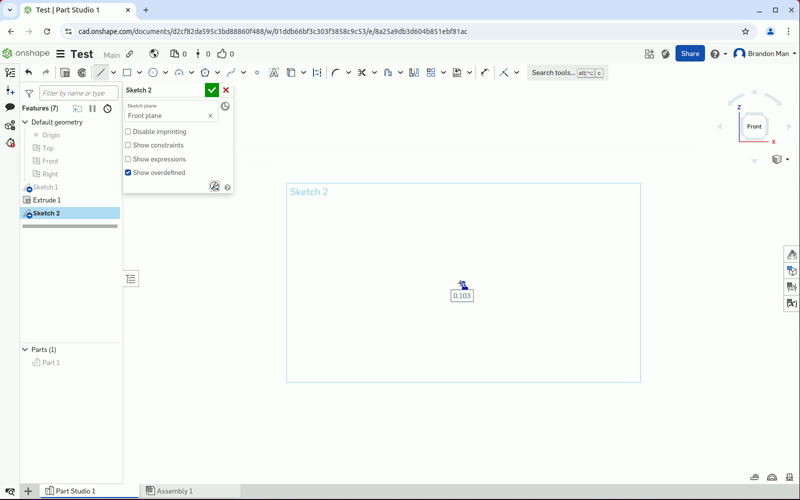
scroll(-6)
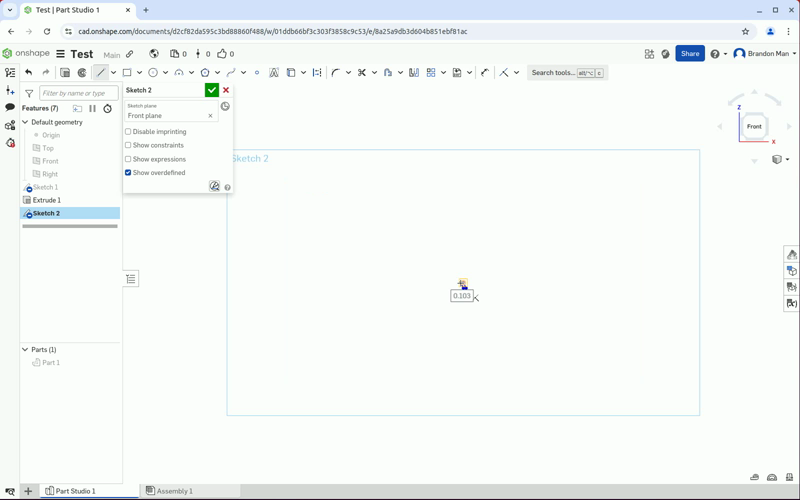
scroll(-6)
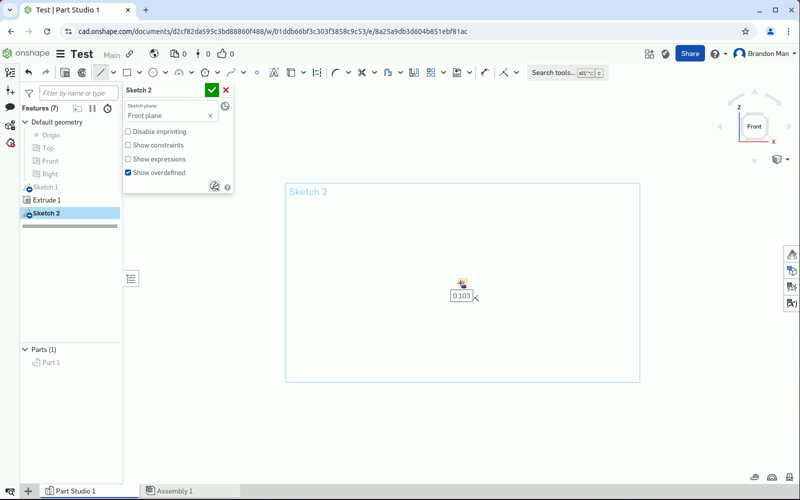
scroll(-6)
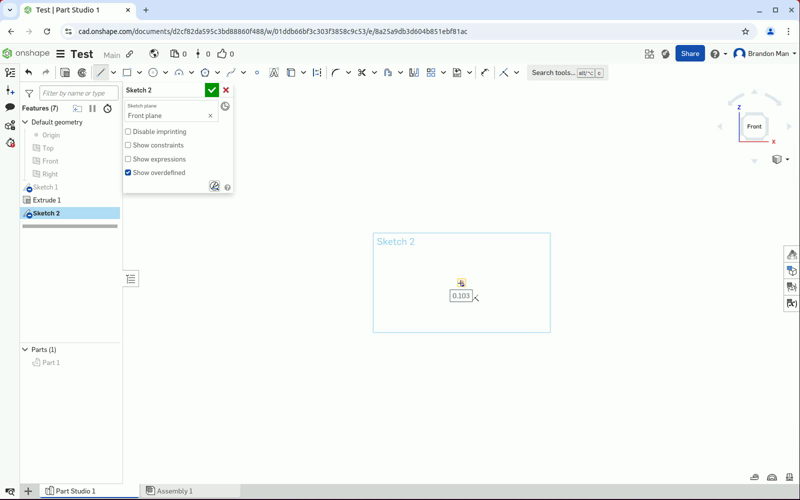
scroll(-6)
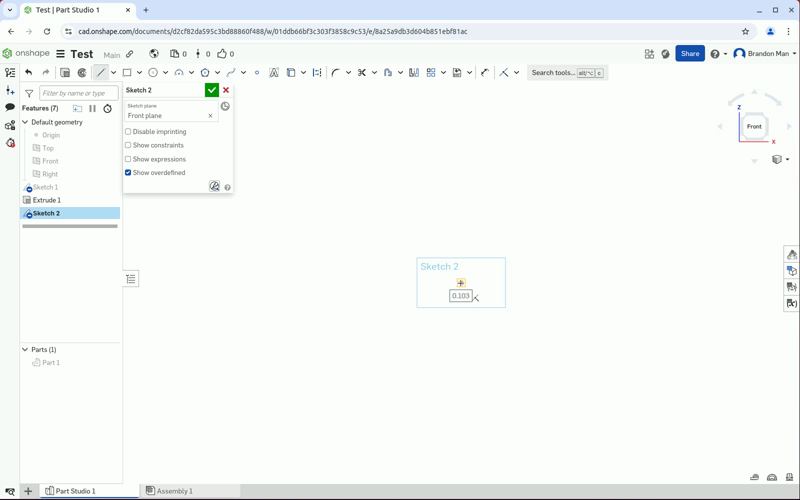
key(esc)
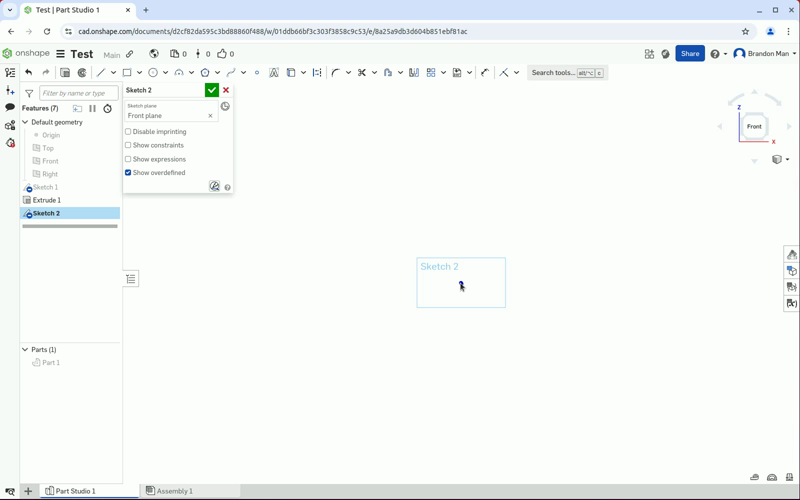
mouse_move(461, 283)
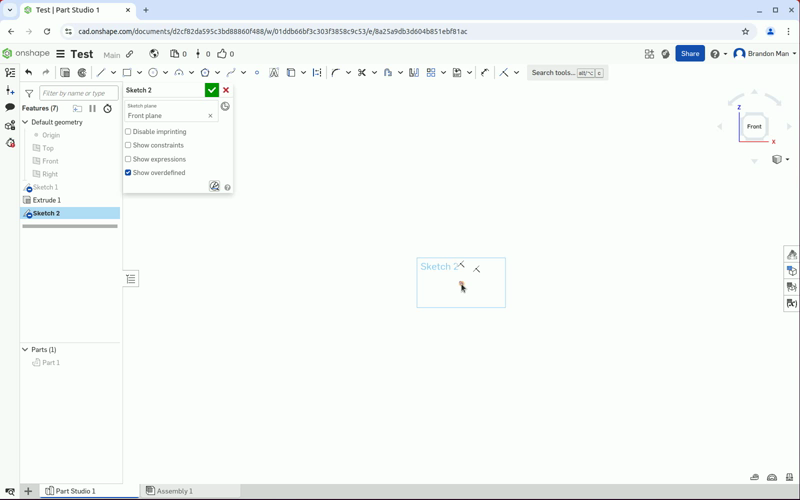
scroll(6)
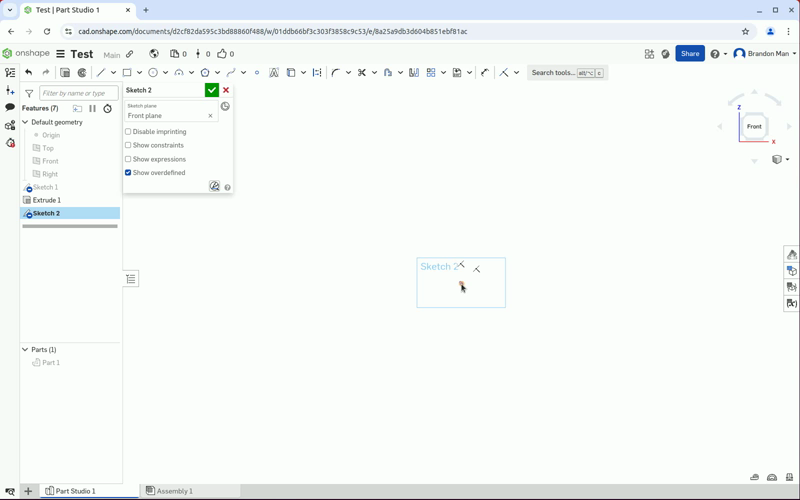
scroll(6)
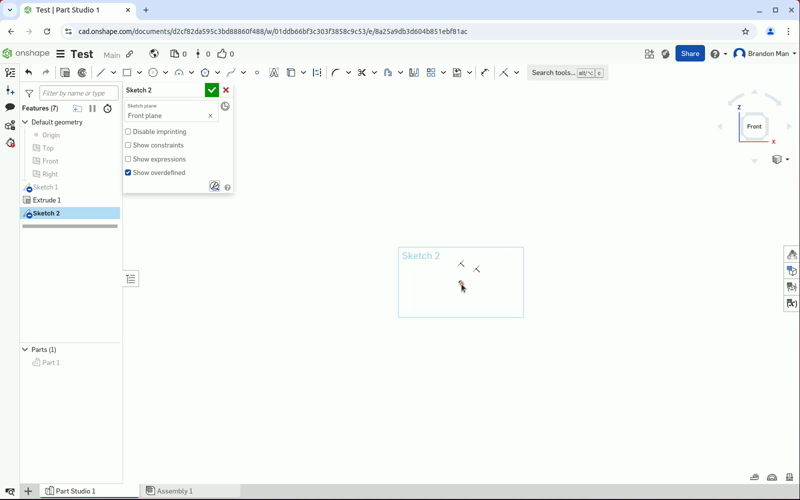
scroll(6)
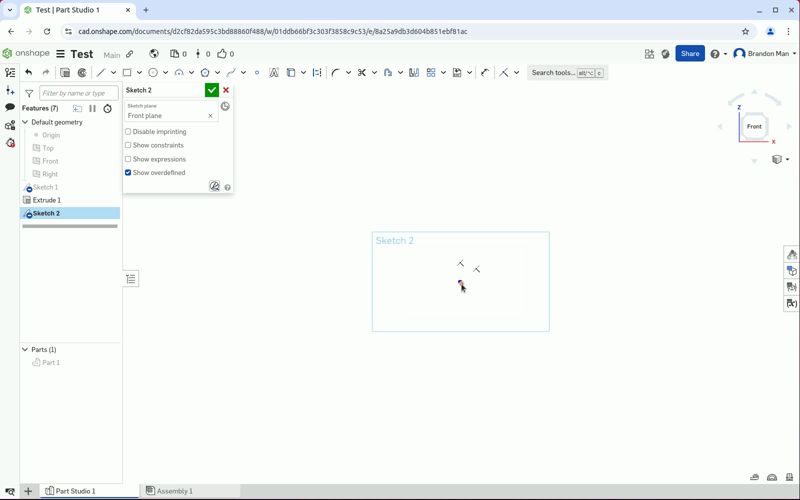
scroll(6)
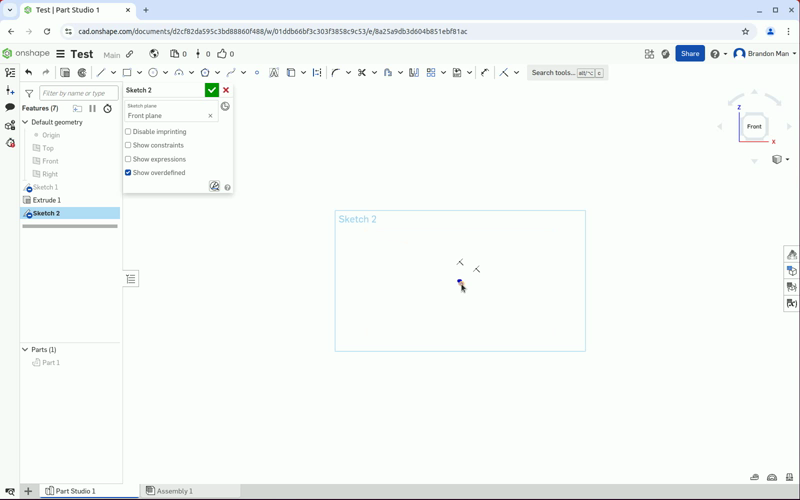
scroll(6)
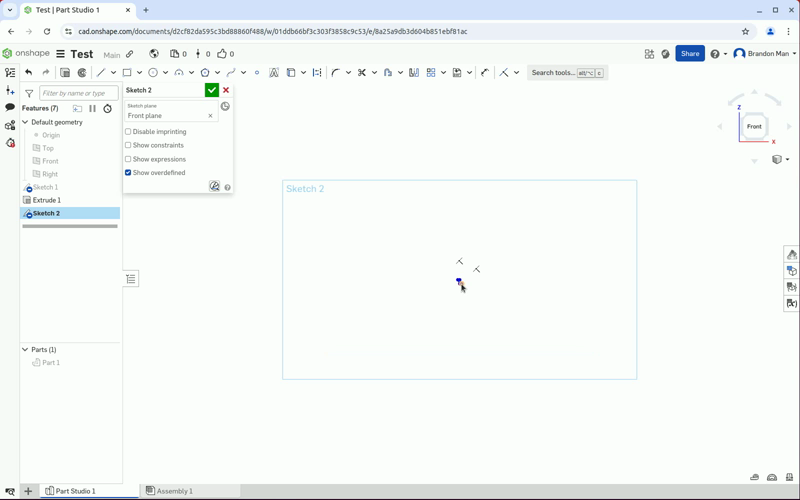
scroll(6)
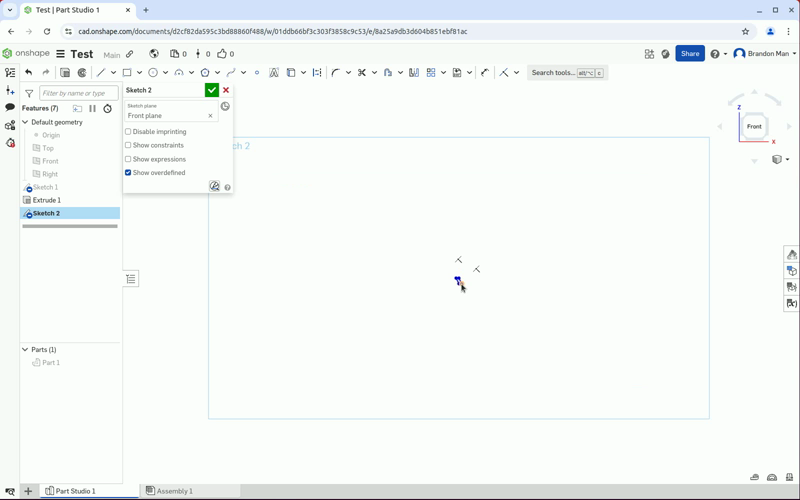
scroll(6)
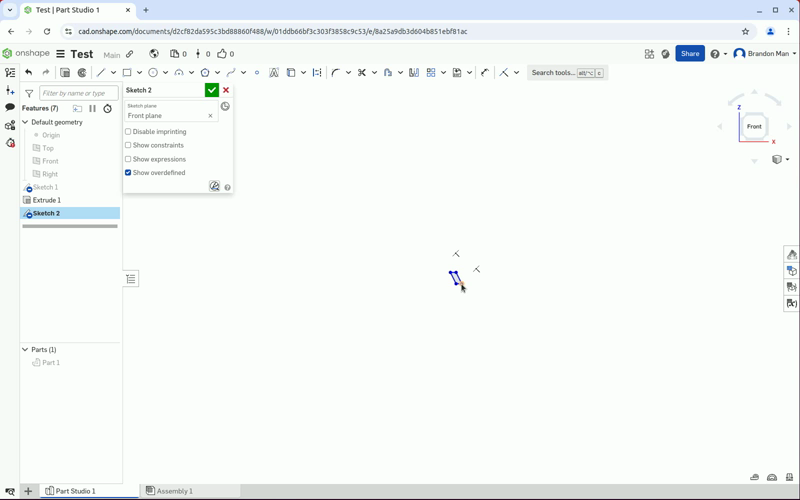
click(461, 283)
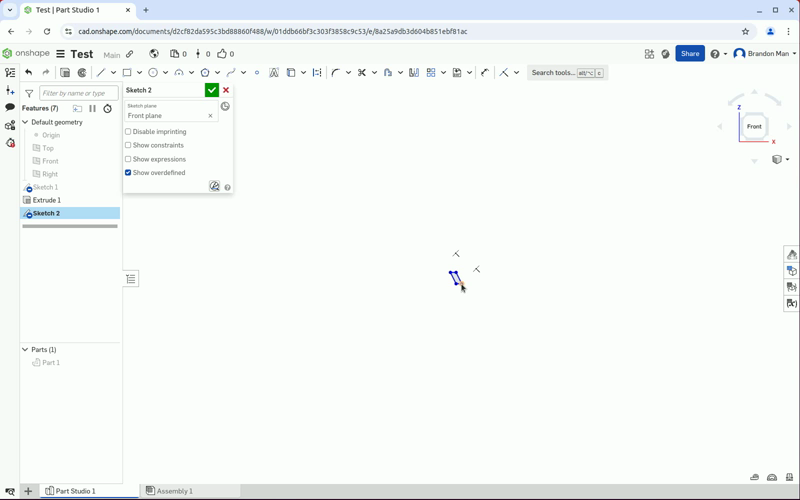
scroll(-6)
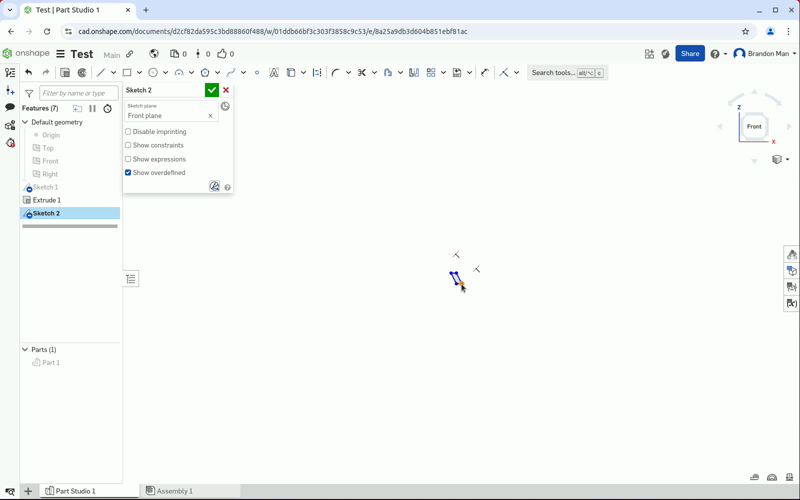
scroll(-6)
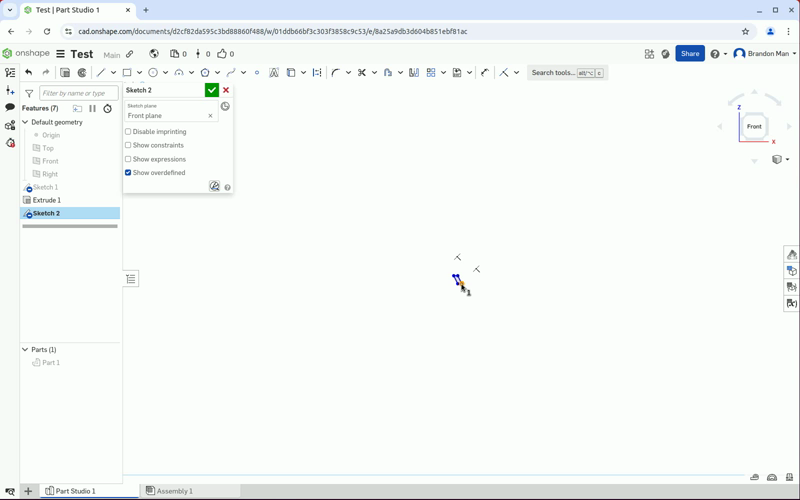
scroll(-6)
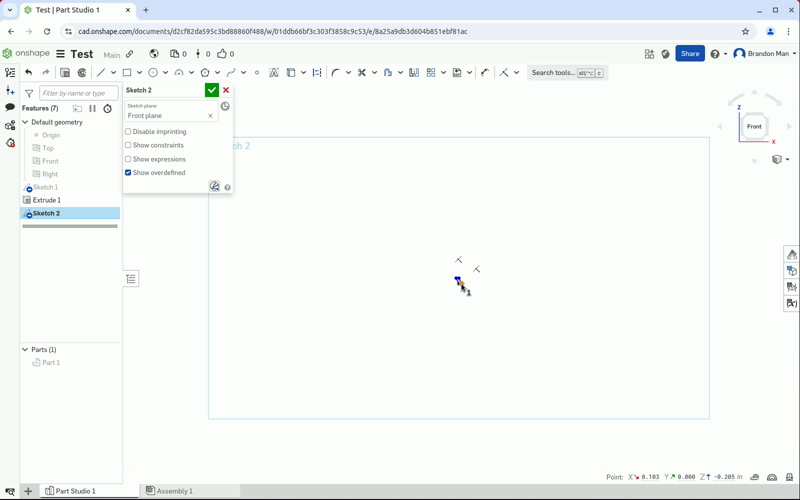
scroll(-6)
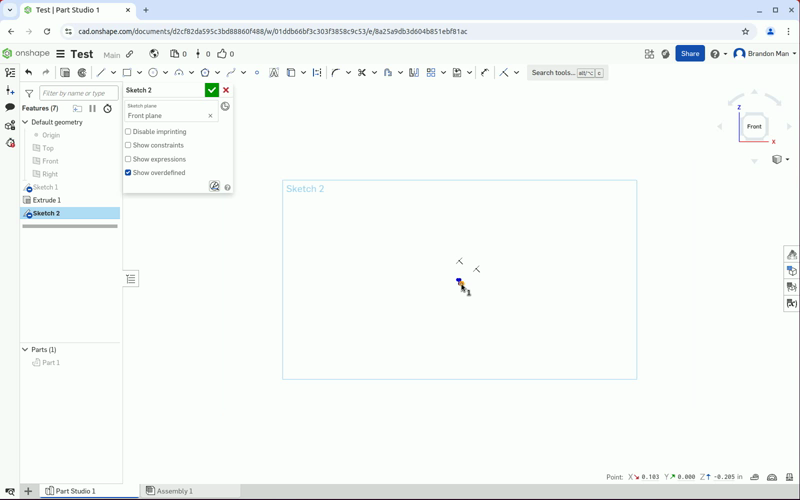
scroll(-6)
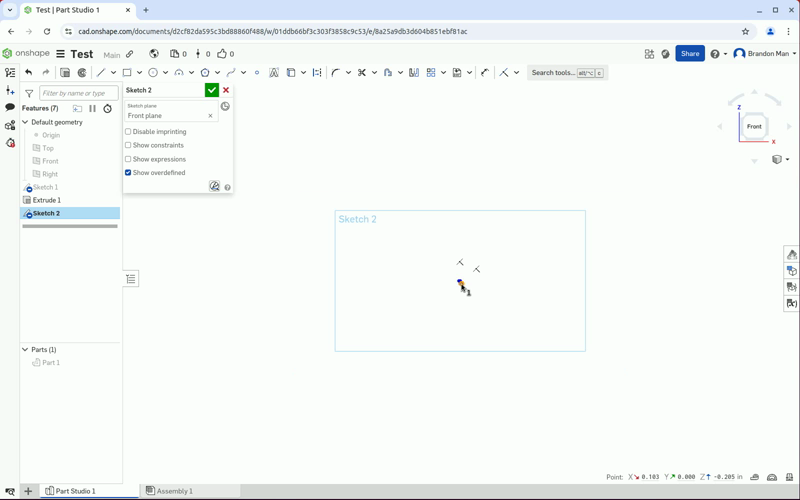
scroll(-6)
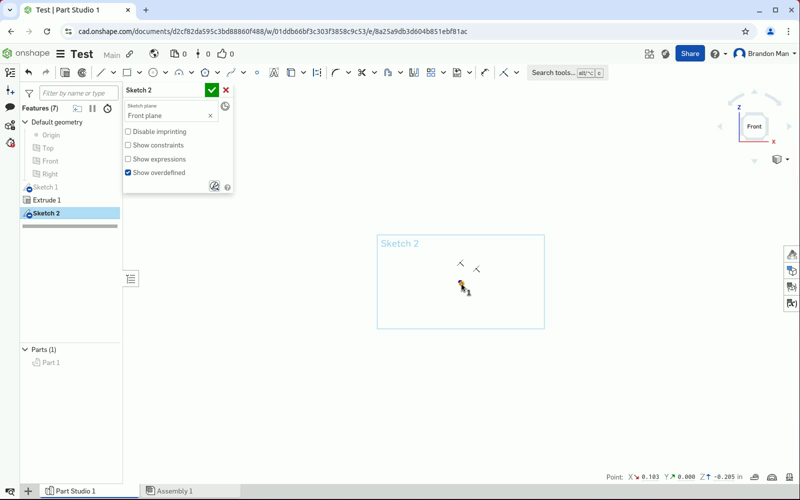
scroll(-6)
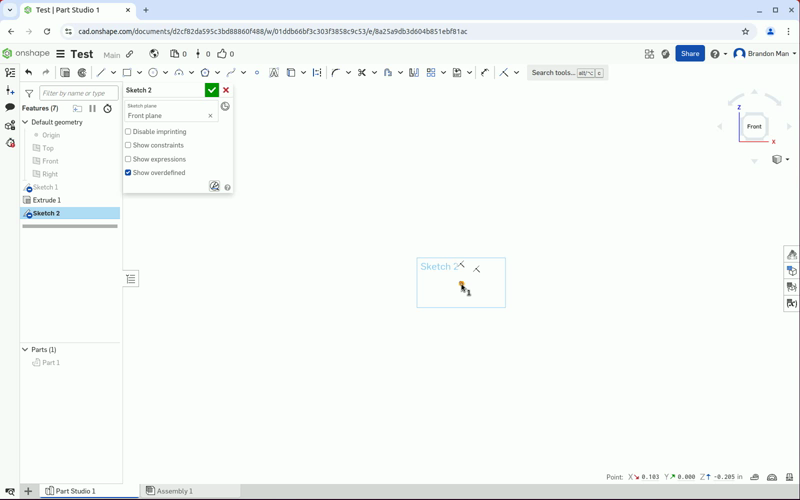
mouse_move(73, 352)
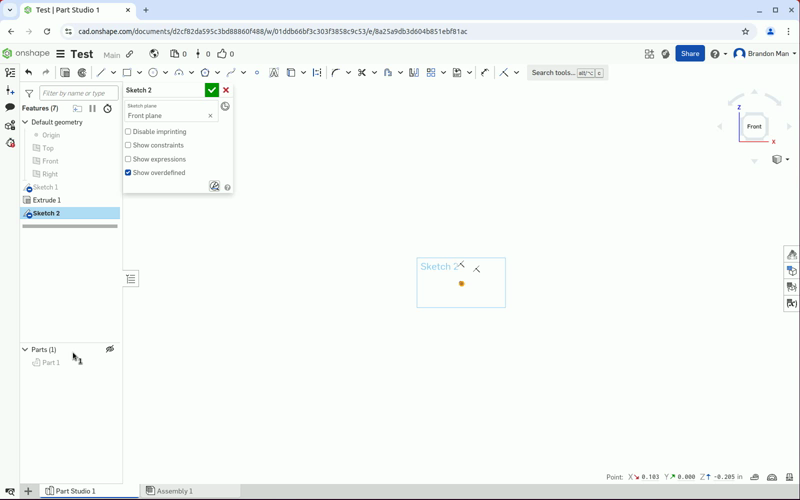
key(shift+y)
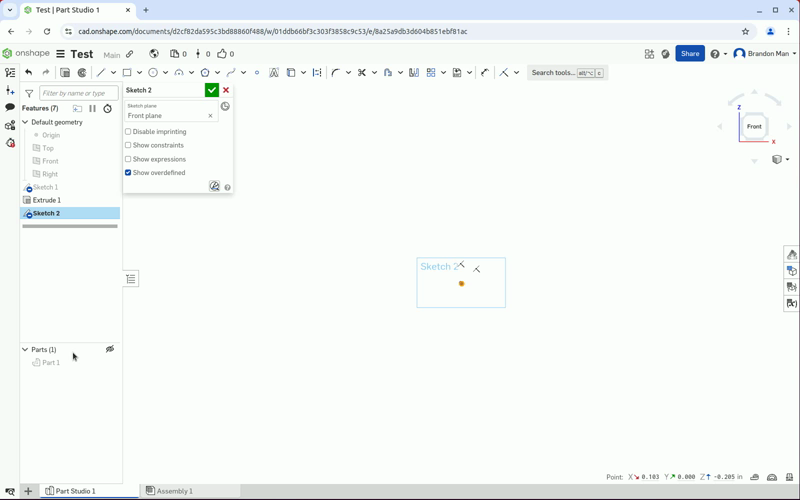
key(shift+e)
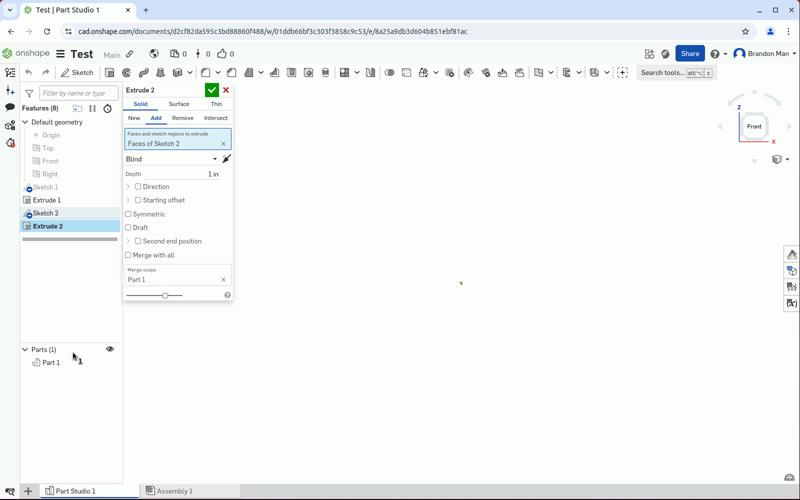
mouse_move(143, 106)
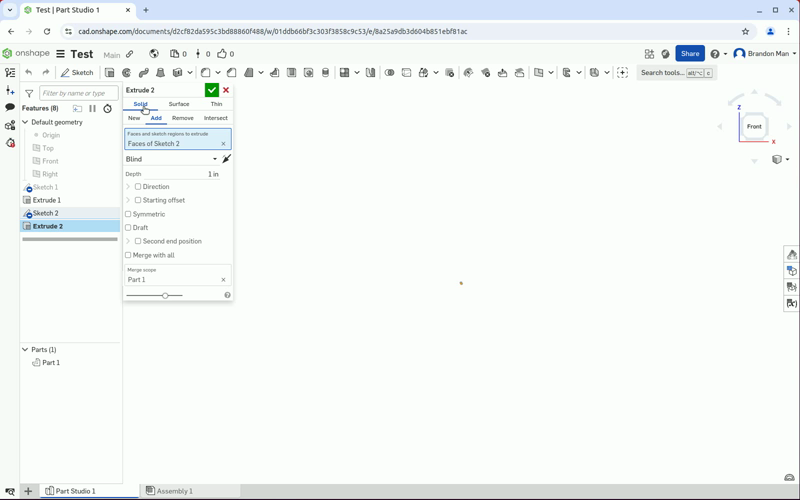
click(143, 106)
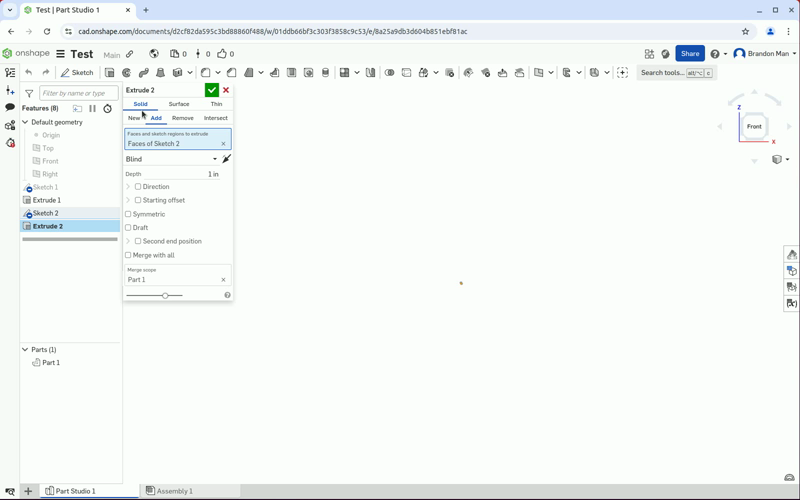
mouse_move(137, 120)
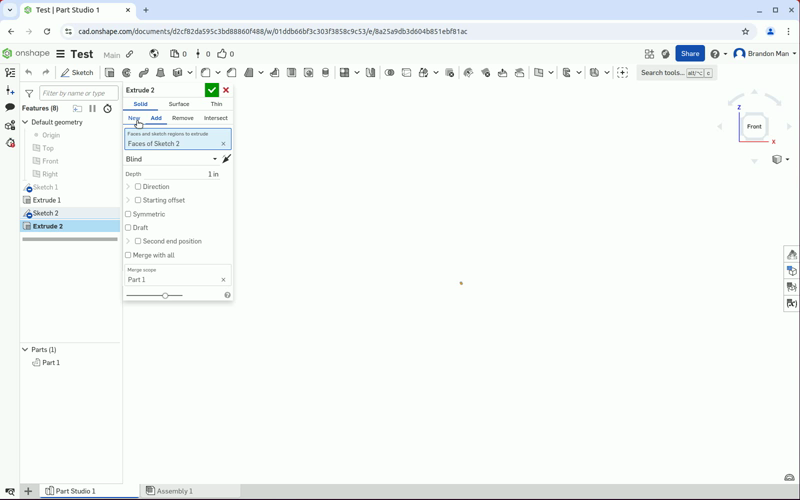
click(137, 120)
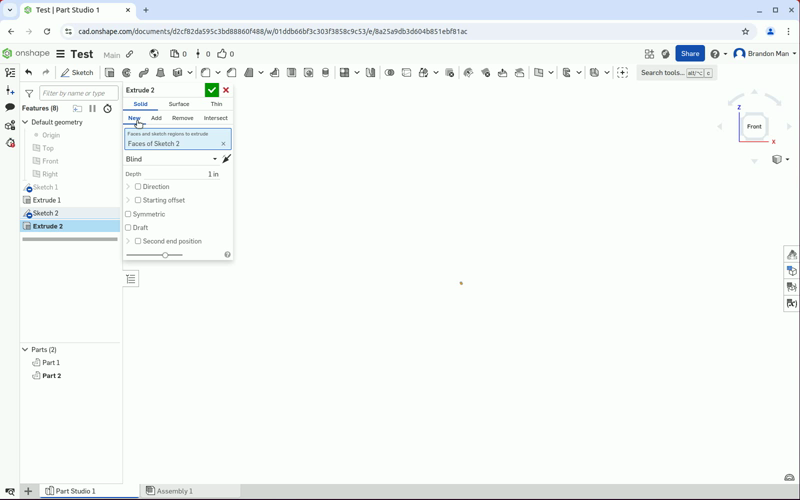
key(tab, 4)
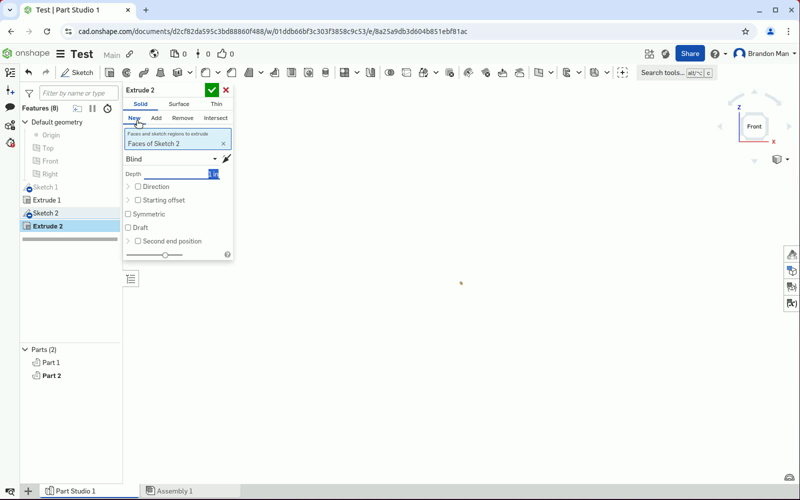
text(-0.241)
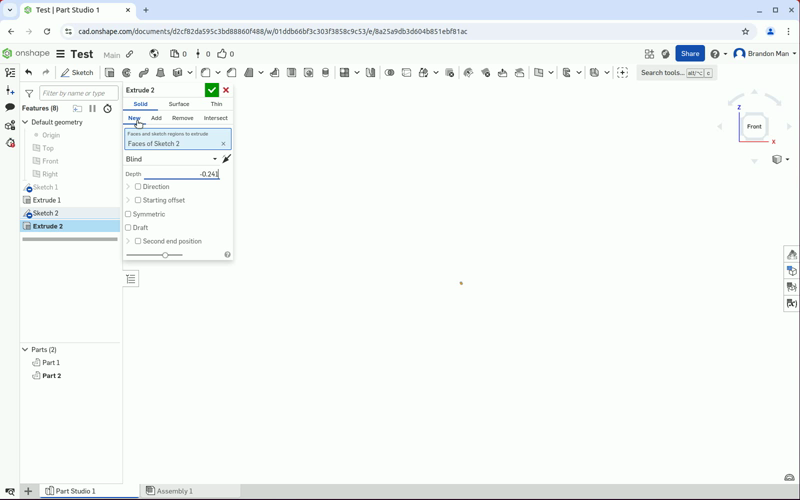
key(enter)
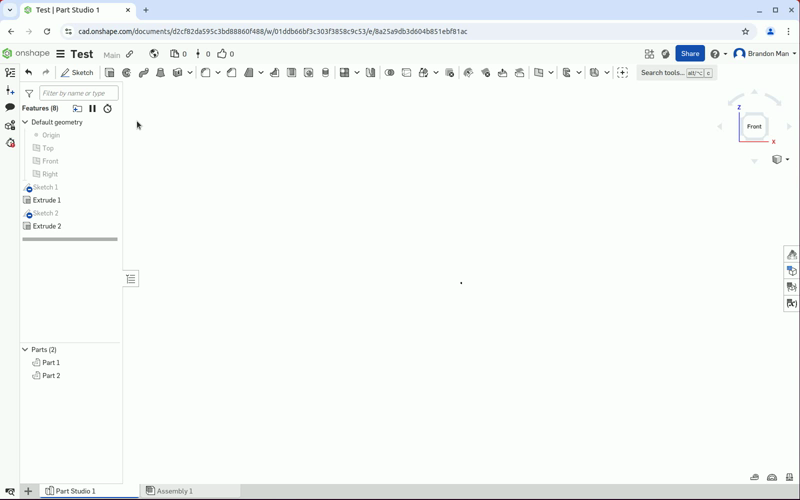
key(shift+h)
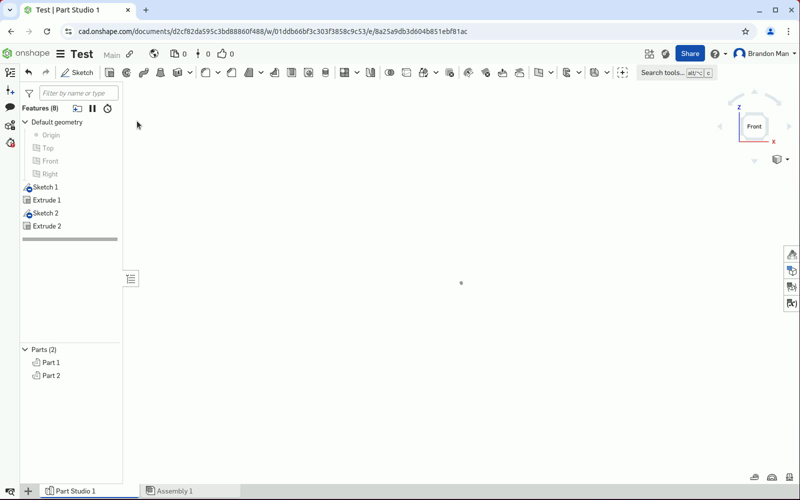
key(shift+h)
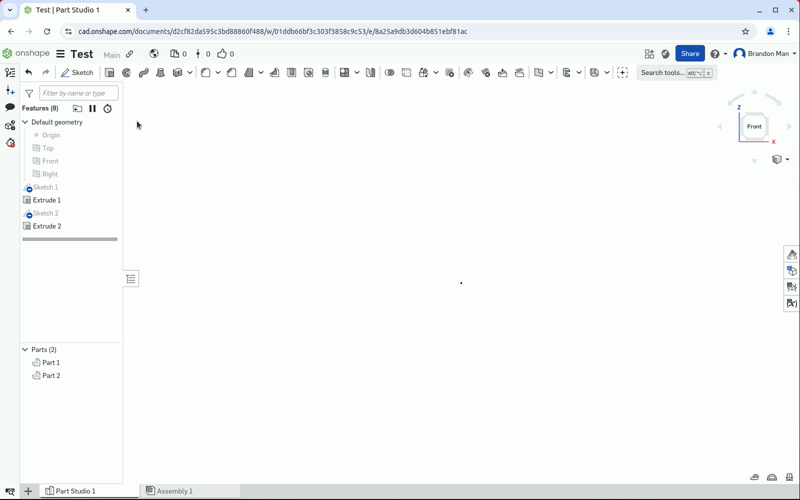
mouse_move(73, 189)
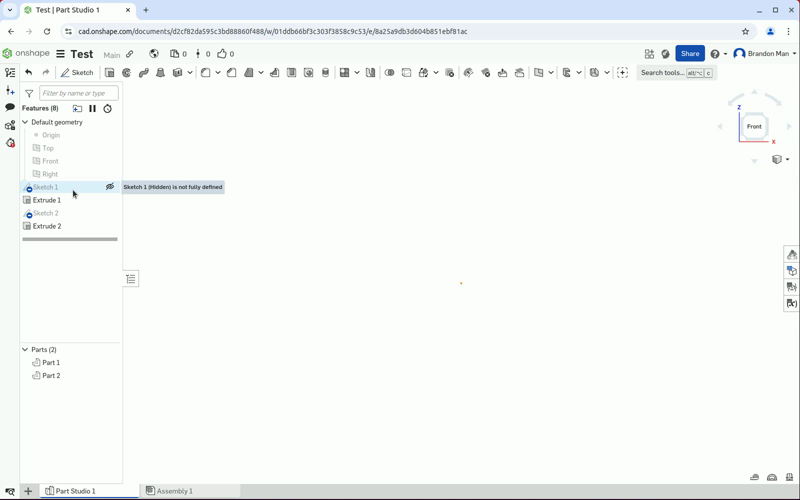
click(73, 189)
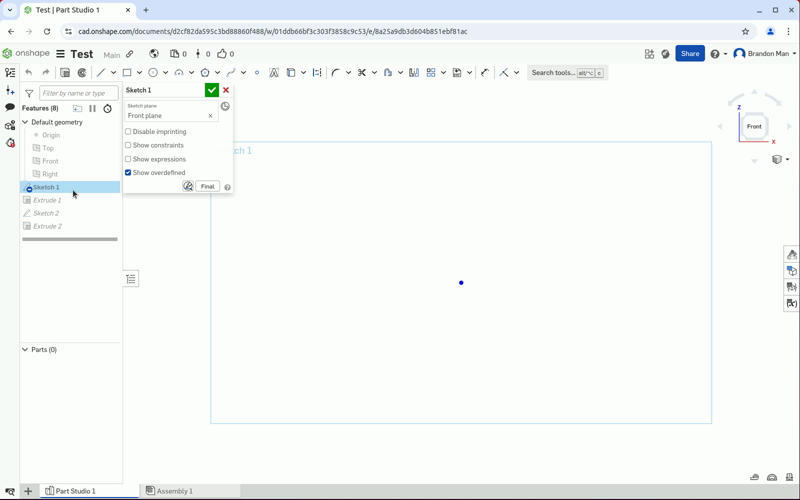
mouse_move(229, 92)
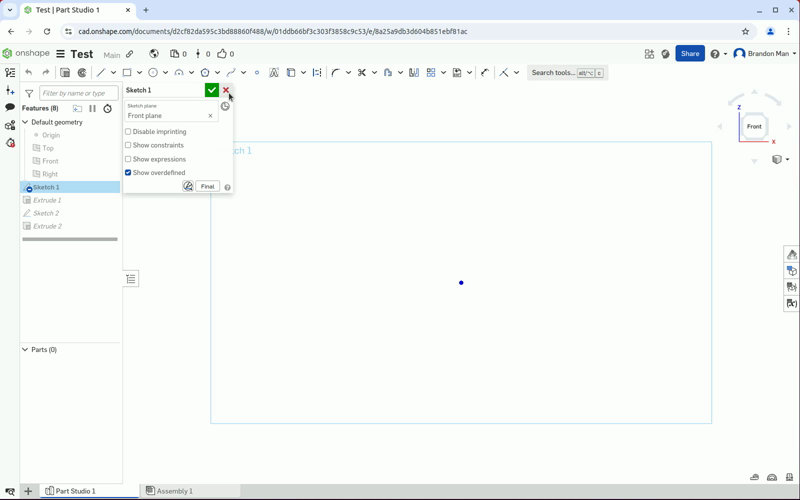
click(229, 92)
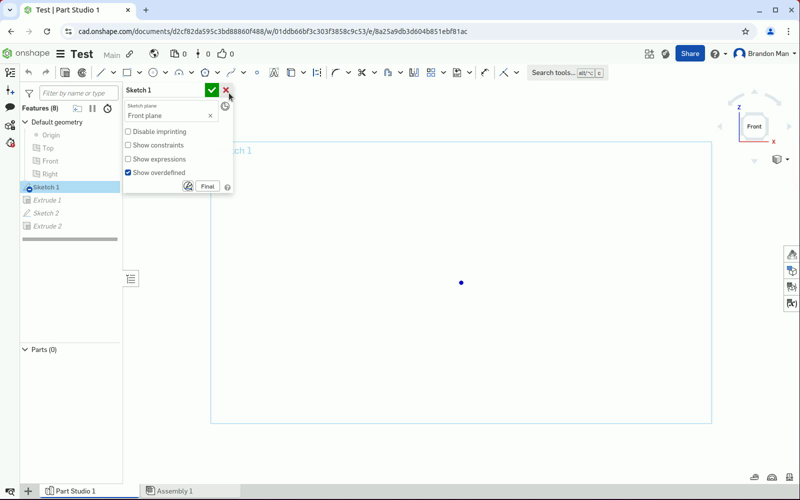
key(shift+s)
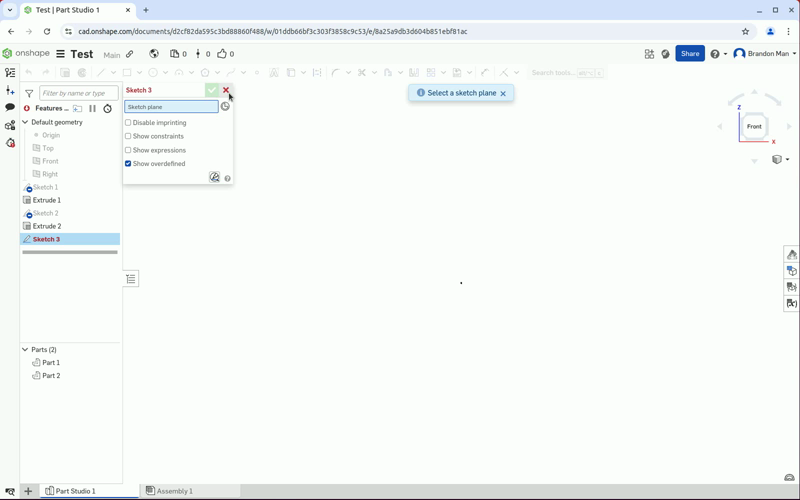
mouse_move(73, 163)
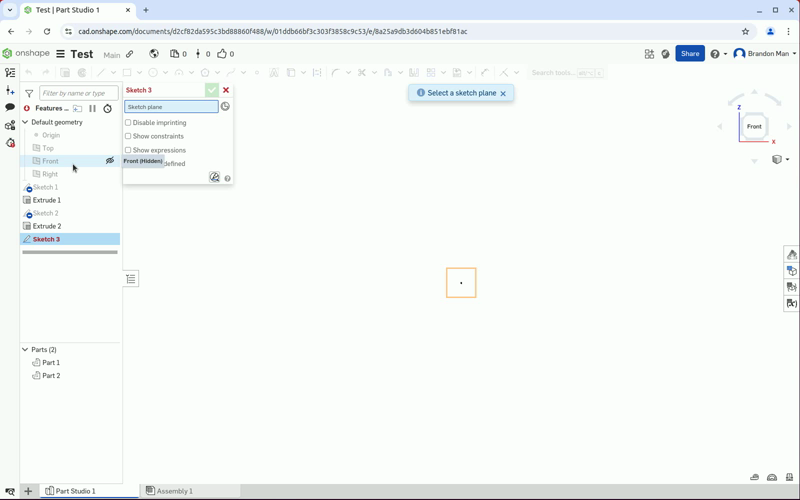
click(73, 163)
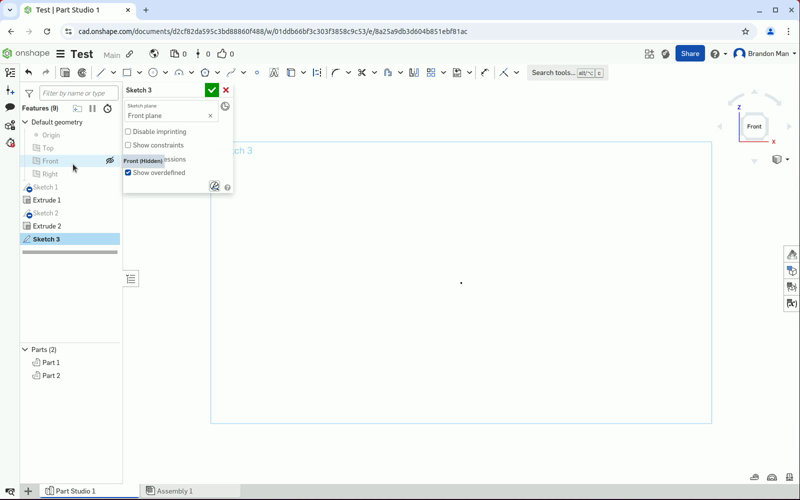
mouse_move(73, 352)
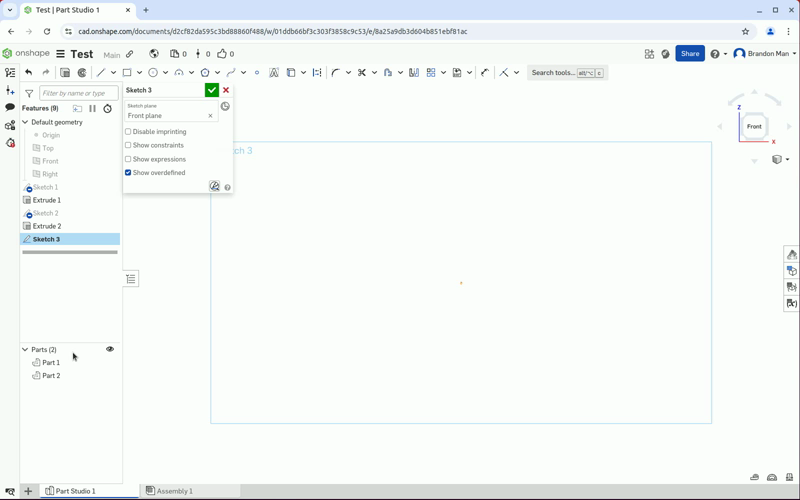
key(y)
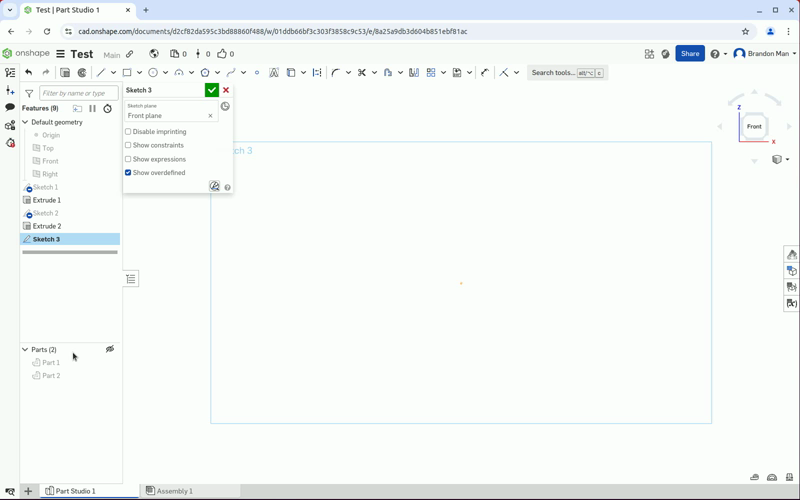
key(c)
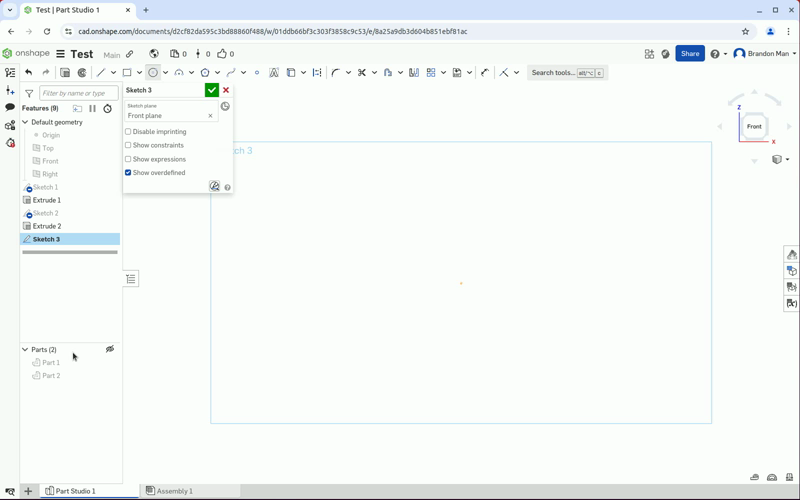
key_down(shift)
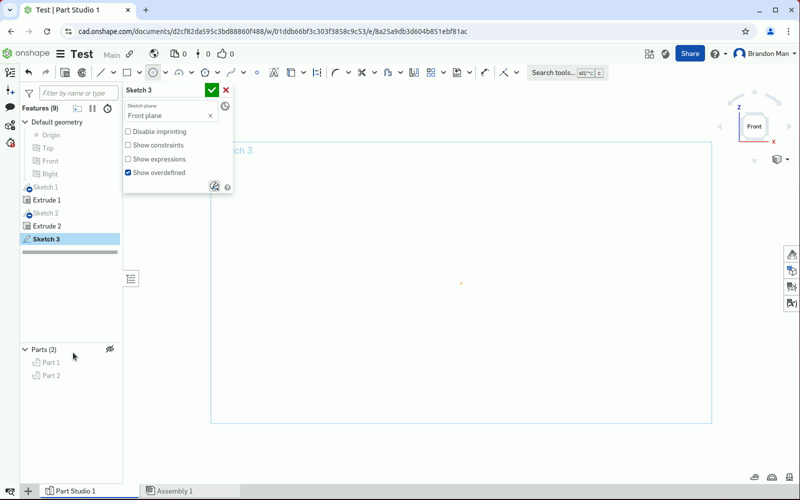
mouse_move(461, 282)
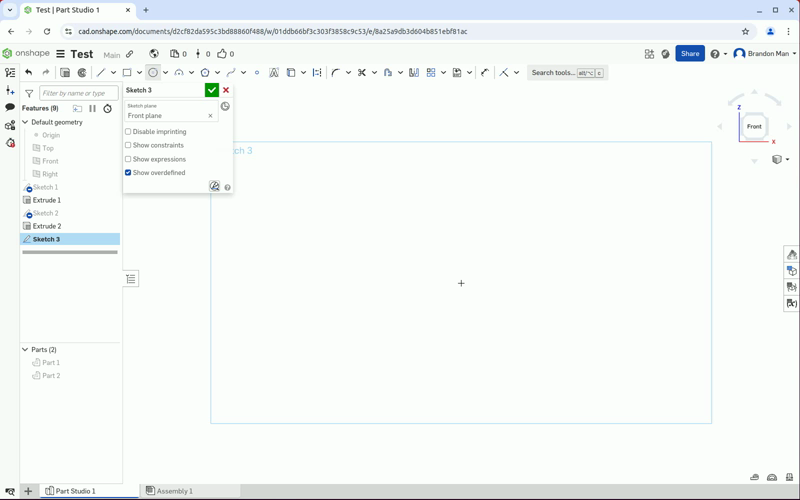
click(461, 282)
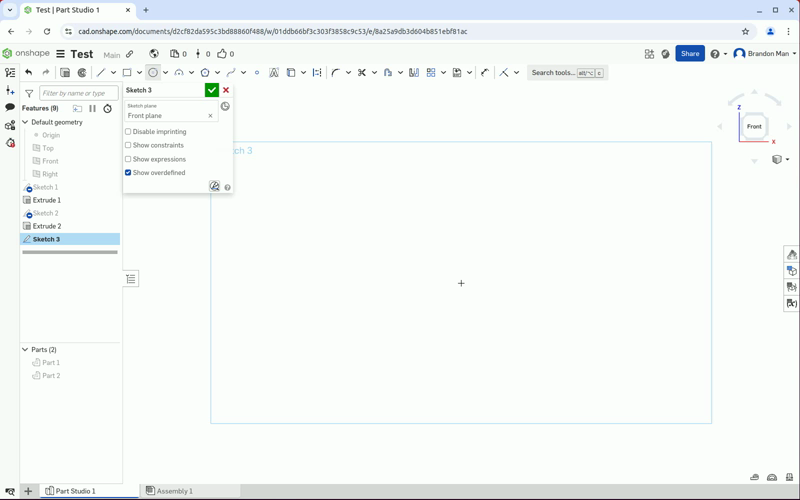
key_up(shift)
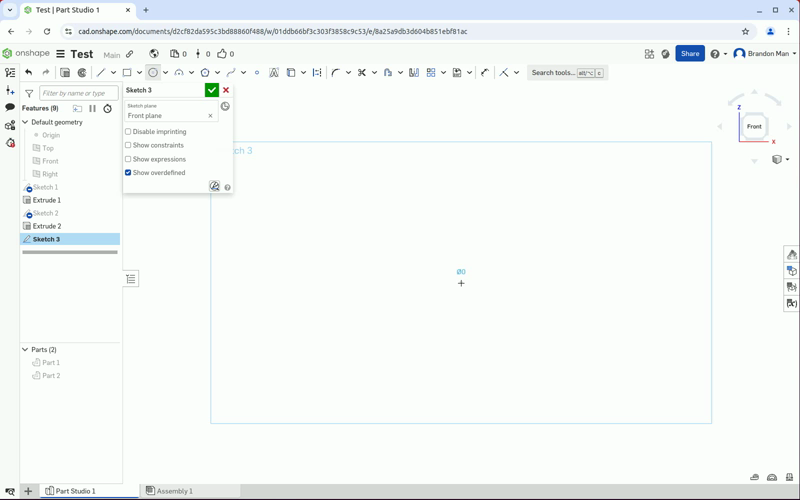
mouse_move(461, 282)
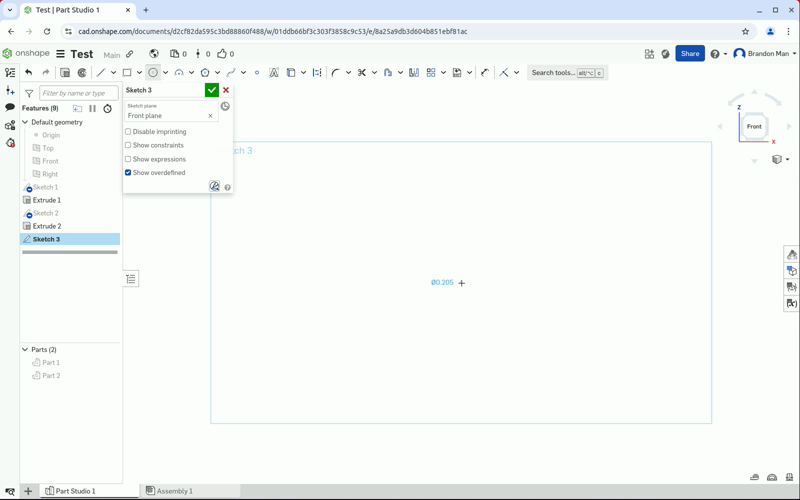
scroll(6)
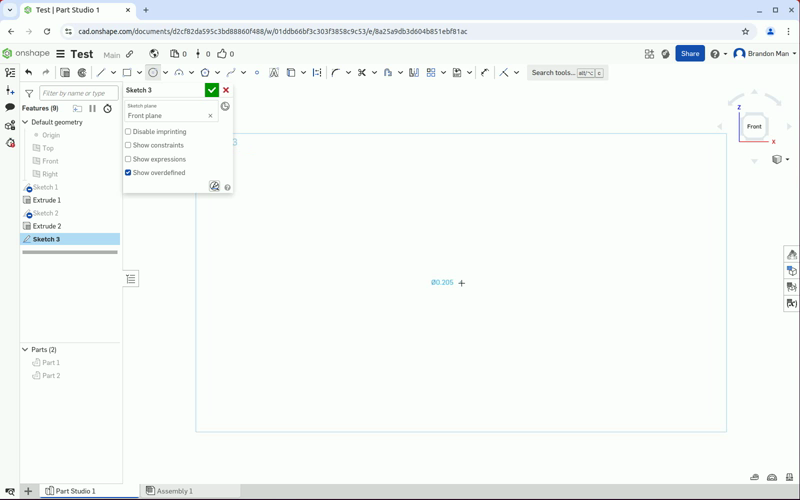
scroll(6)
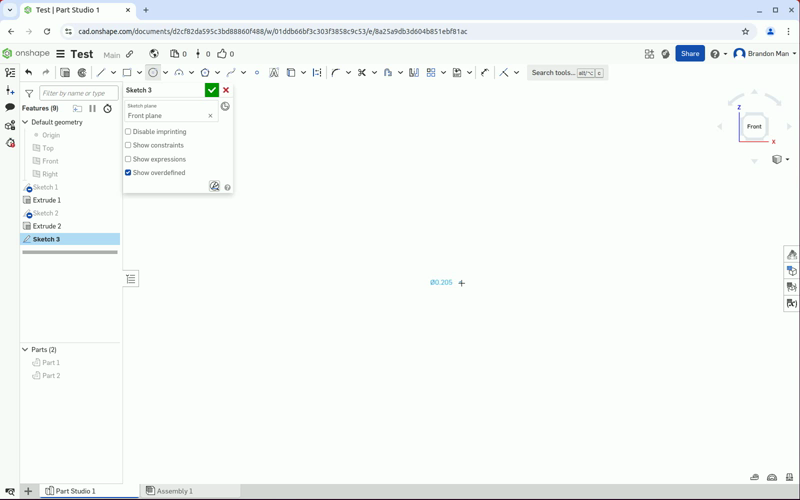
scroll(6)
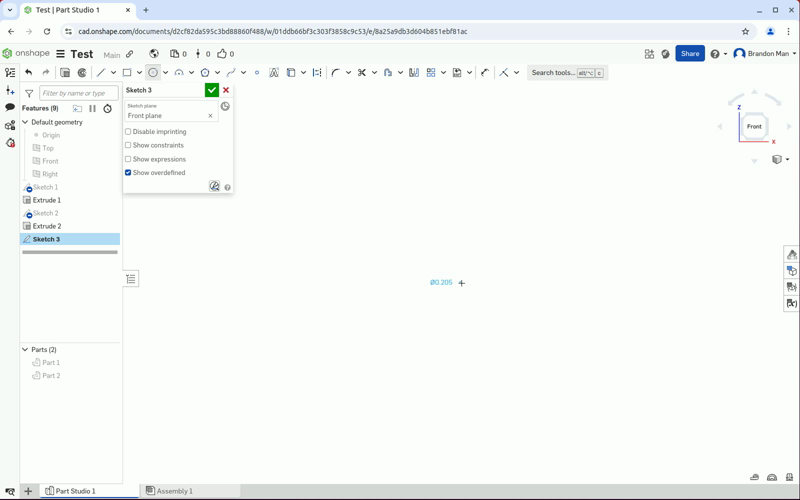
scroll(6)
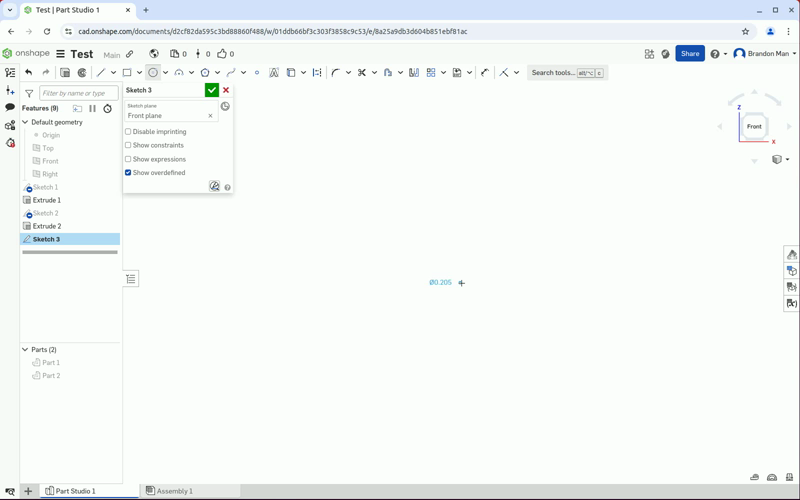
scroll(6)
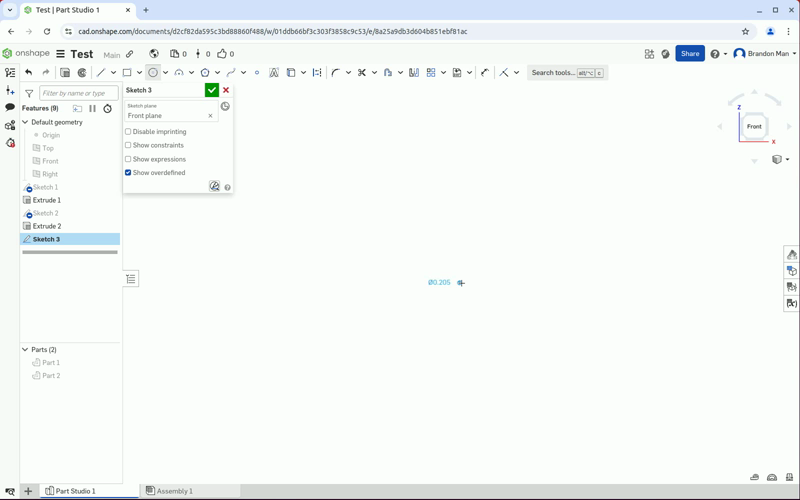
scroll(6)
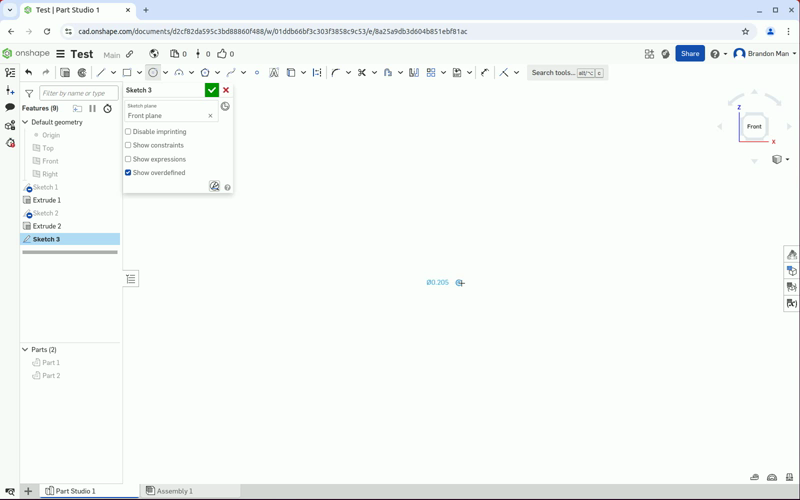
scroll(6)
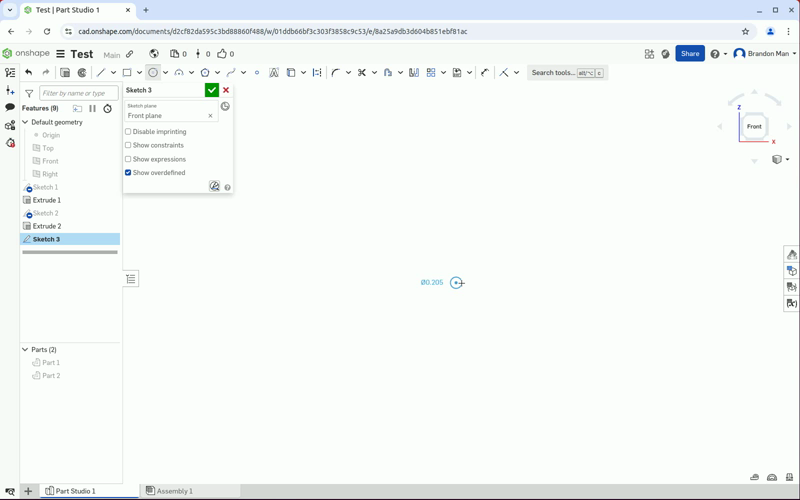
click(461, 282)
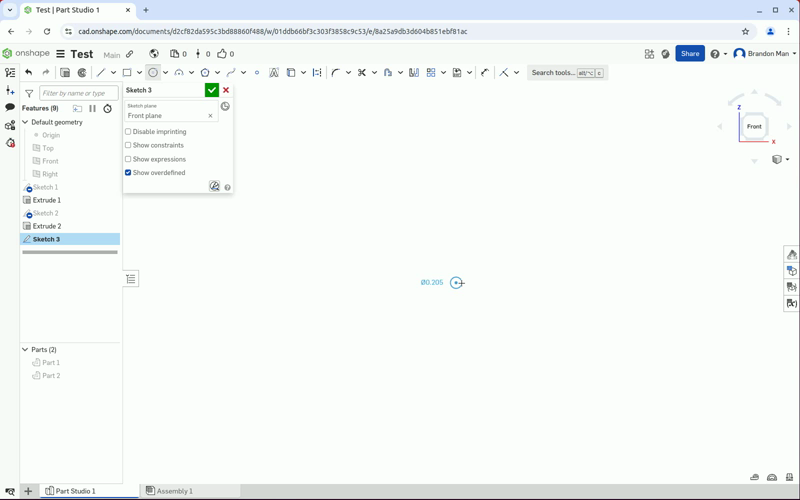
scroll(-6)
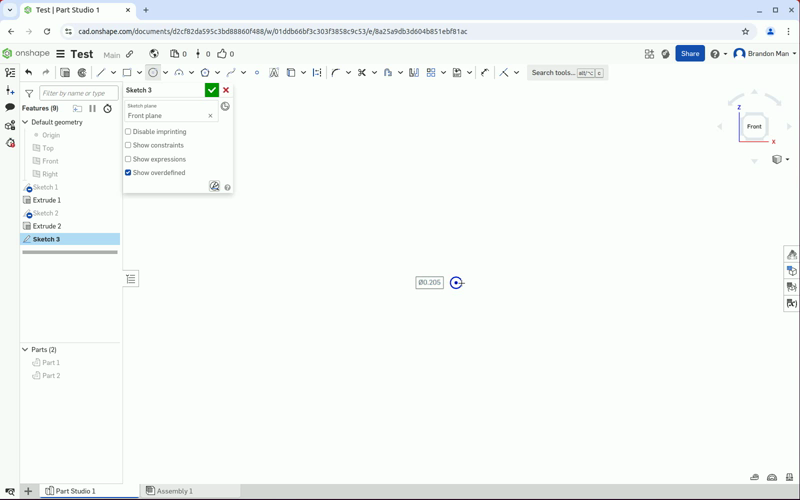
scroll(-6)
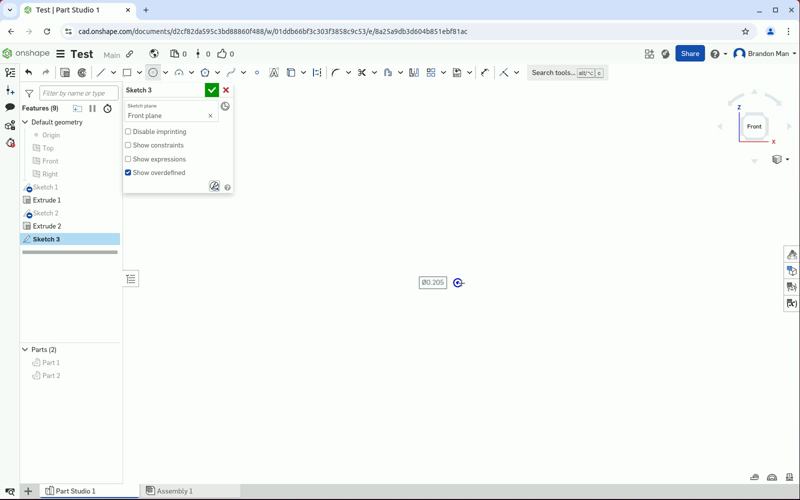
scroll(-6)
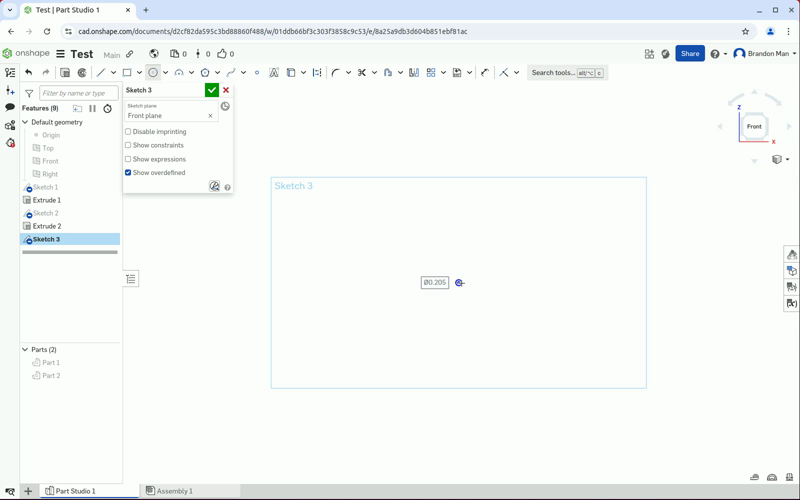
scroll(-6)
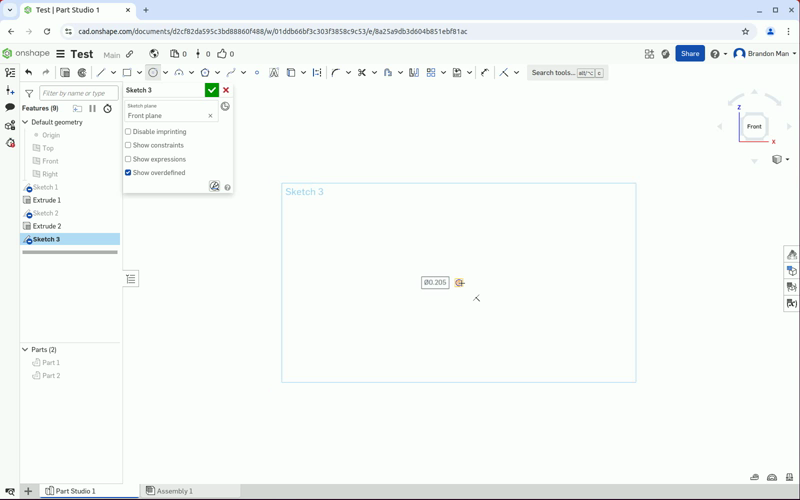
scroll(-6)
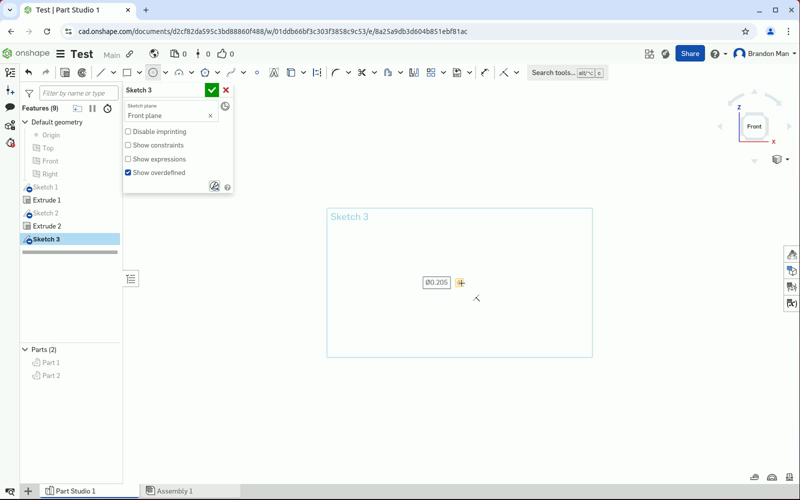
scroll(-6)
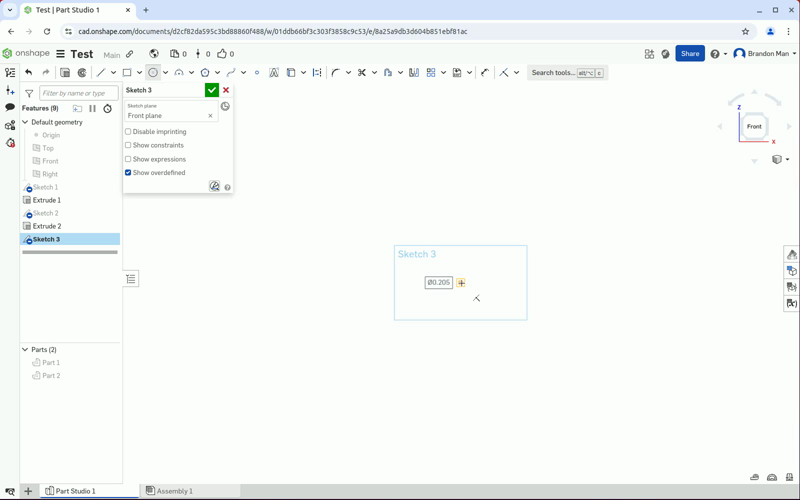
scroll(-6)
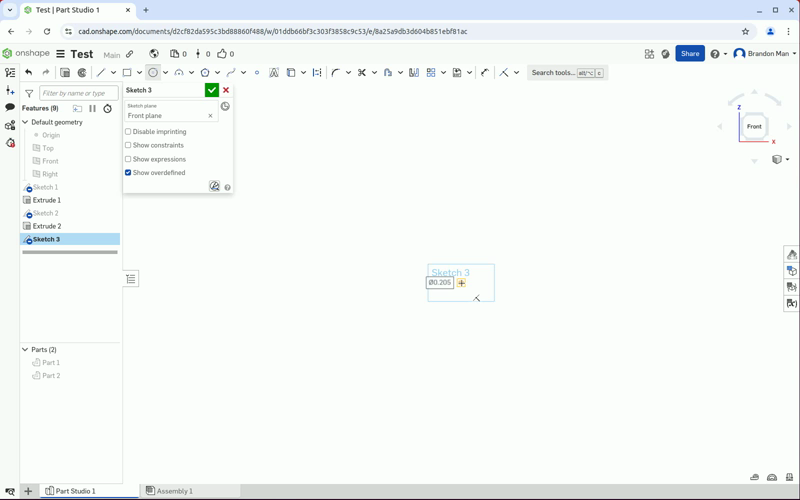
key(esc)
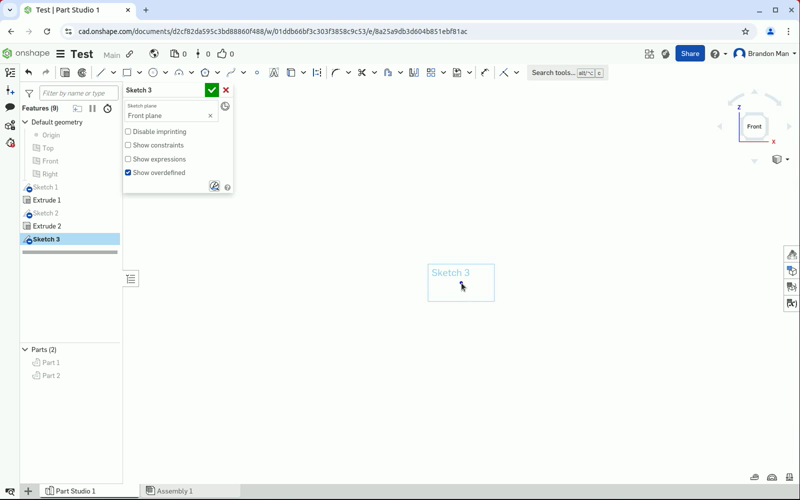
mouse_move(461, 282)
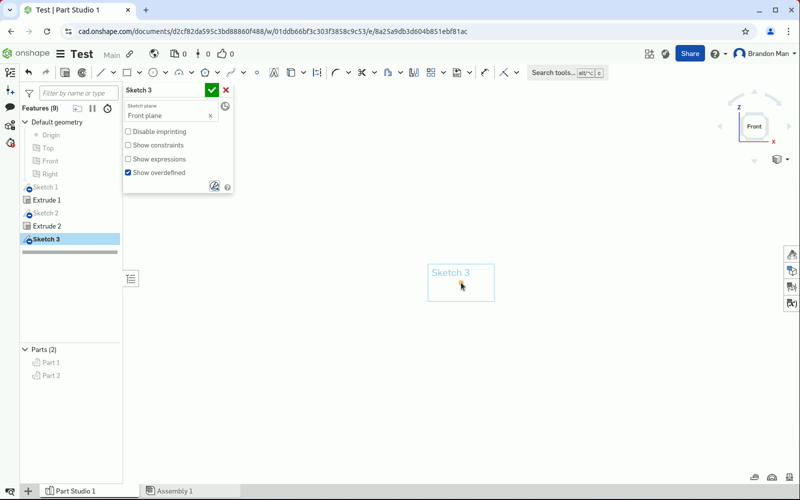
scroll(6)
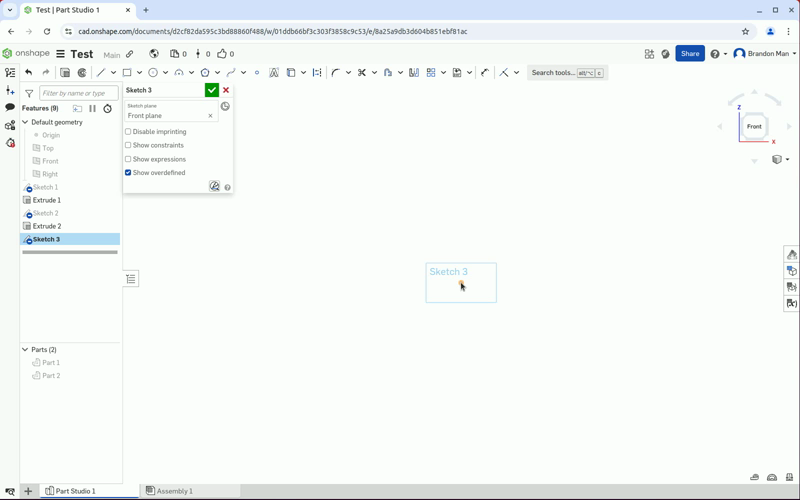
scroll(6)
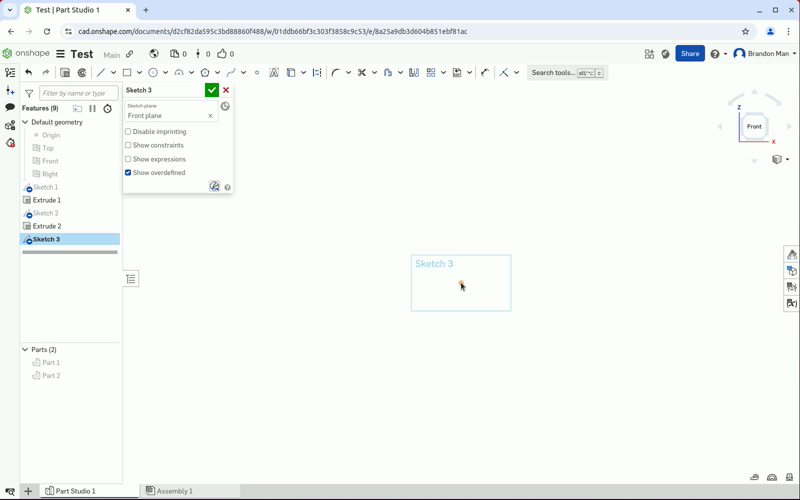
scroll(6)
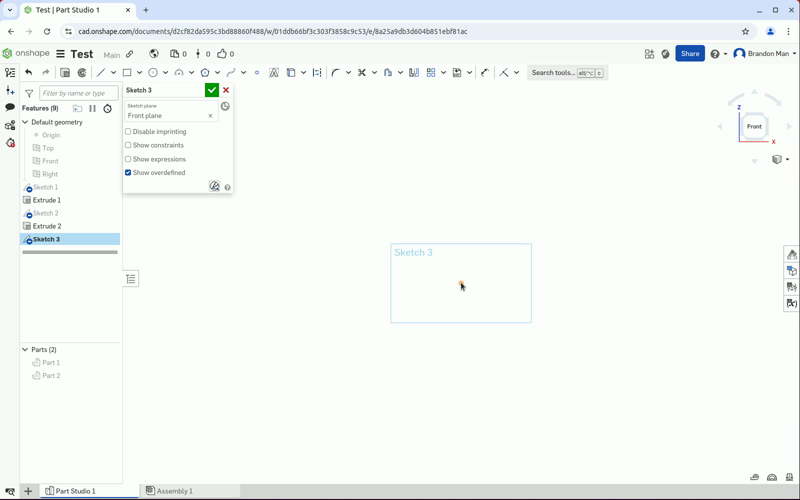
scroll(6)
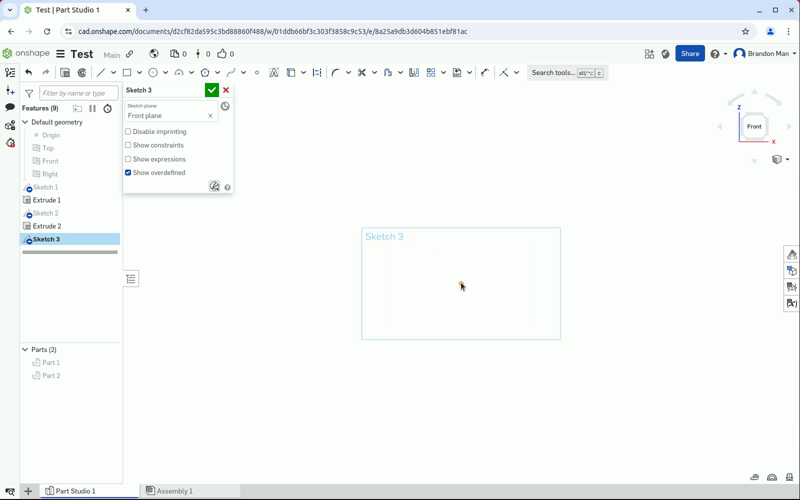
scroll(6)
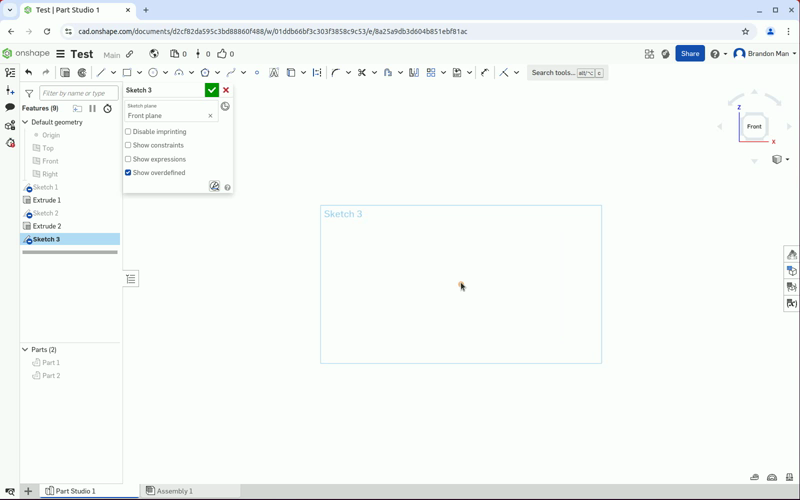
scroll(6)
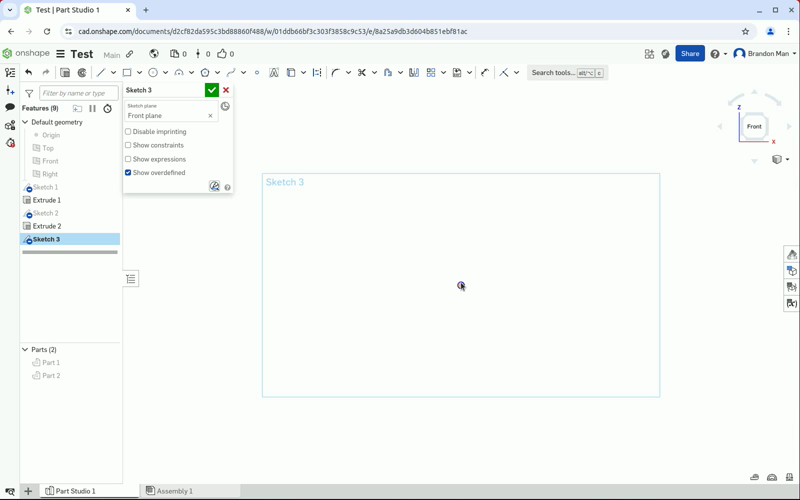
scroll(6)
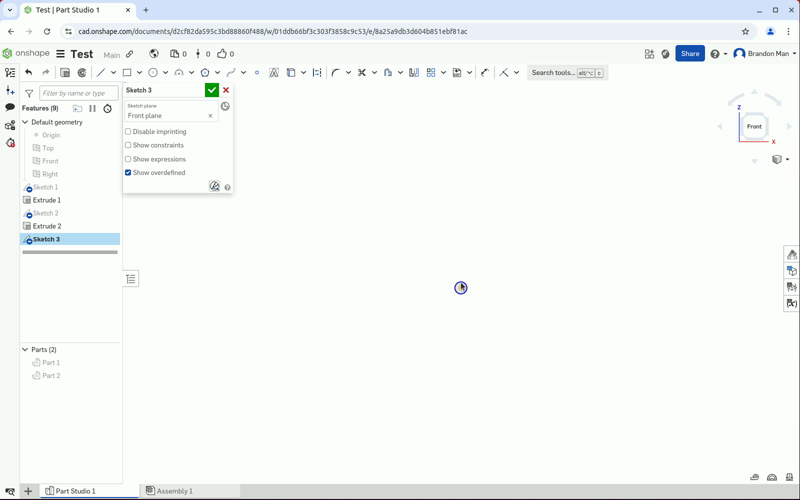
click(461, 282)
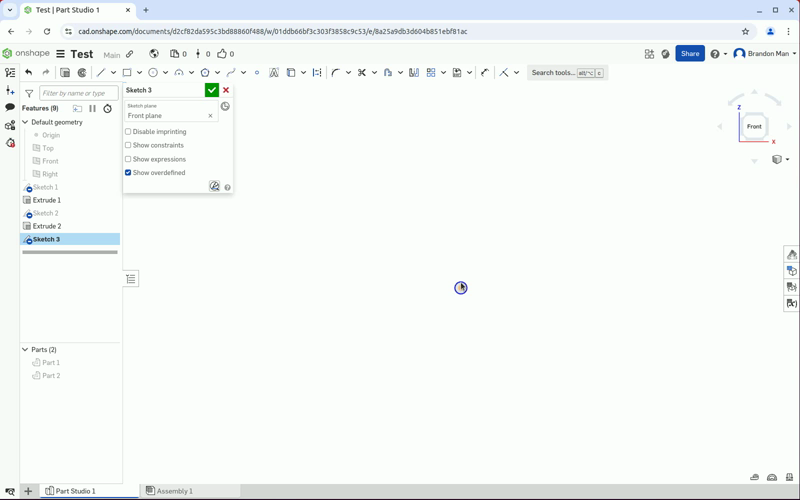
scroll(-6)
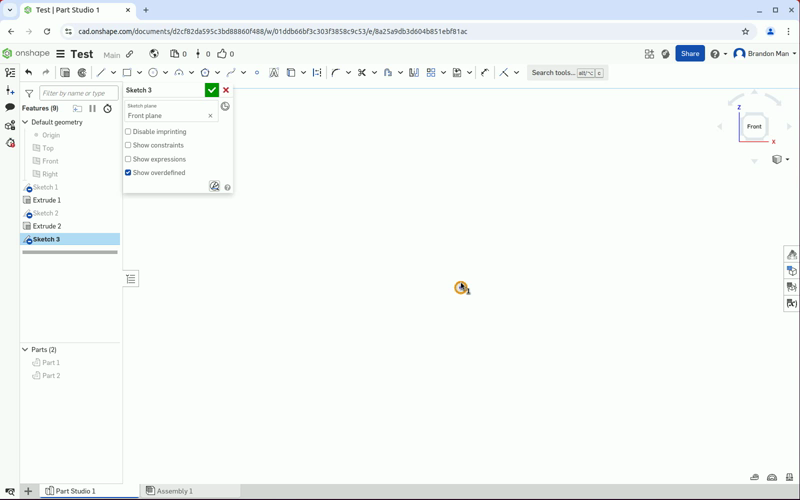
scroll(-6)
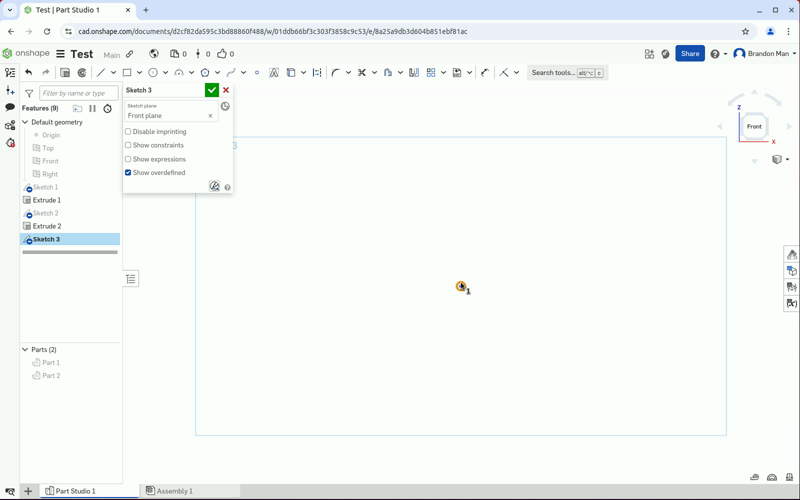
scroll(-6)
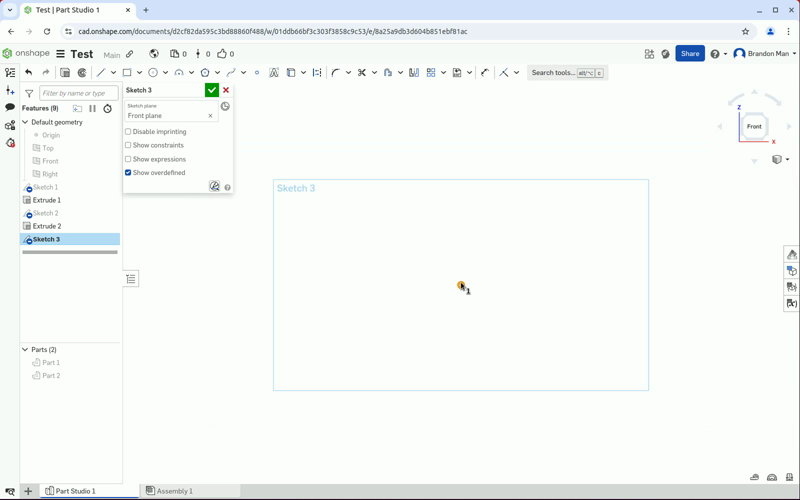
scroll(-6)
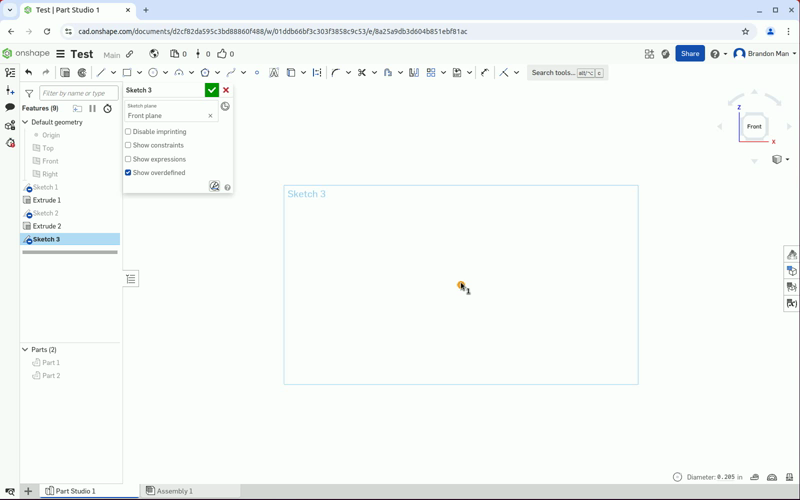
scroll(-6)
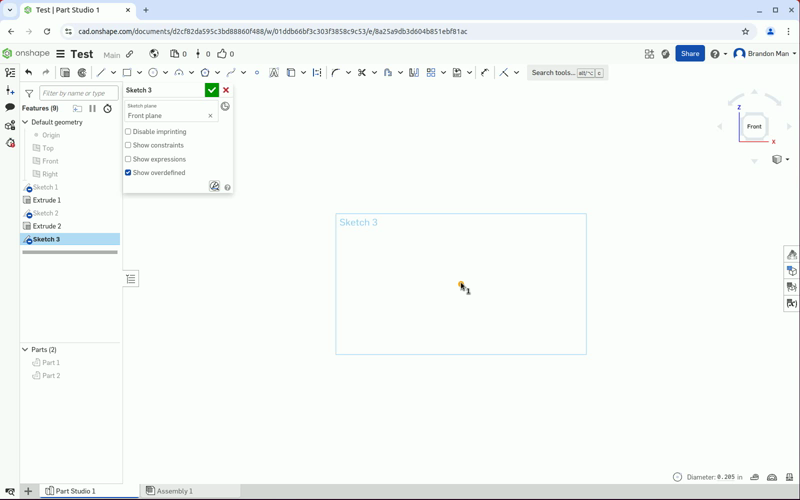
scroll(-6)
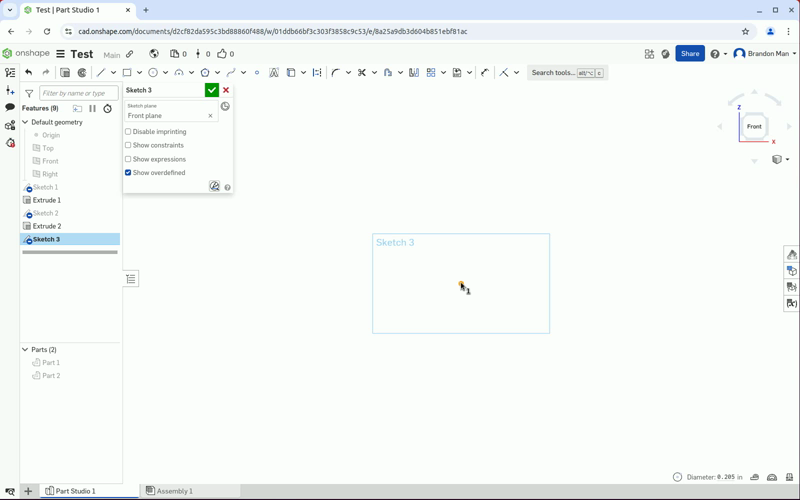
scroll(-6)
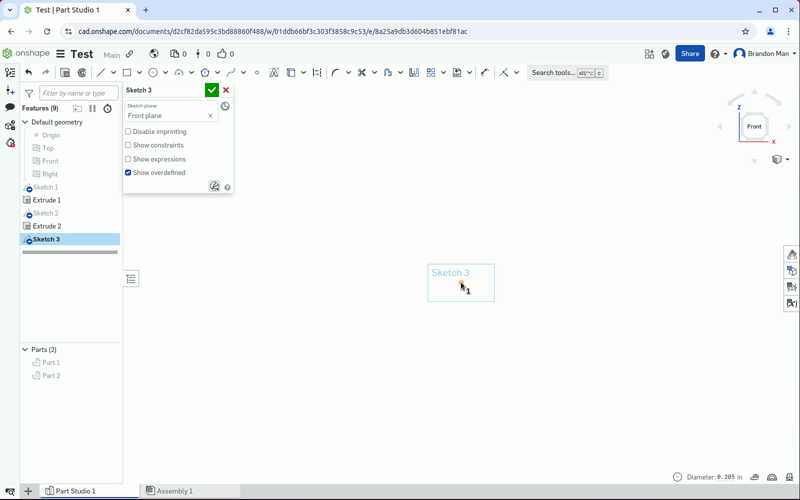
mouse_move(73, 352)
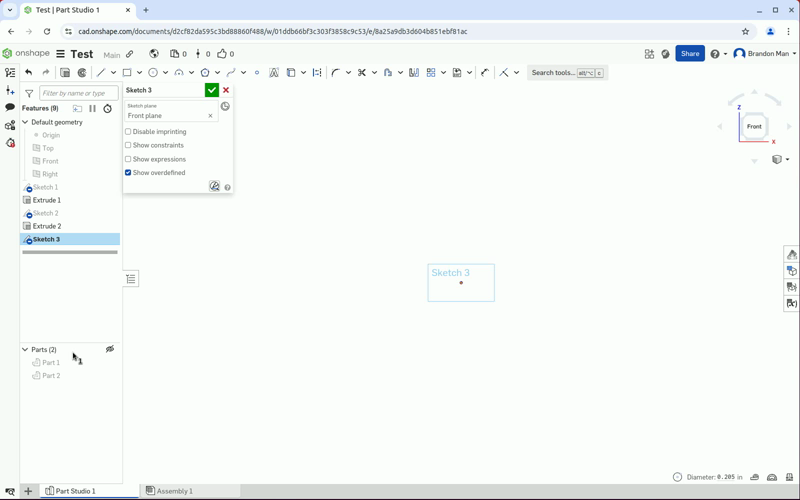
key(shift+y)
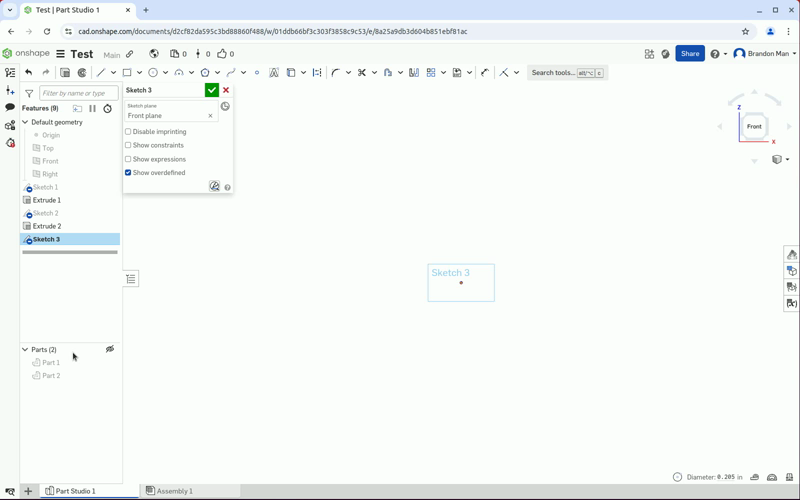
key(shift+e)
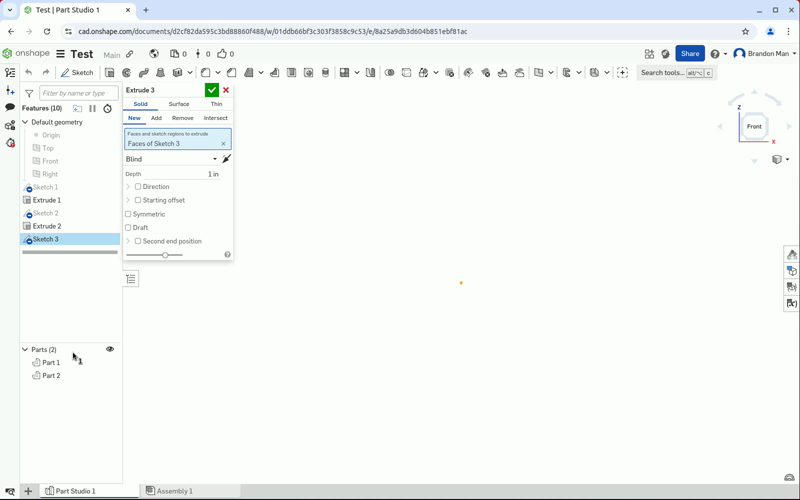
mouse_move(143, 106)
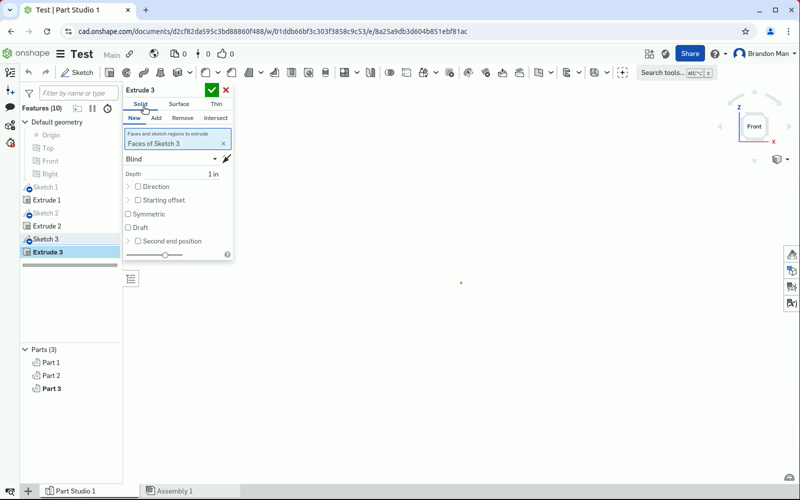
click(143, 106)
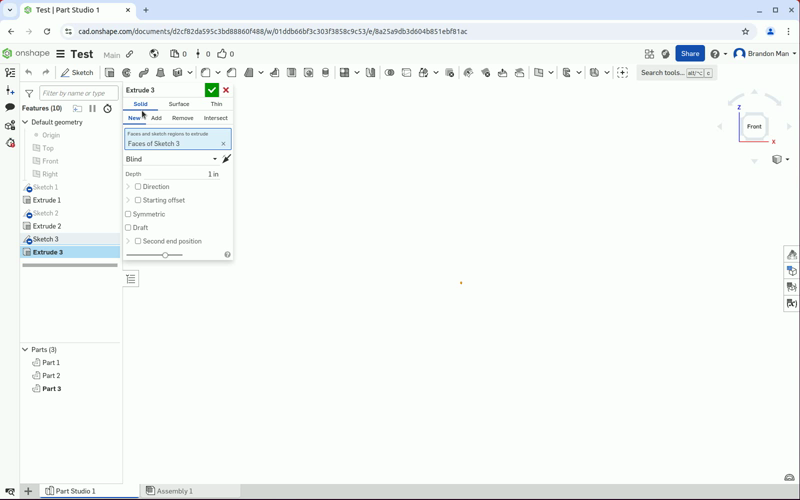
mouse_move(137, 120)
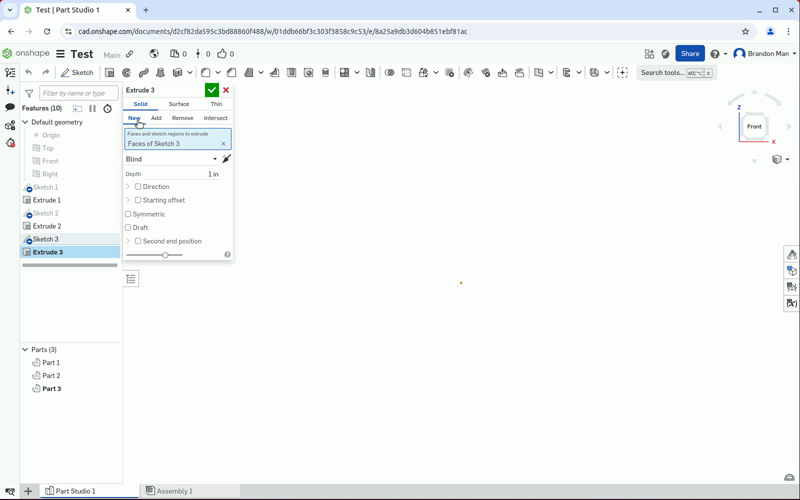
click(137, 120)
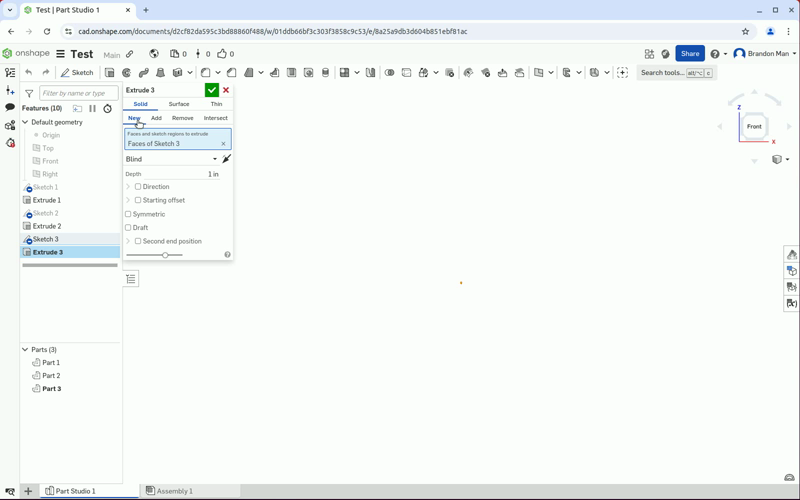
key(tab, 4)
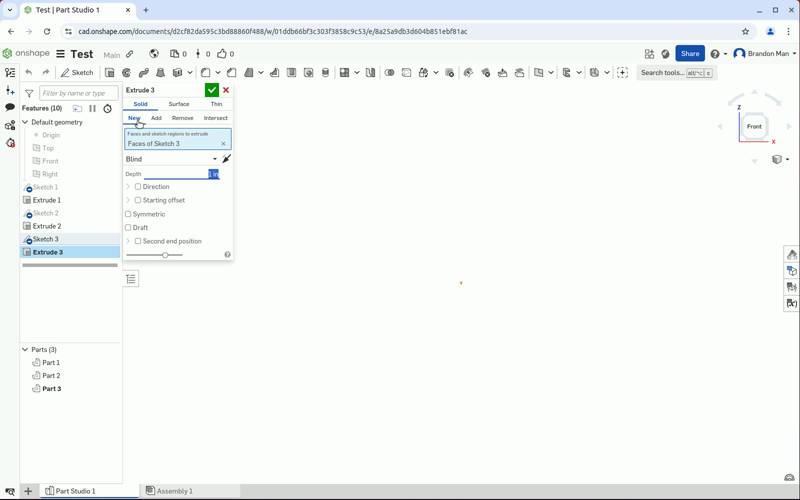
text(-0.241)
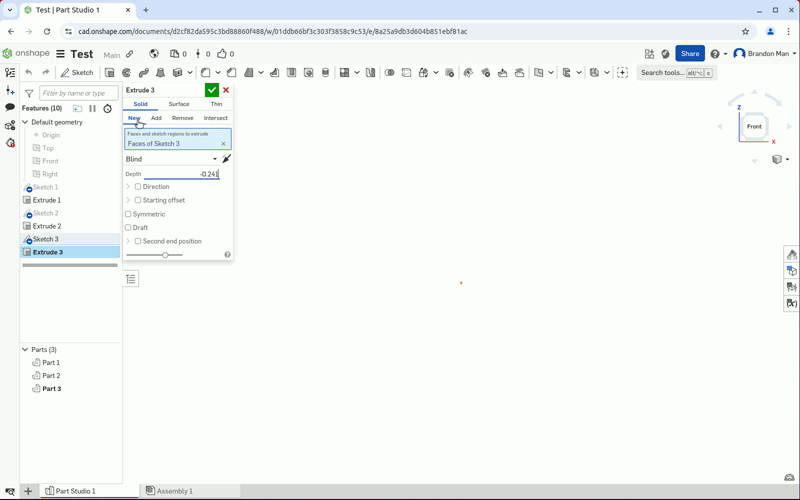
key(enter)
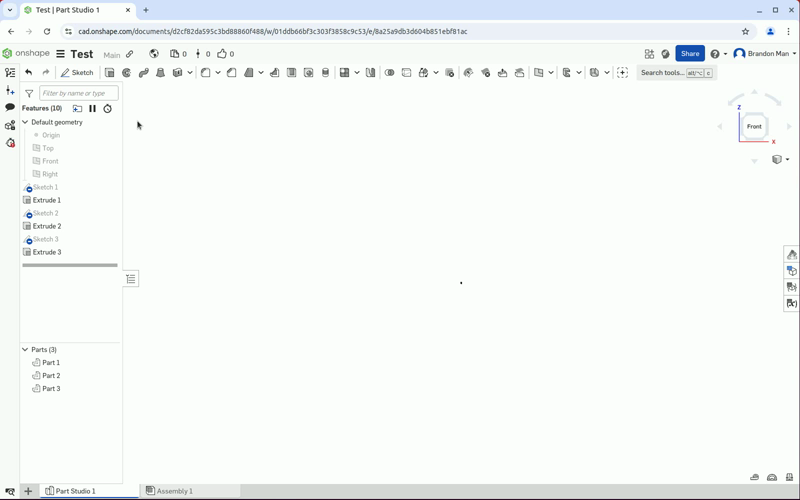
key(shift+h)
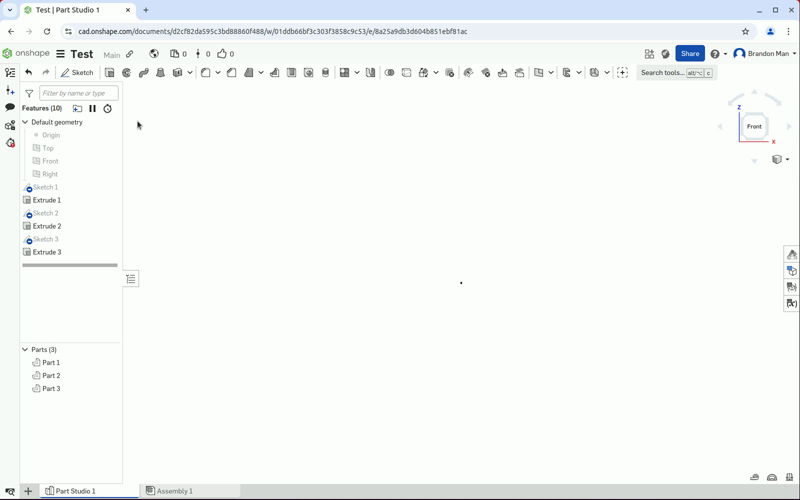
key(shift+h)
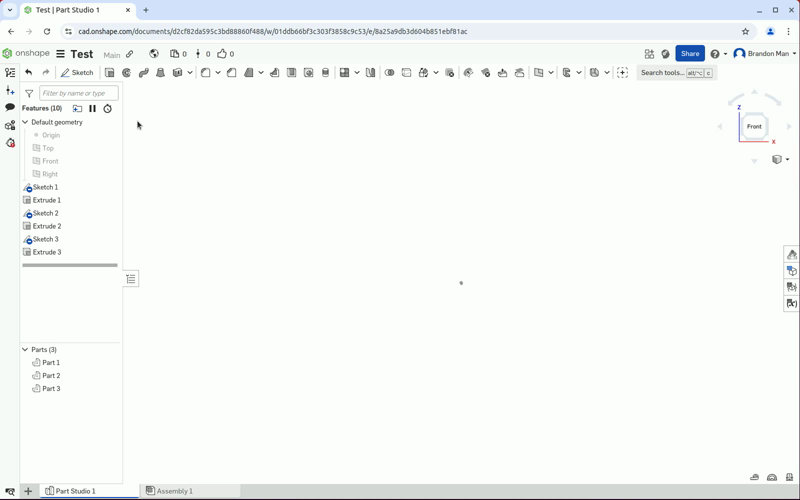
key(shift+7)
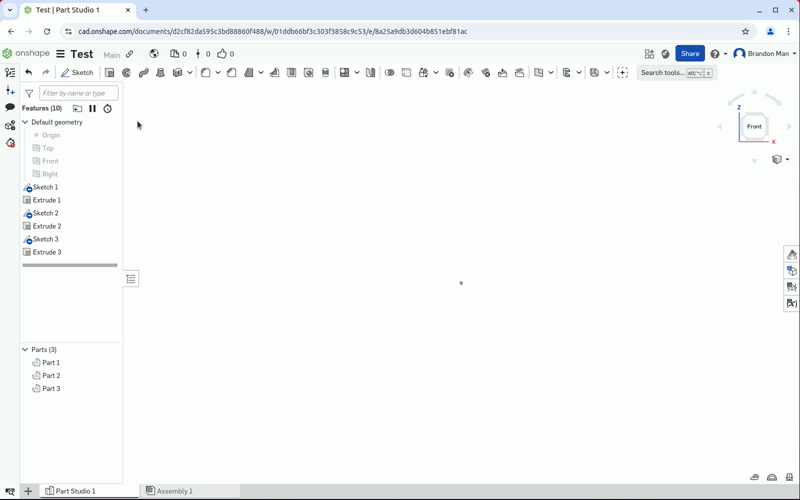
key(left, 2)
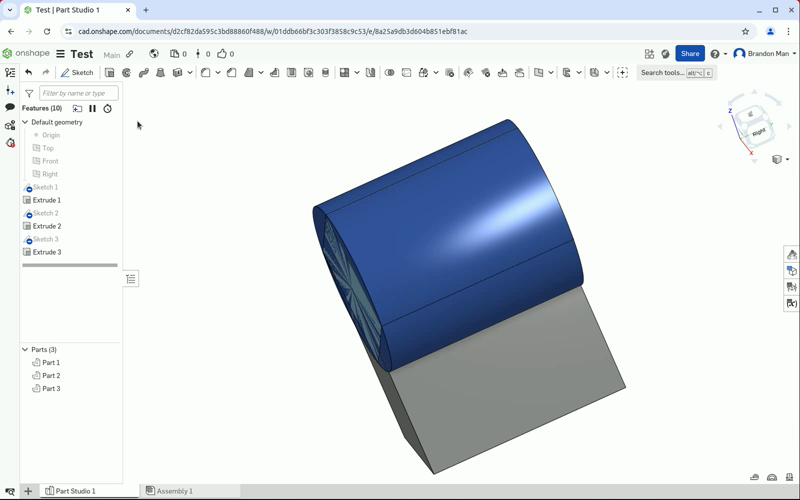
key(down, 2)
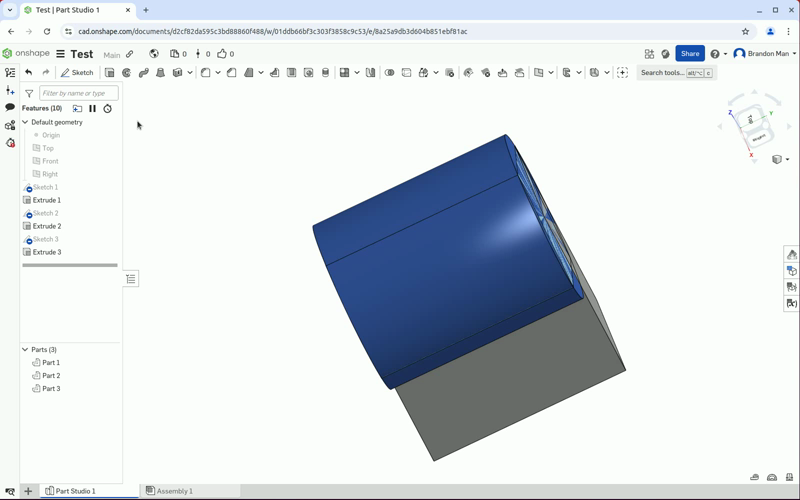
key(up, 2)
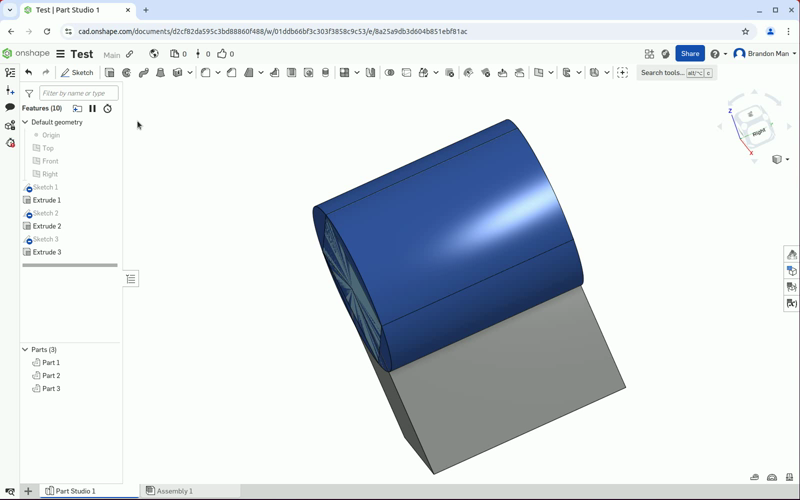
key(right, 2)
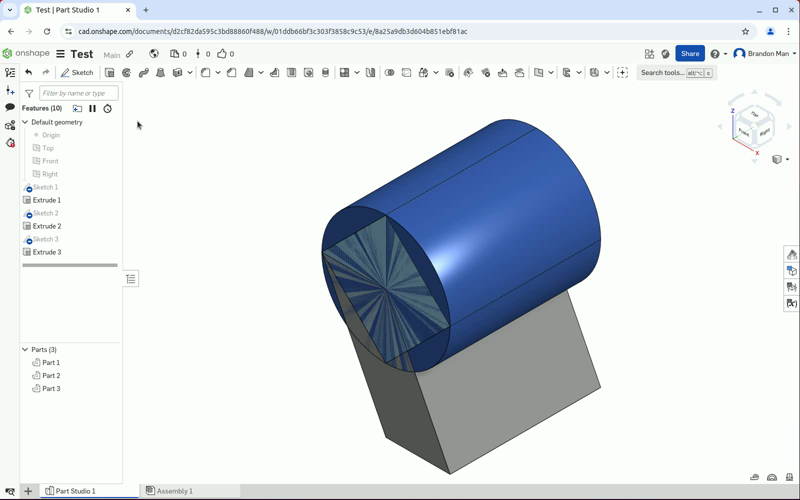
mouse_move(73, 189)
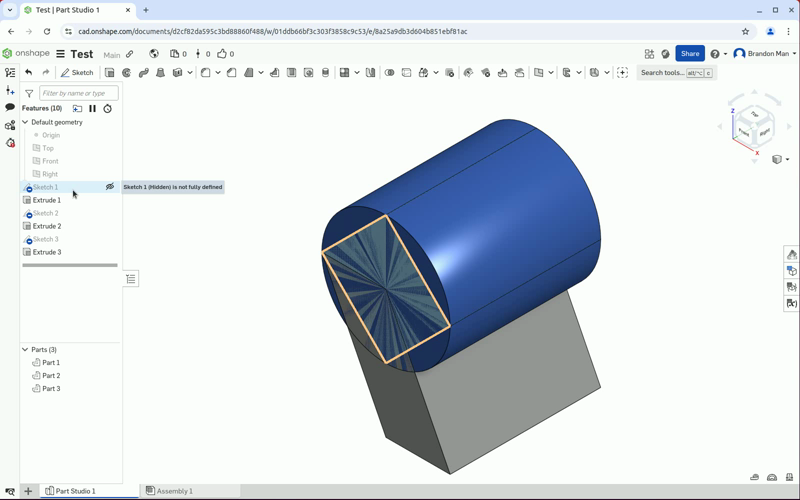
click(73, 189)